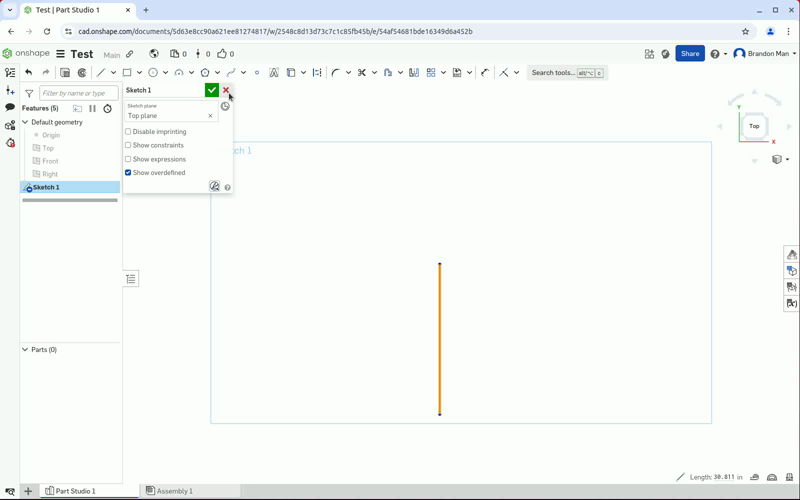
key(shift+h)
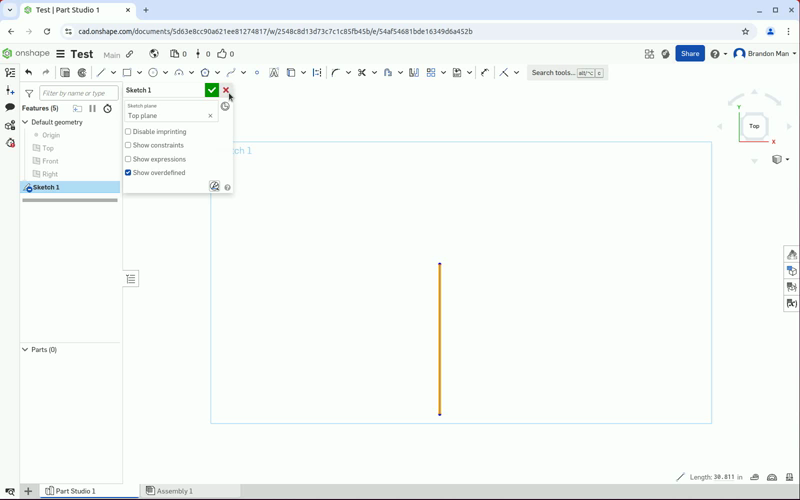
key(shift+s)
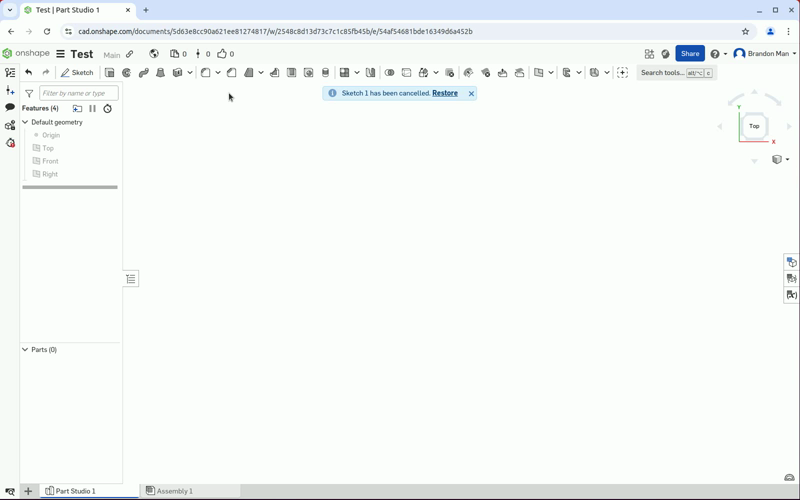
mouse_move(73, 150)
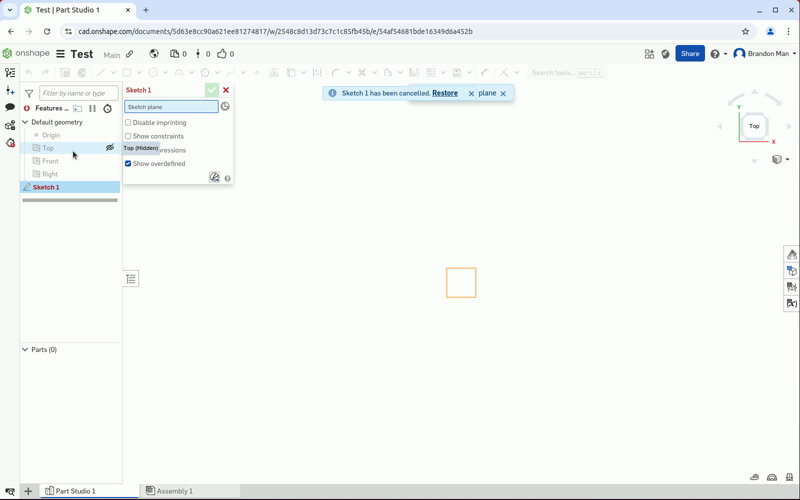
click(73, 150)
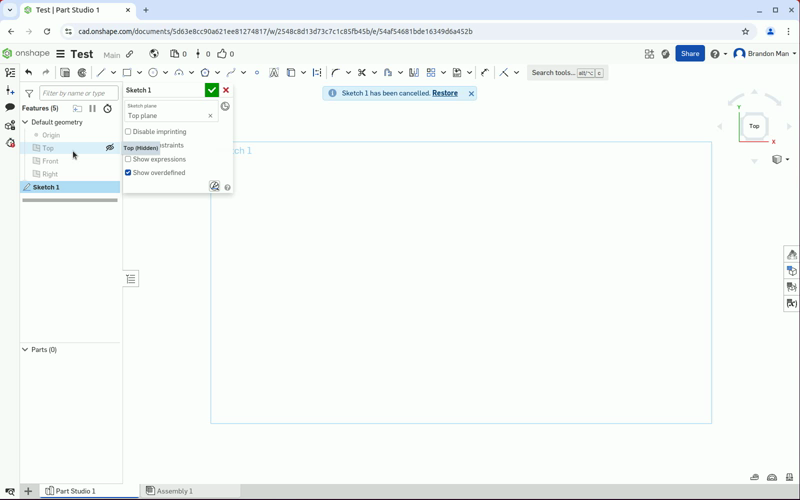
mouse_move(73, 352)
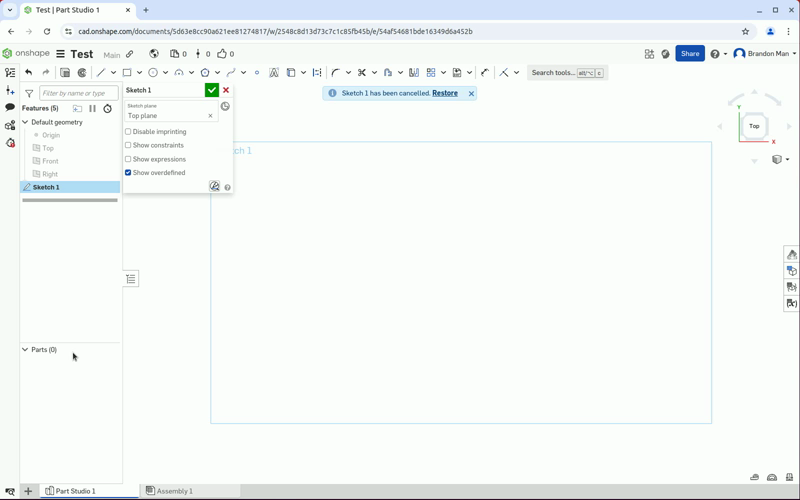
key(y)
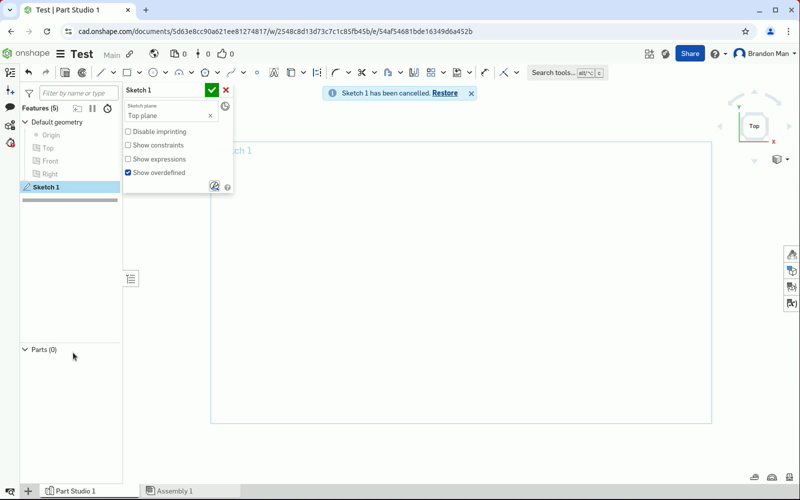
key(l)
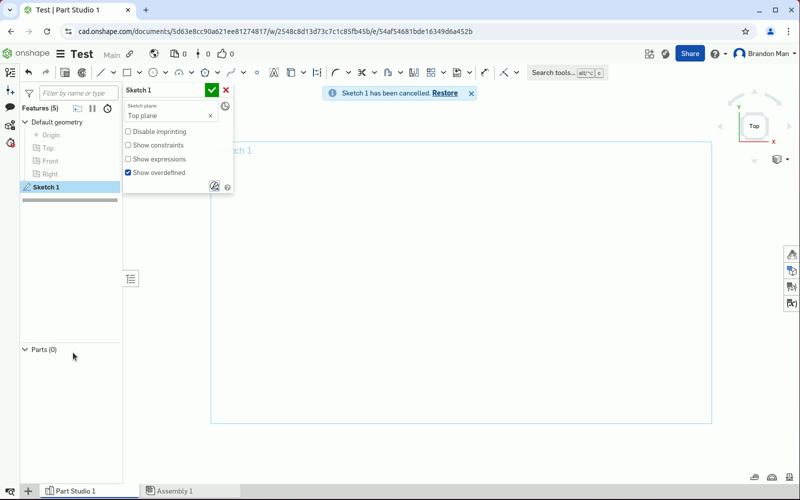
key_down(shift)
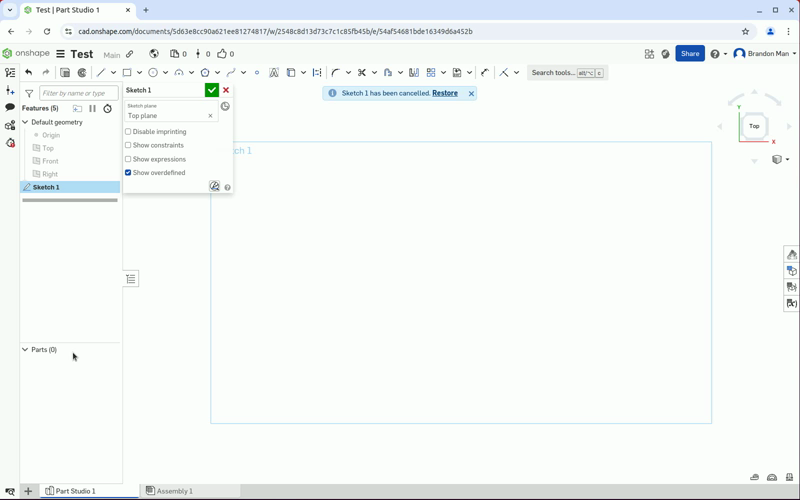
mouse_move(390, 245)
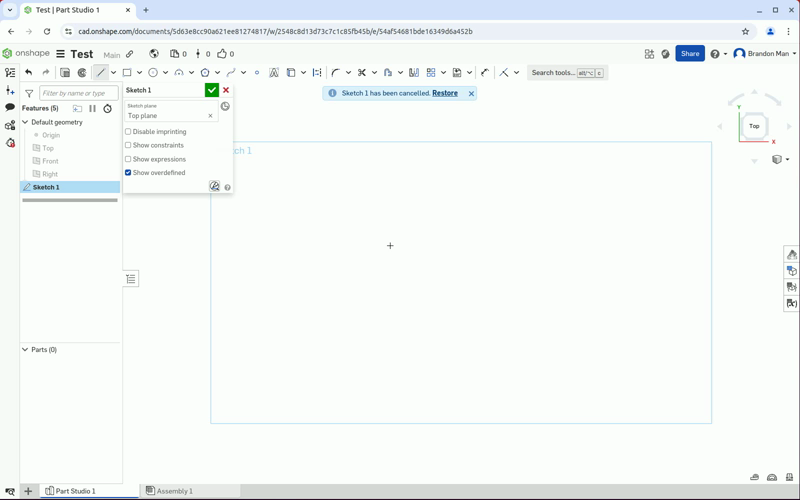
click(390, 245)
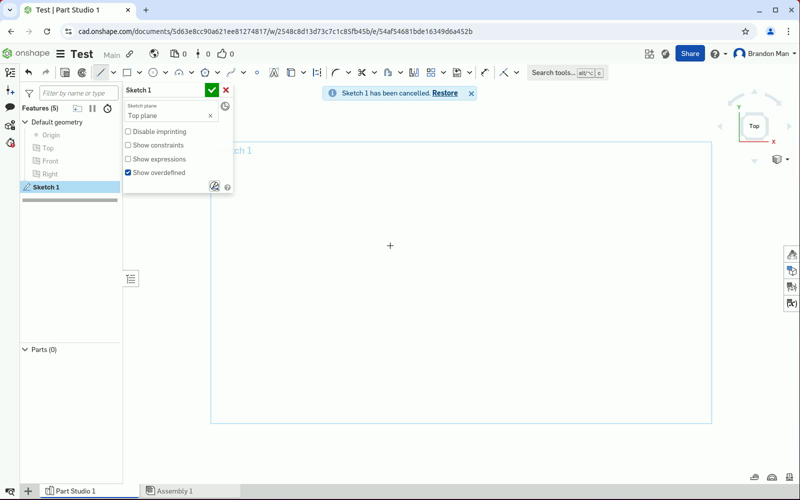
key_up(shift)
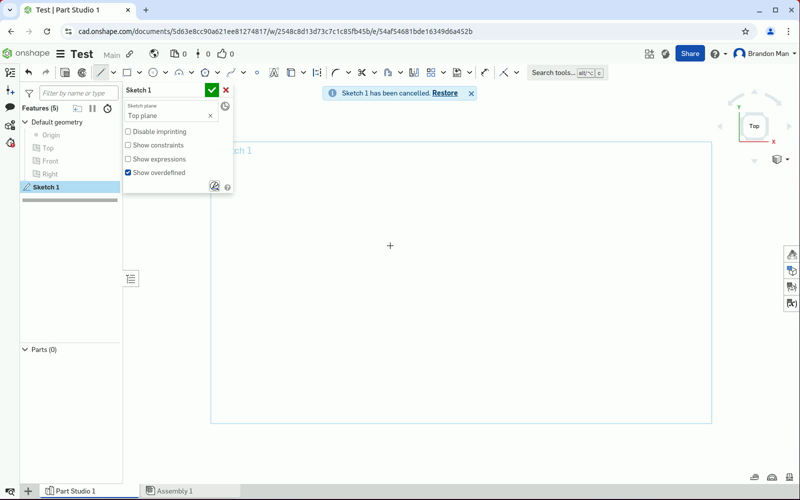
key_down(shift)
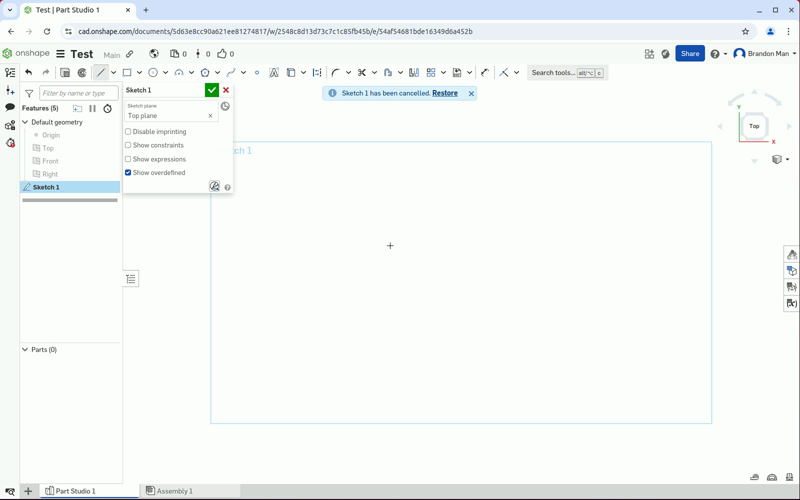
mouse_move(465, 245)
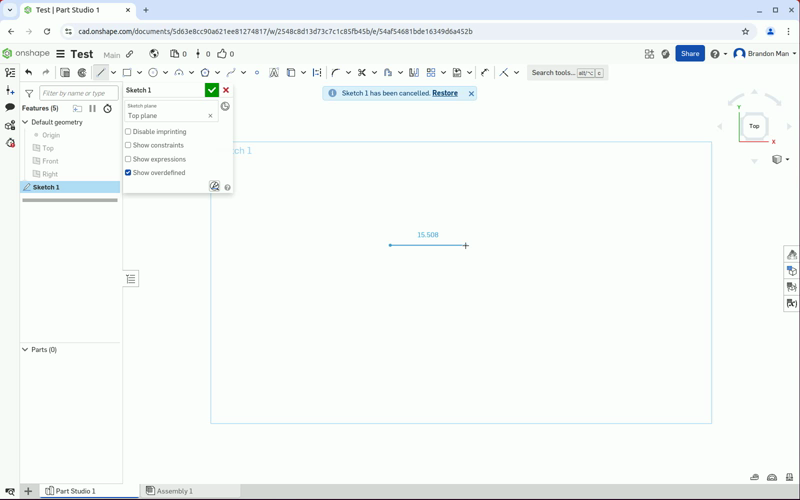
click(465, 245)
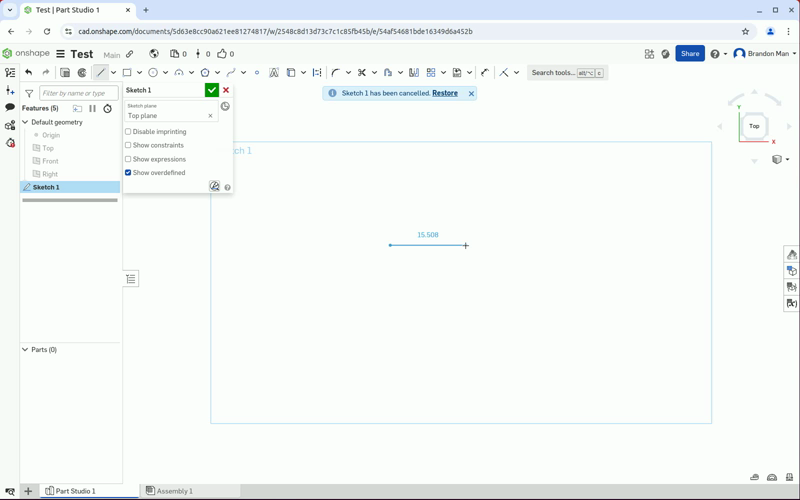
key_up(shift)
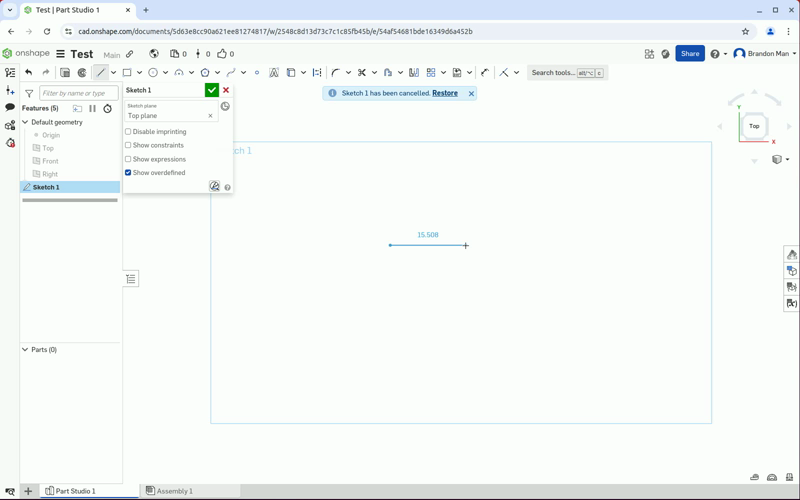
key_down(shift)
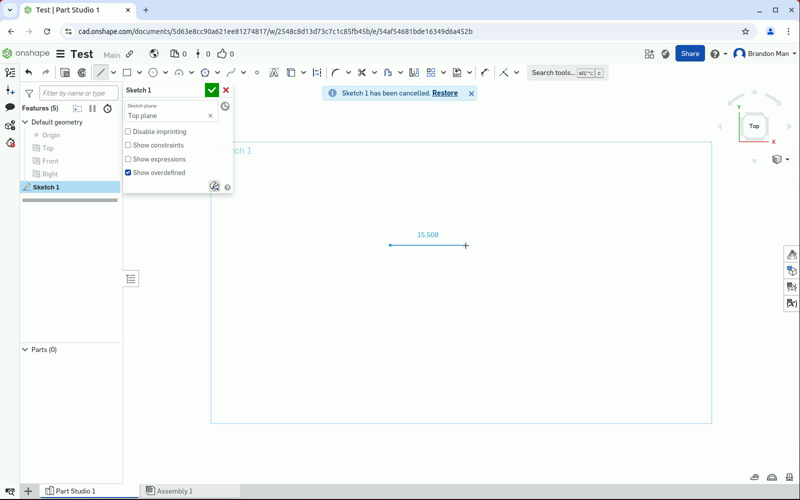
mouse_move(495, 245)
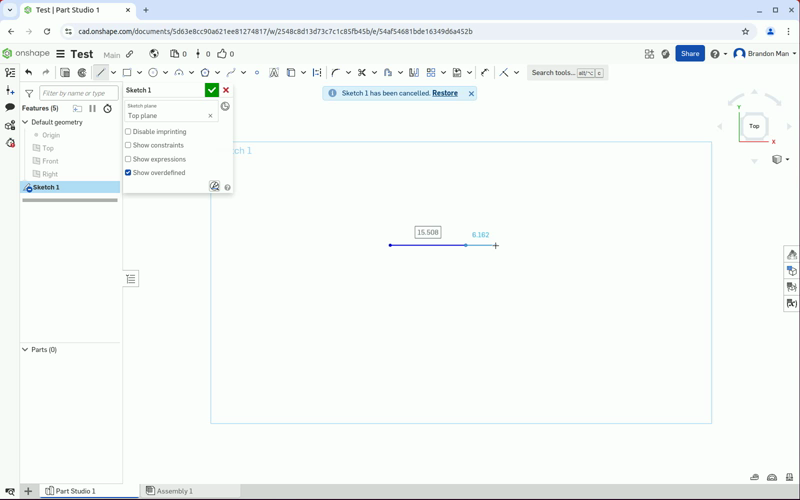
mouse_move(465, 219)
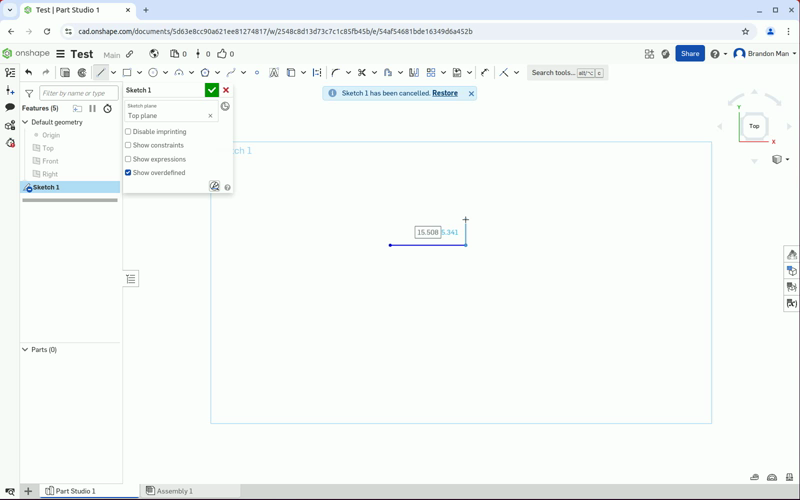
click(465, 219)
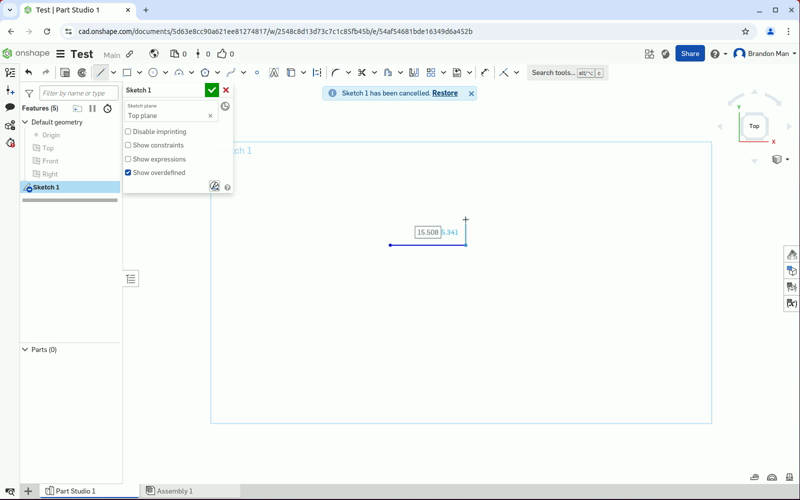
key_up(shift)
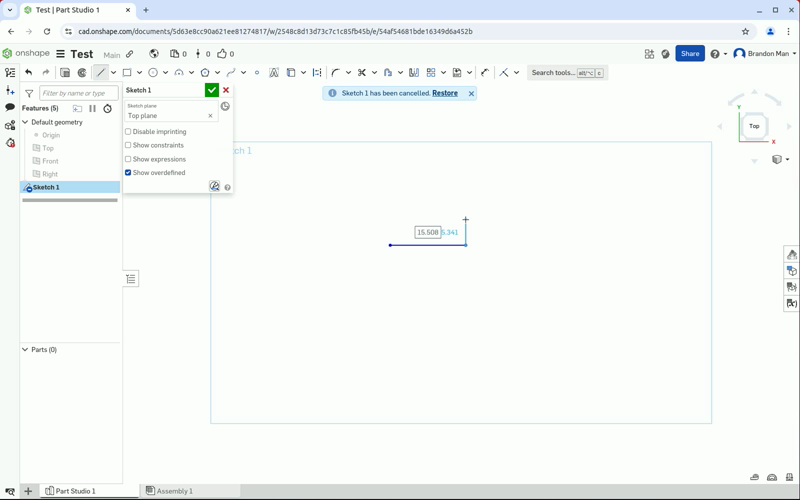
key_down(shift)
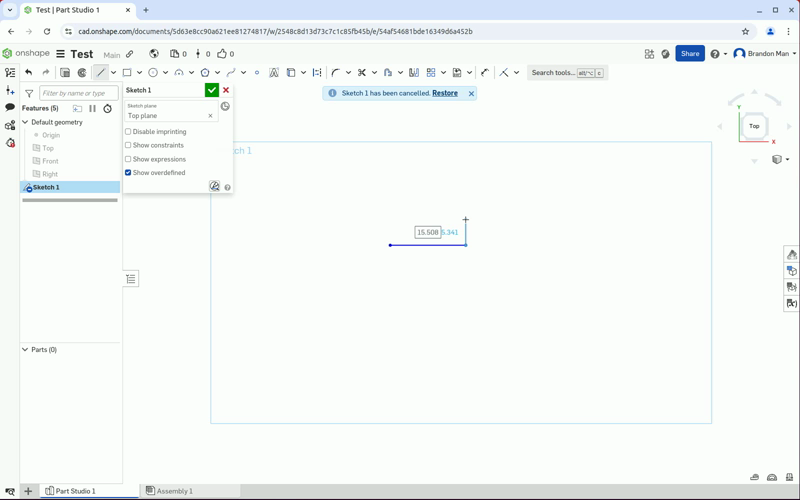
mouse_move(495, 219)
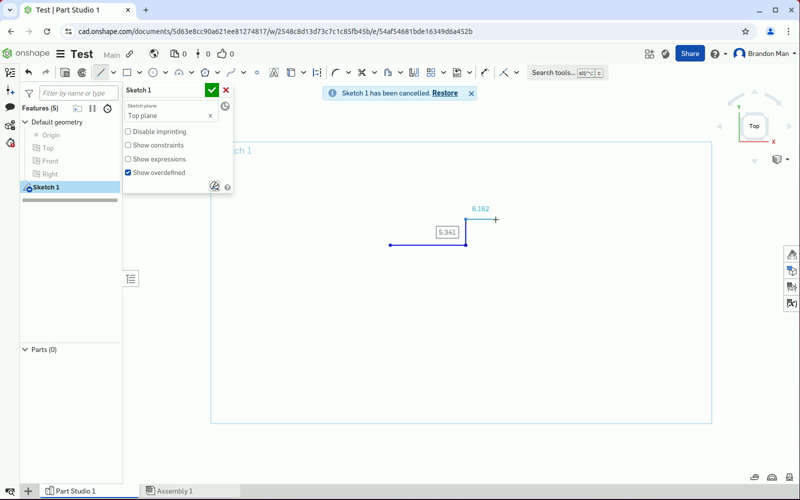
mouse_move(451, 219)
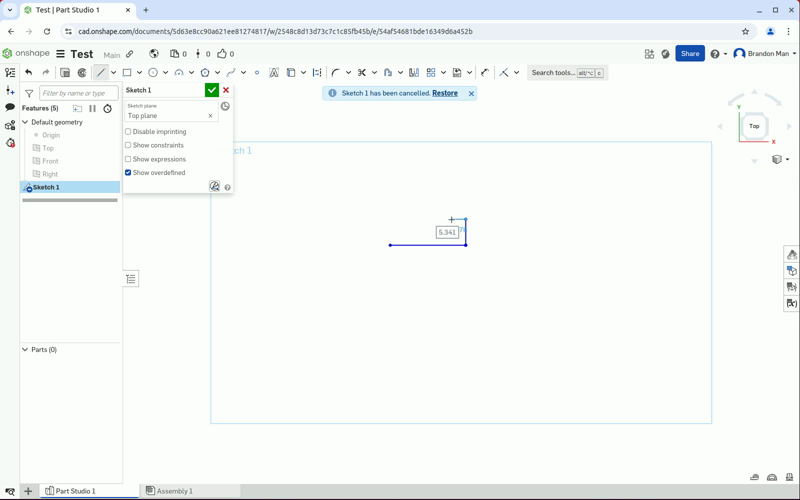
click(451, 219)
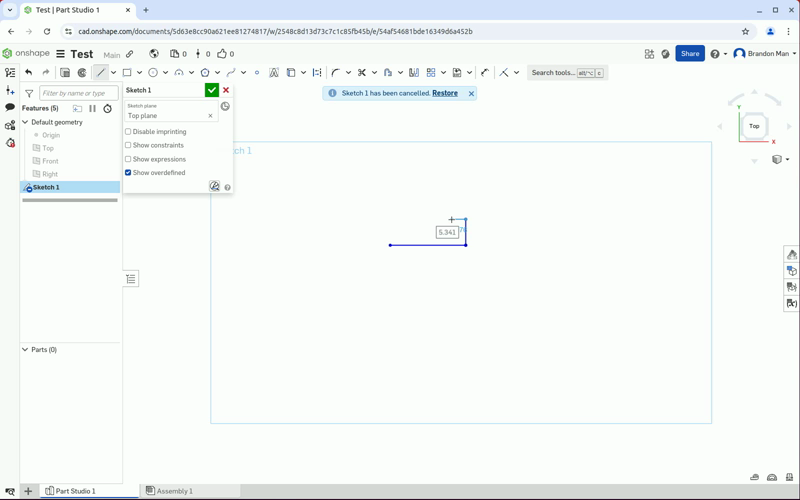
key_up(shift)
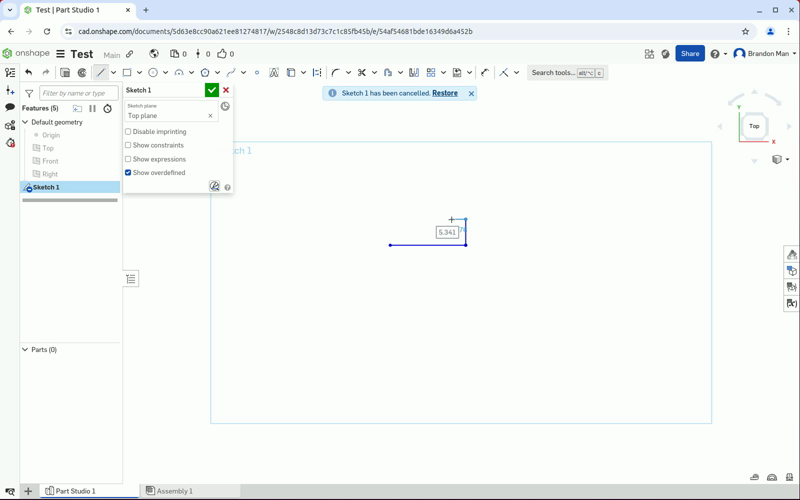
key_down(shift)
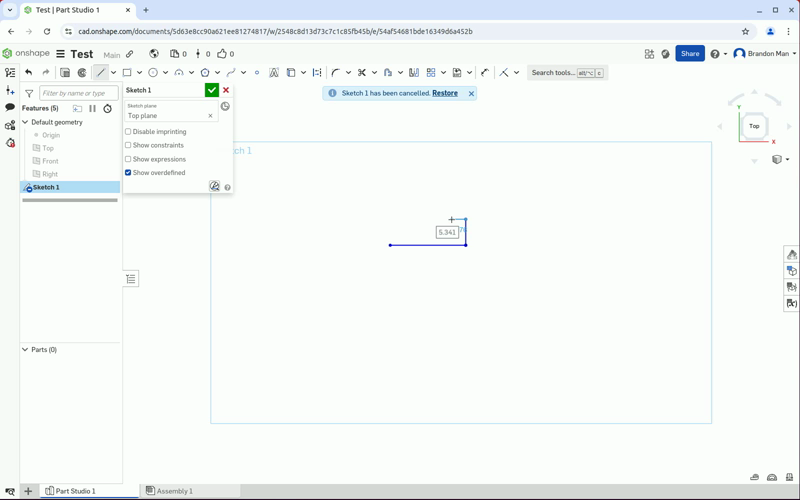
mouse_move(481, 219)
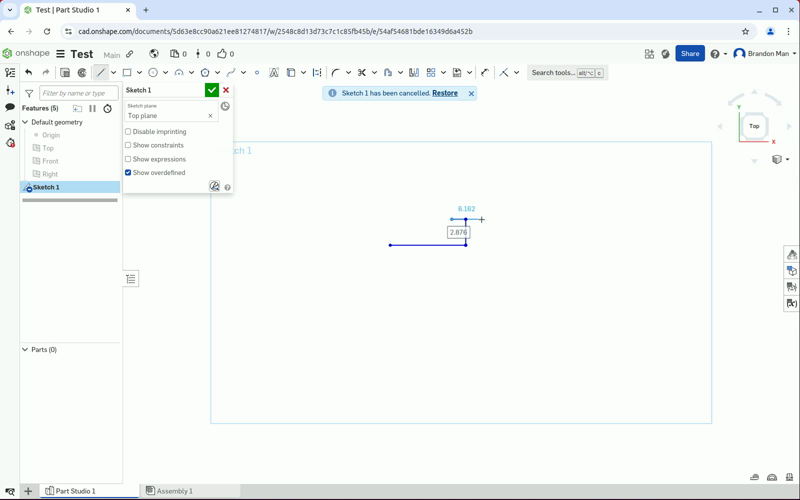
mouse_move(451, 196)
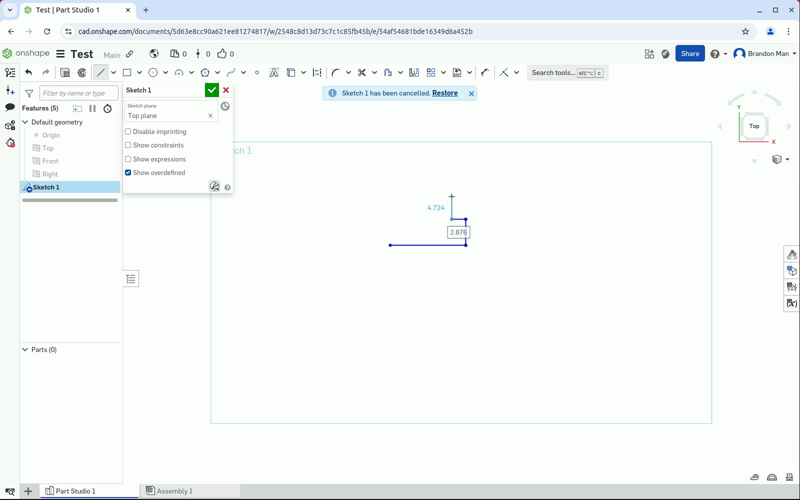
click(451, 196)
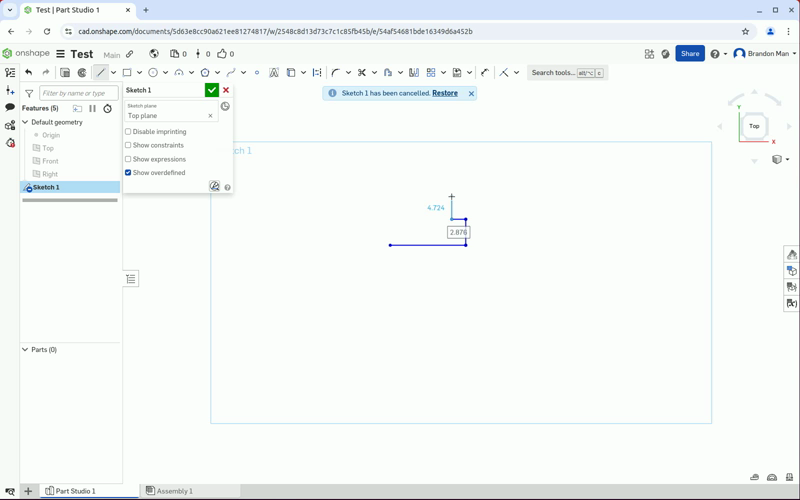
key_up(shift)
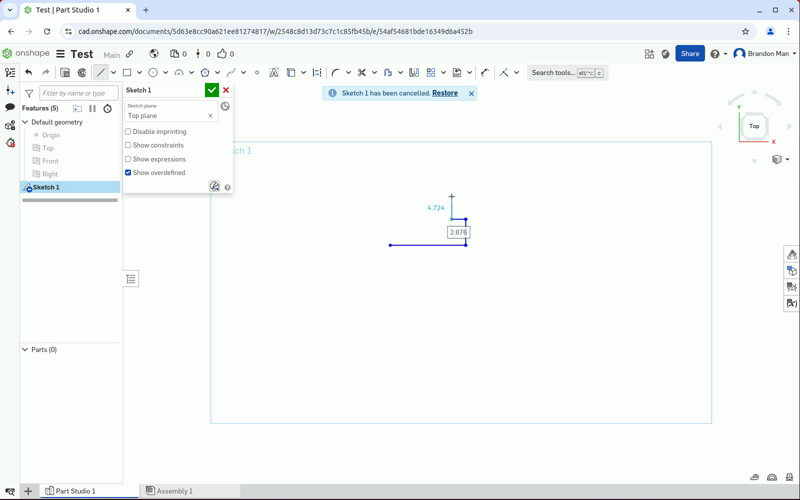
key_down(shift)
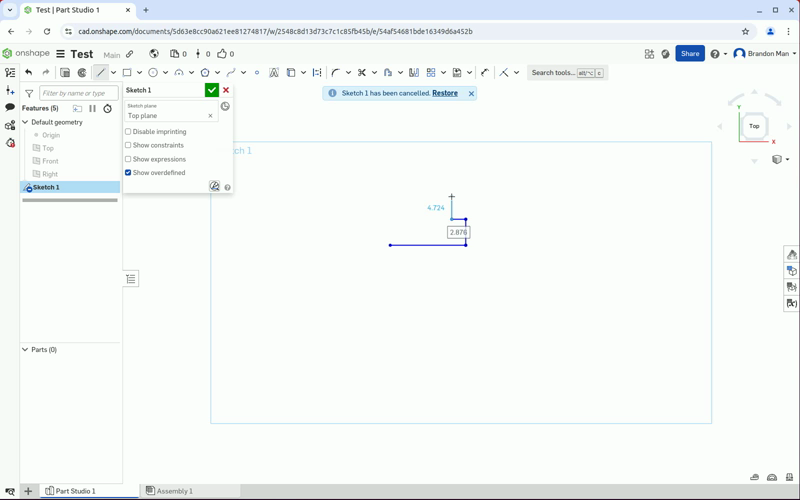
mouse_move(481, 196)
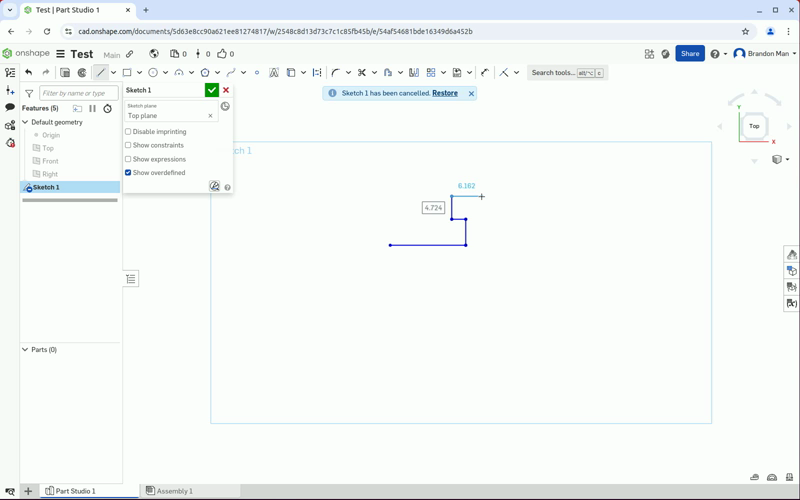
mouse_move(465, 196)
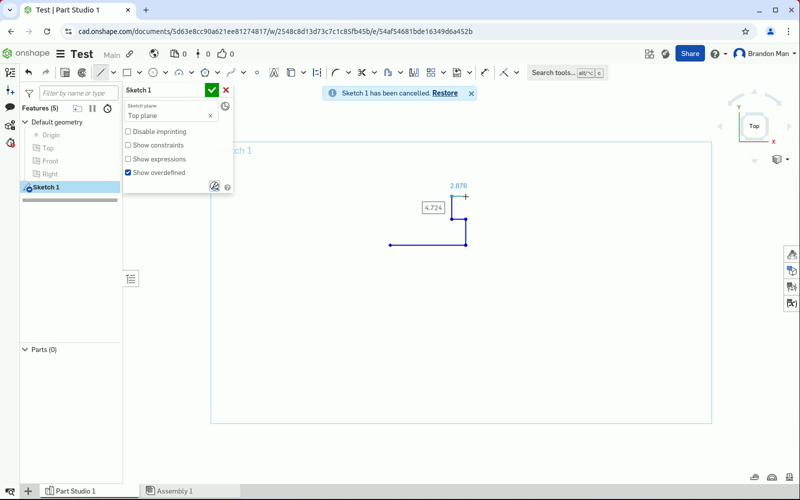
click(465, 196)
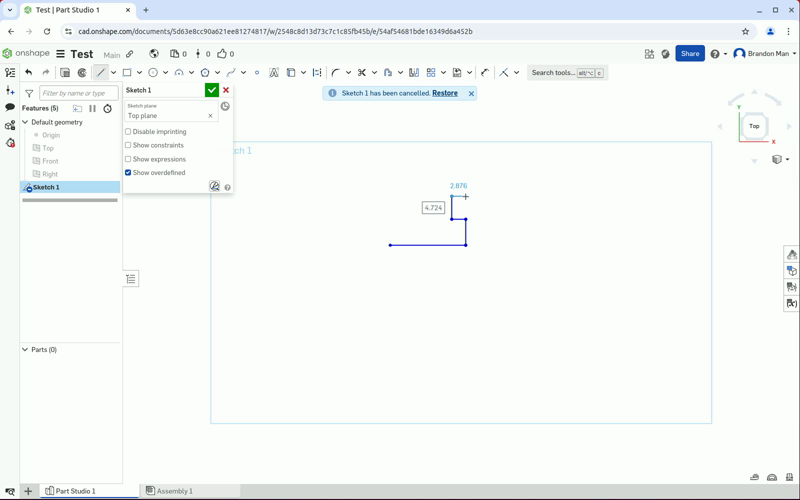
key_up(shift)
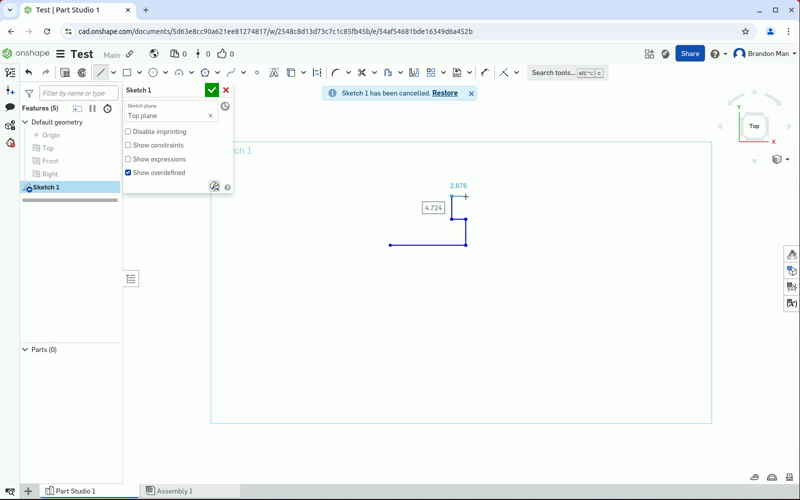
key_down(shift)
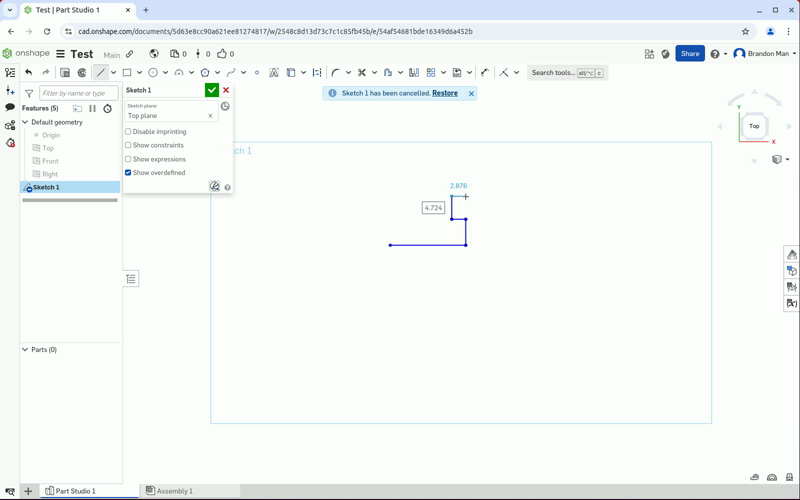
mouse_move(495, 196)
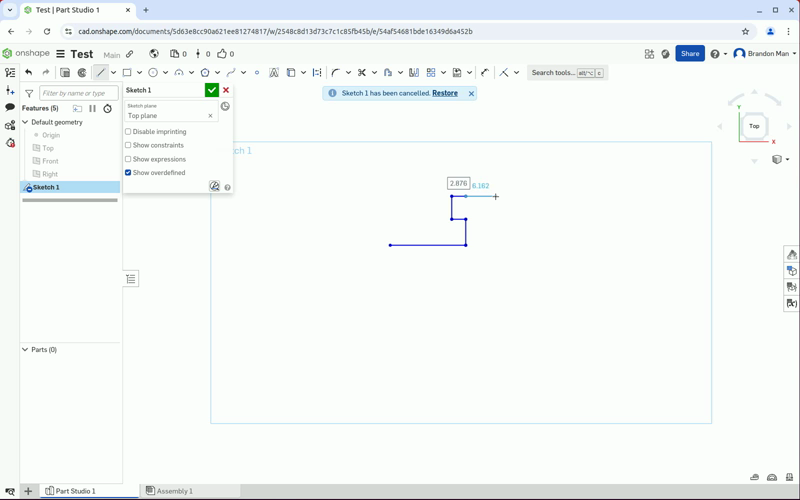
mouse_move(465, 170)
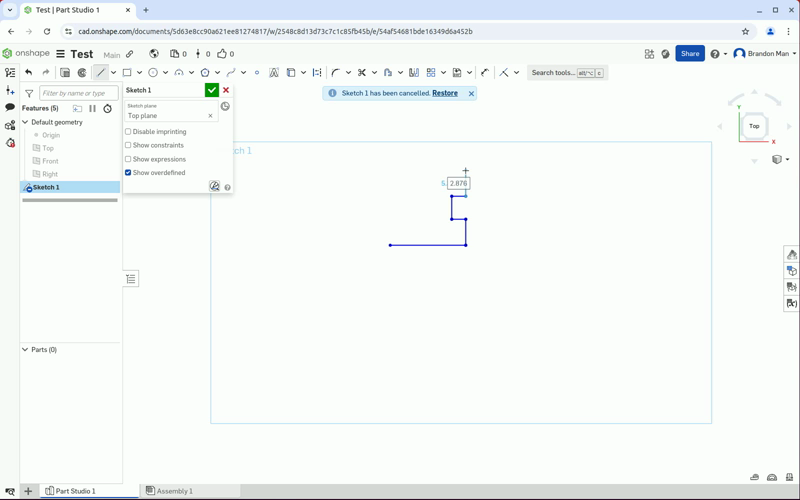
click(465, 170)
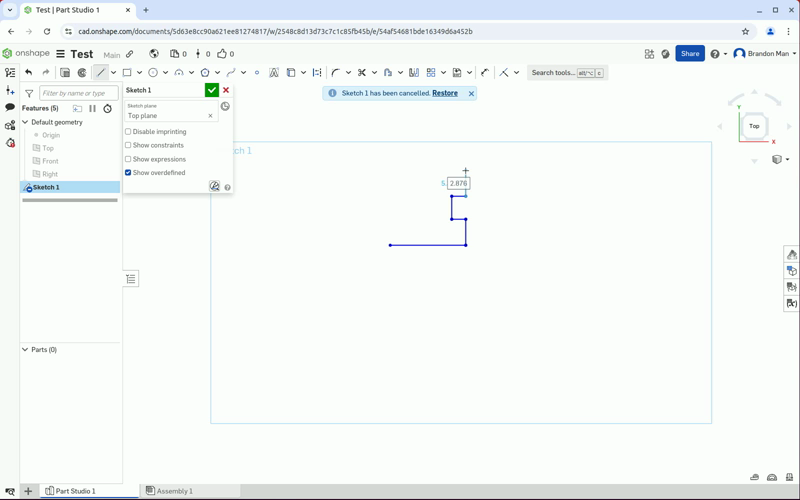
key_up(shift)
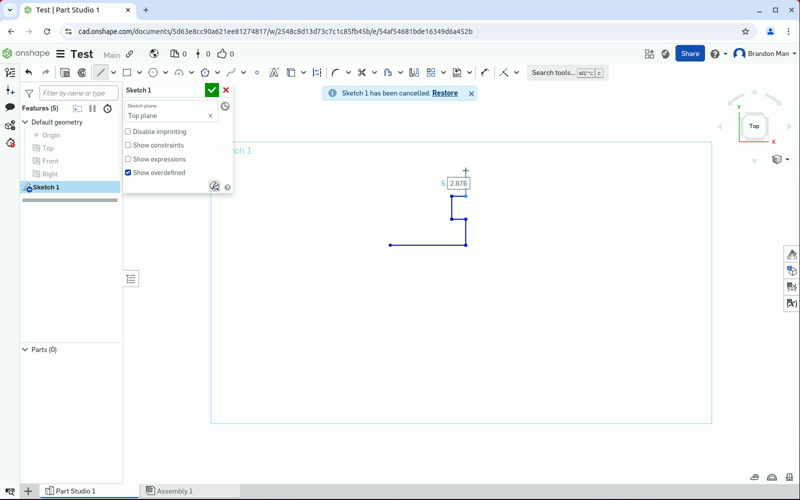
key_down(shift)
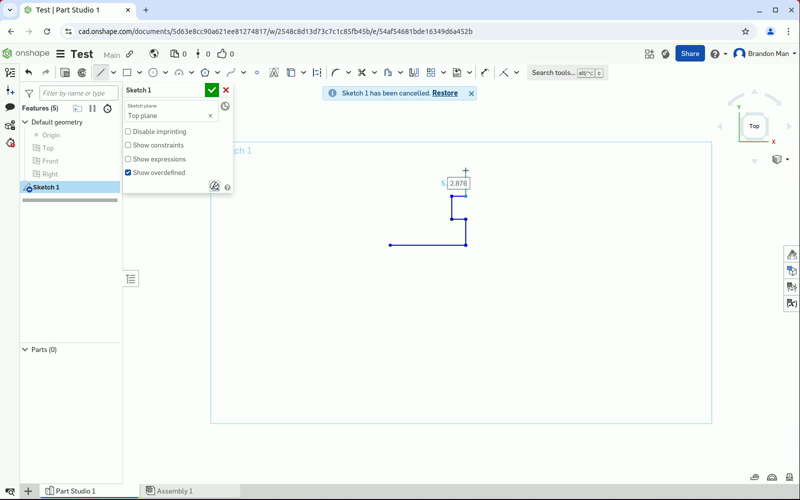
mouse_move(390, 170)
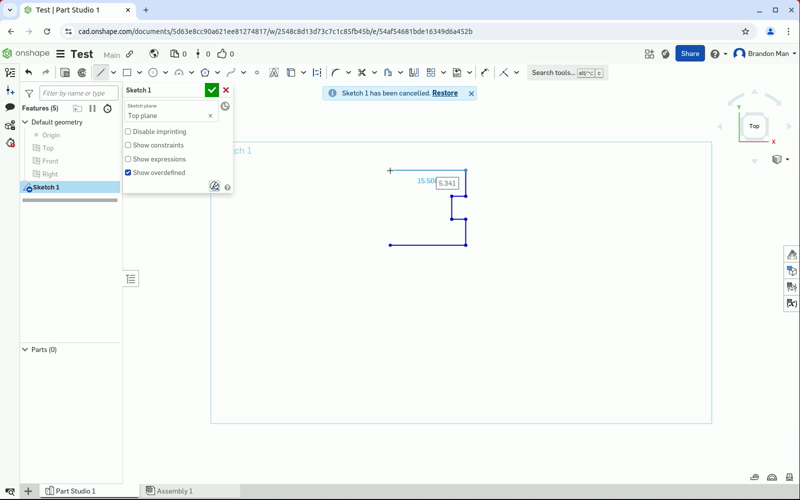
click(390, 170)
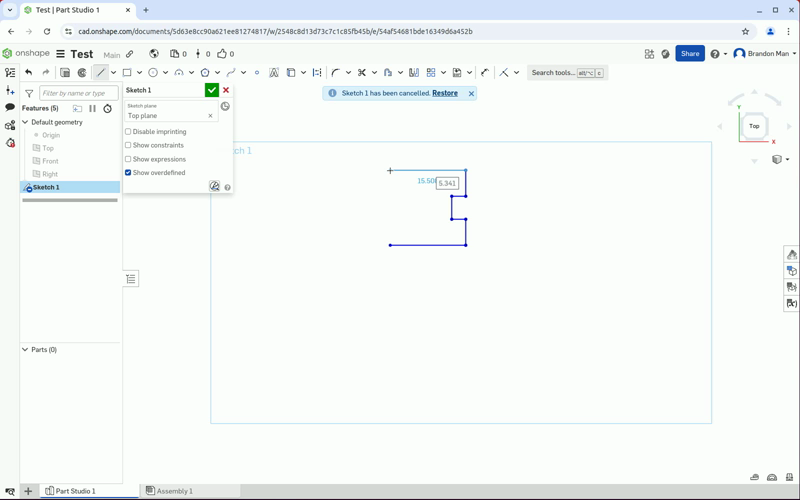
key_up(shift)
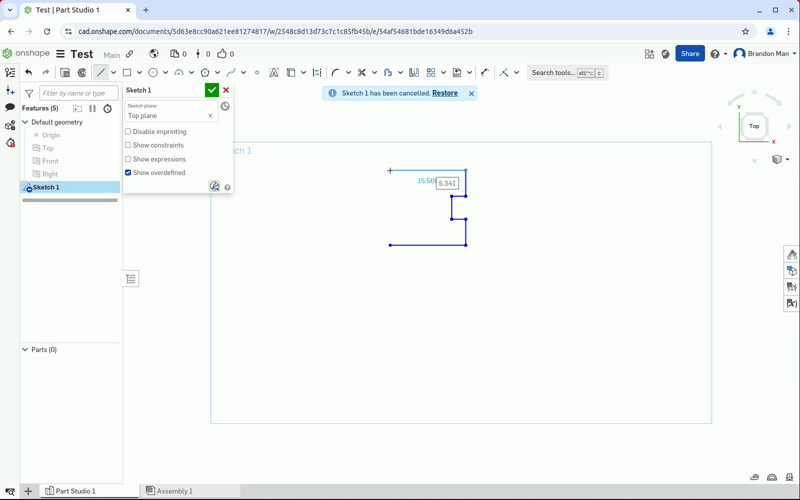
key_down(shift)
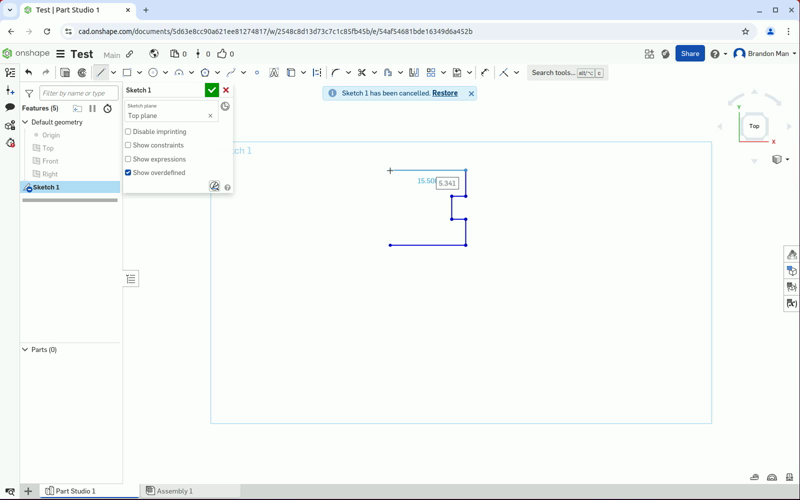
mouse_move(420, 170)
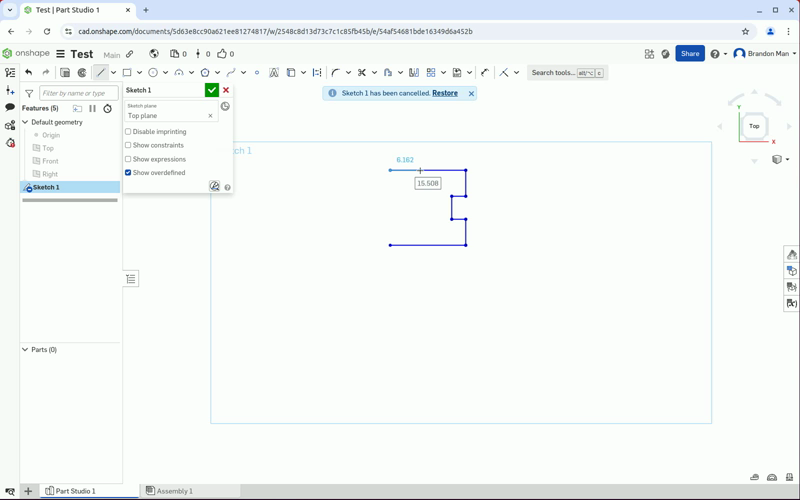
mouse_move(390, 196)
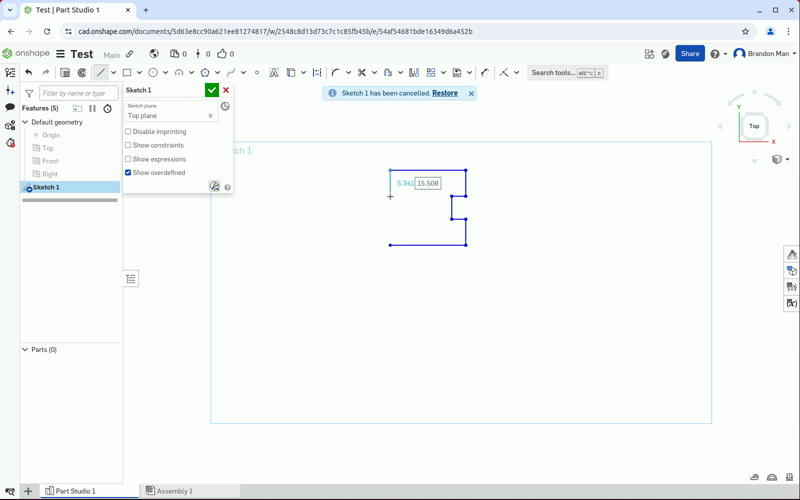
click(390, 196)
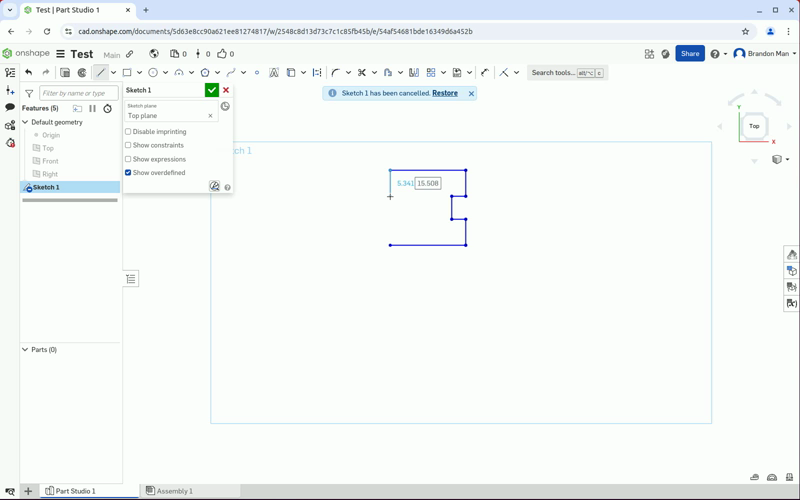
key_up(shift)
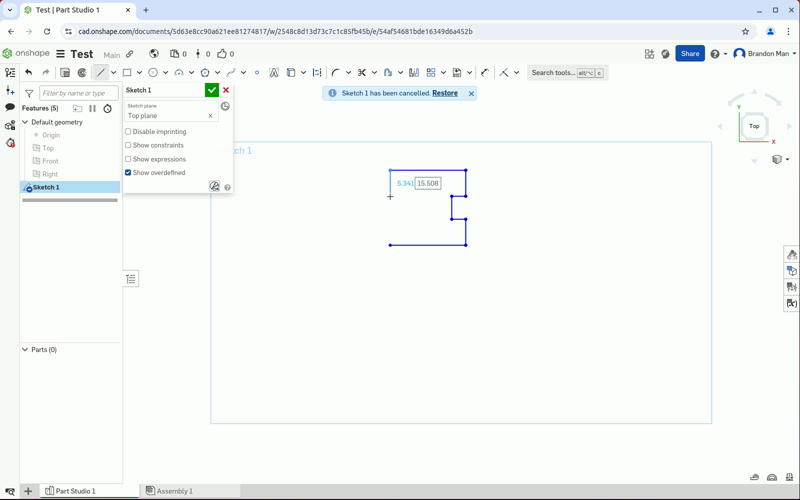
key_down(shift)
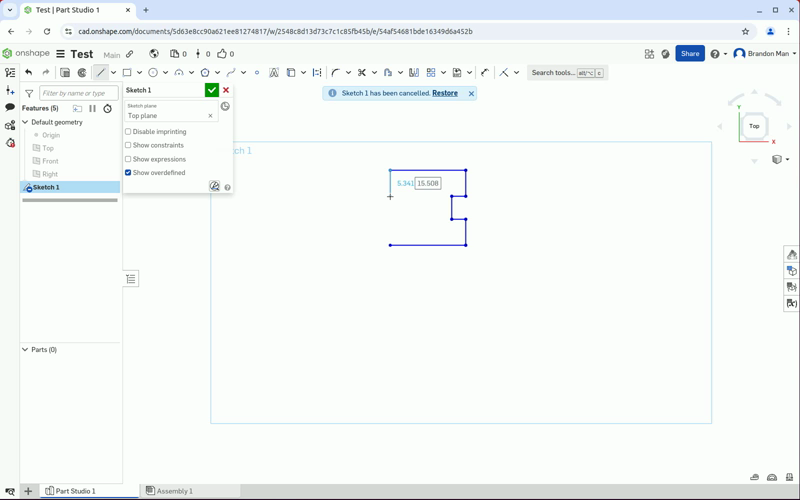
mouse_move(420, 196)
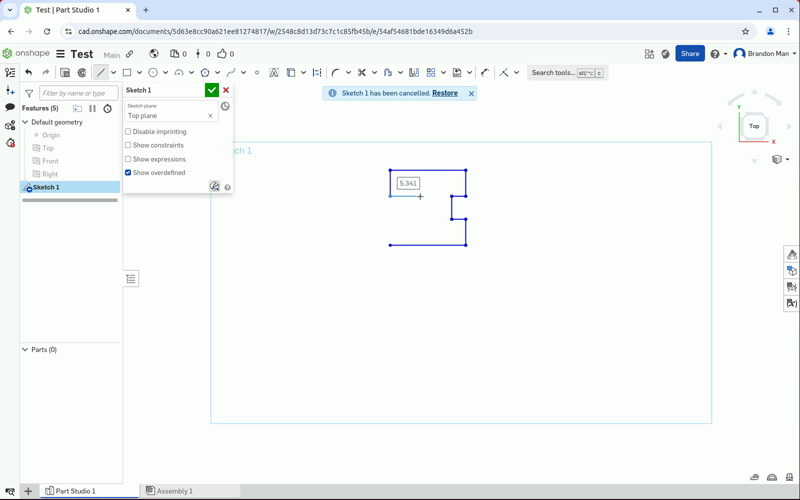
mouse_move(404, 196)
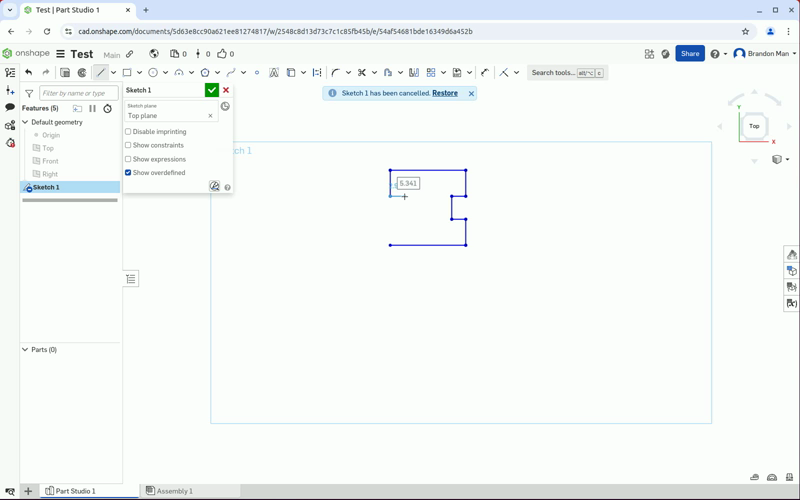
click(404, 196)
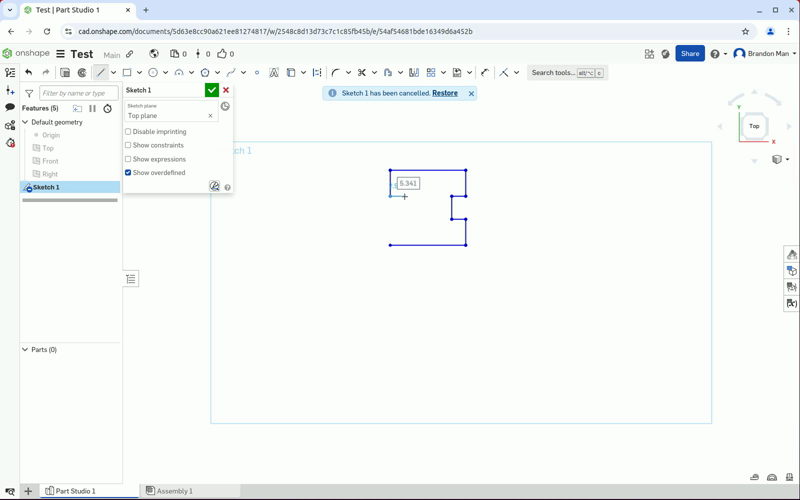
key_up(shift)
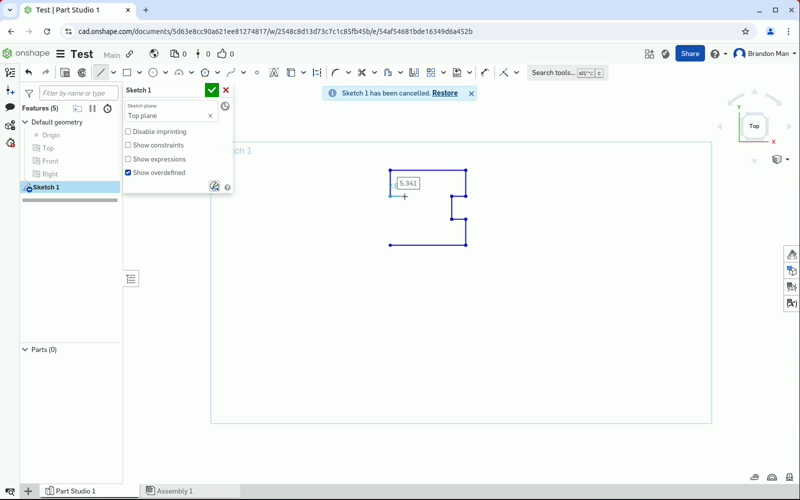
key_down(shift)
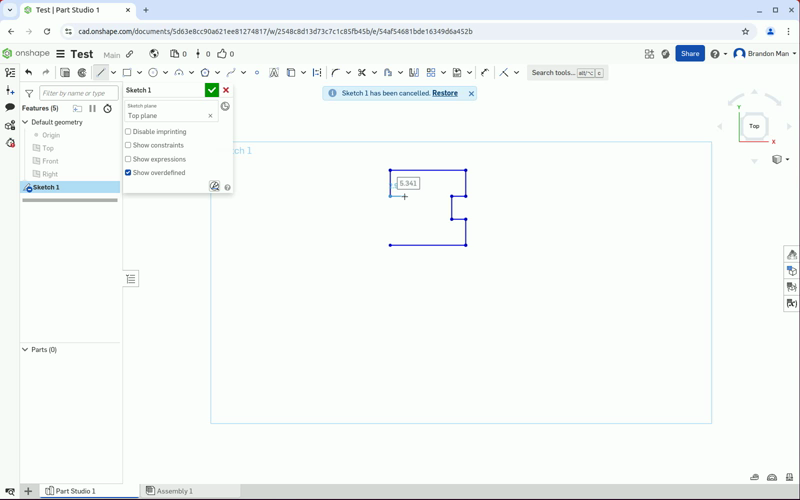
mouse_move(434, 196)
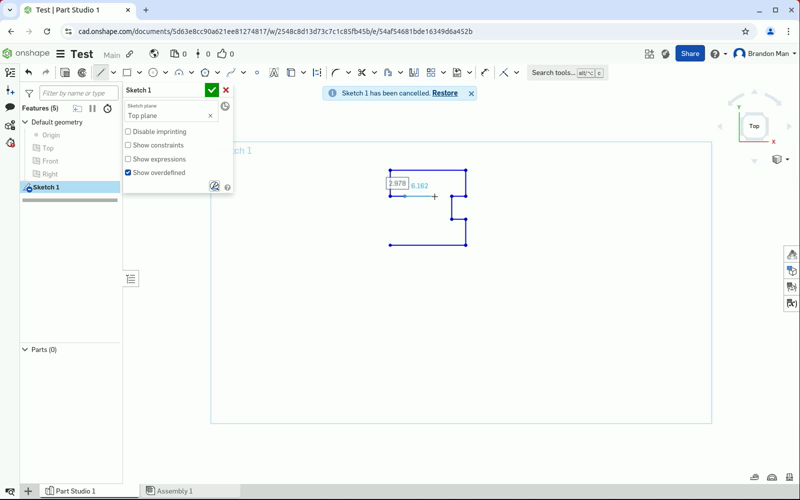
mouse_move(404, 219)
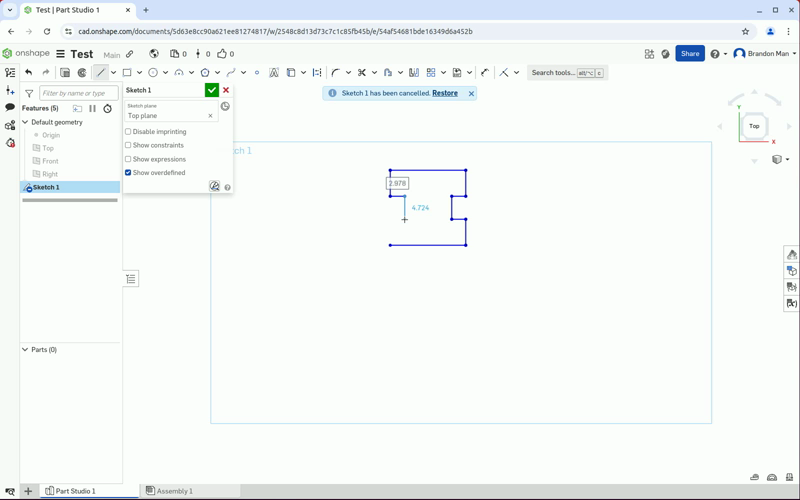
click(404, 219)
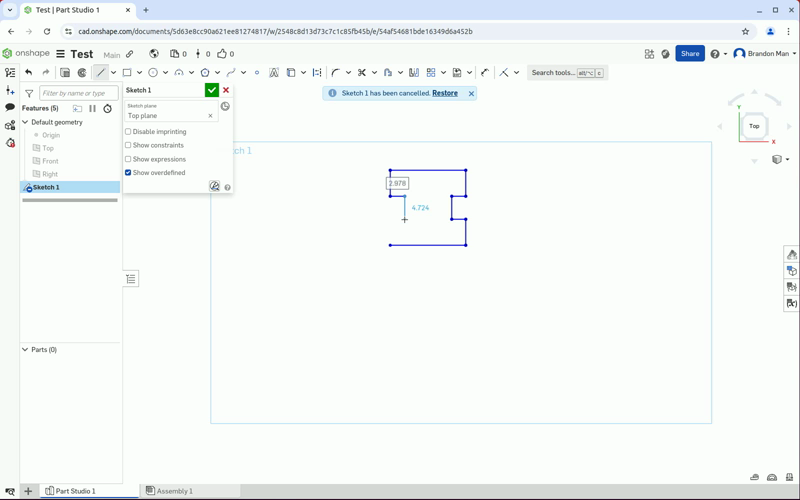
key_up(shift)
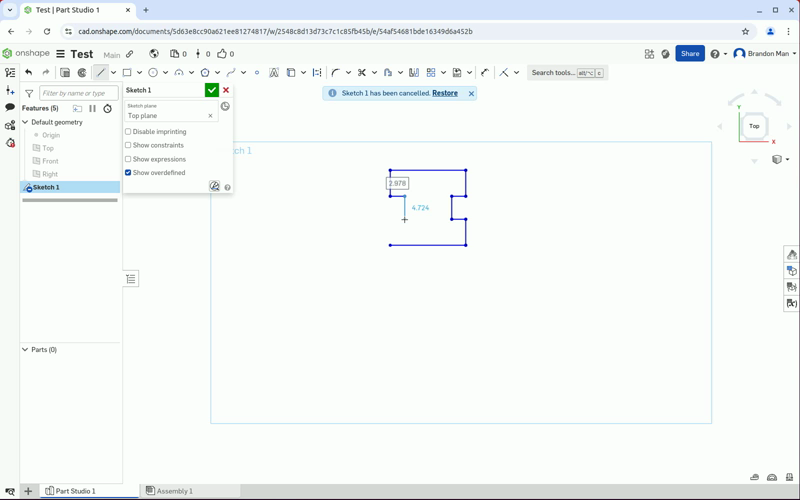
key_down(shift)
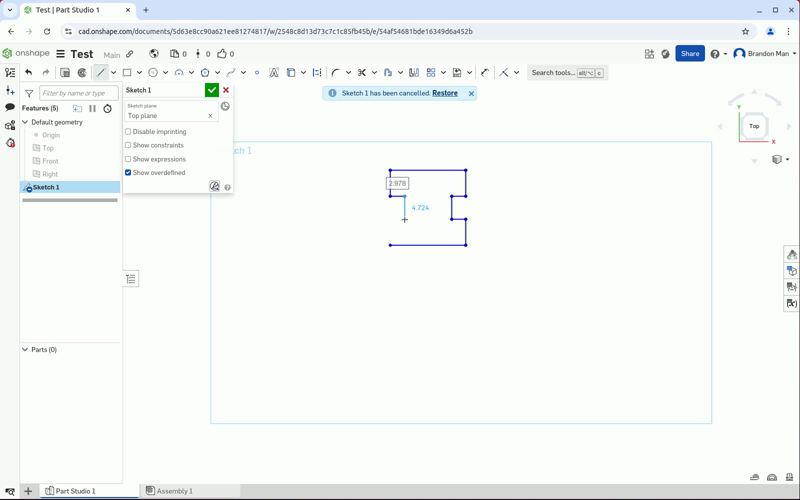
mouse_move(434, 219)
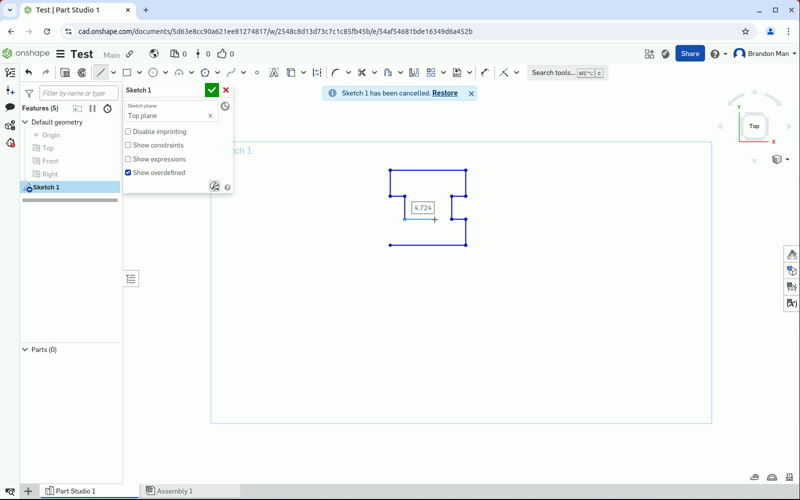
mouse_move(390, 219)
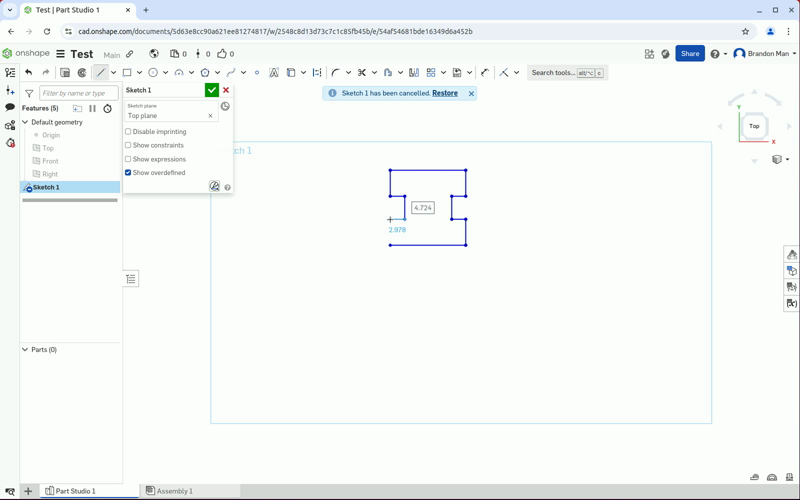
click(390, 219)
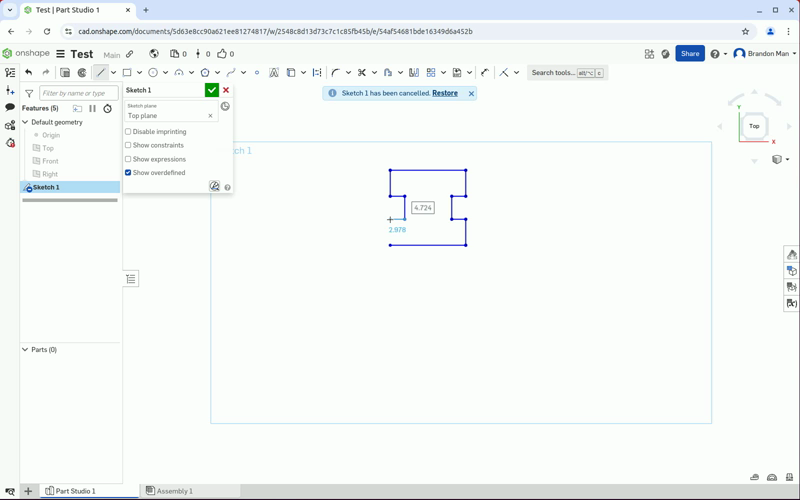
key_up(shift)
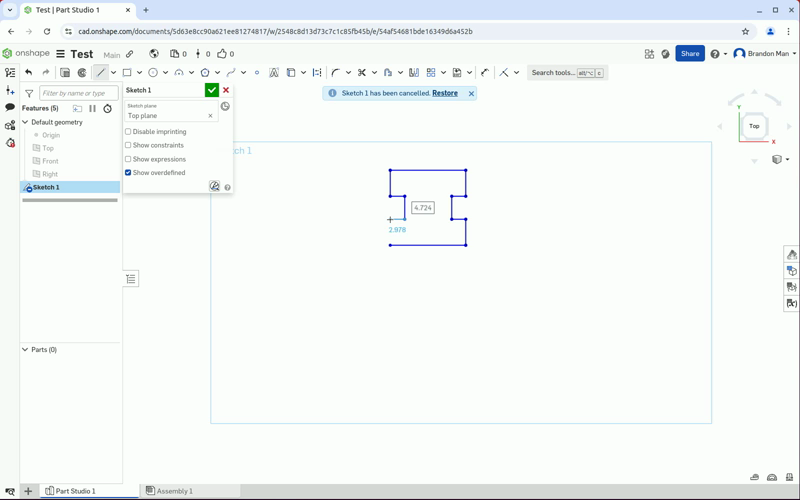
mouse_move(420, 219)
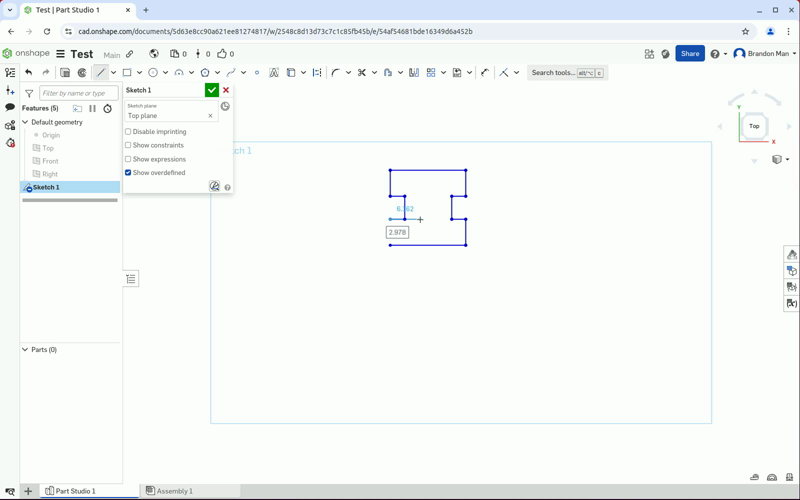
key_down(shift)
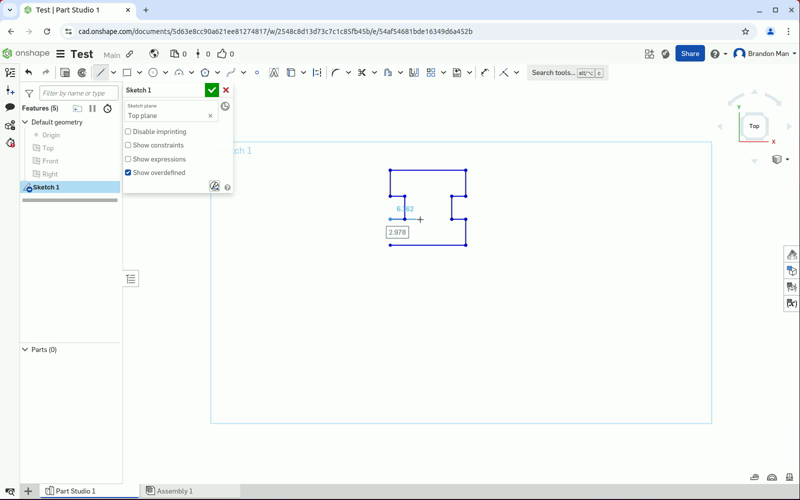
mouse_move(390, 245)
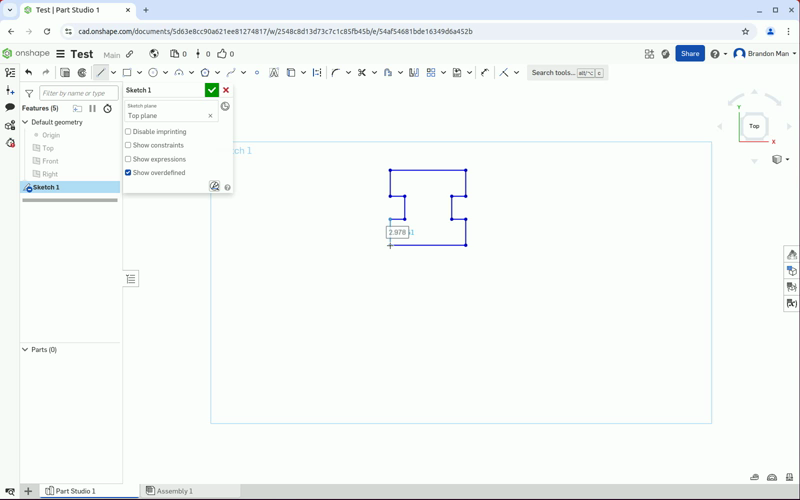
key_up(shift)
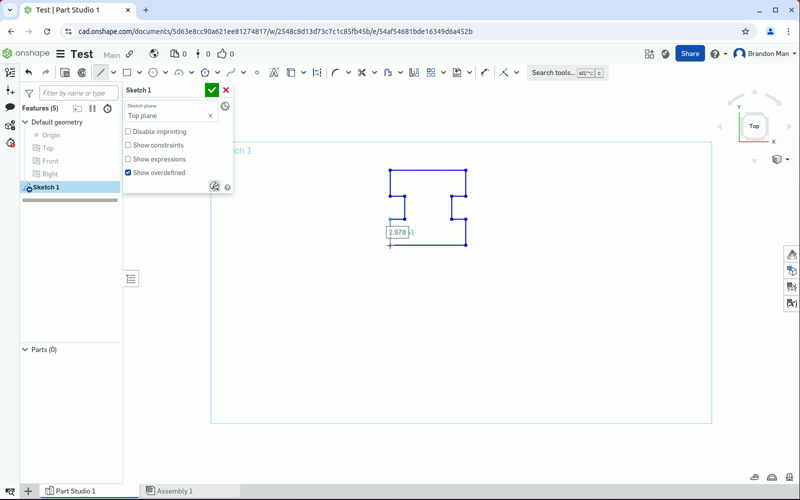
click(390, 245)
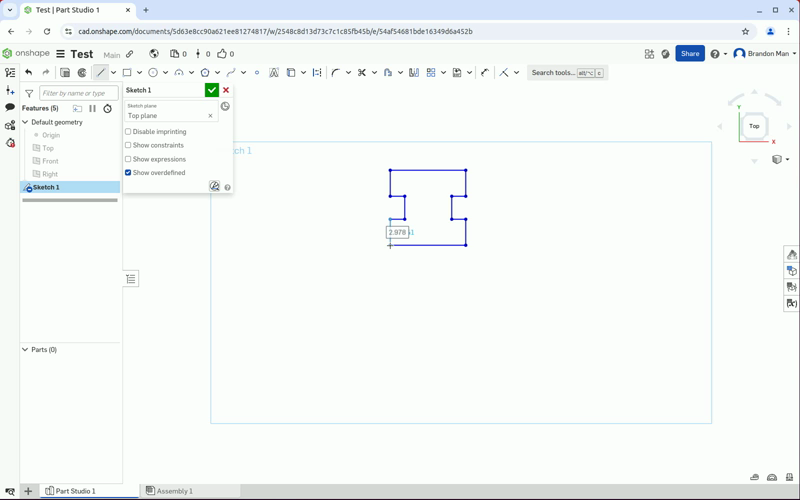
key(esc)
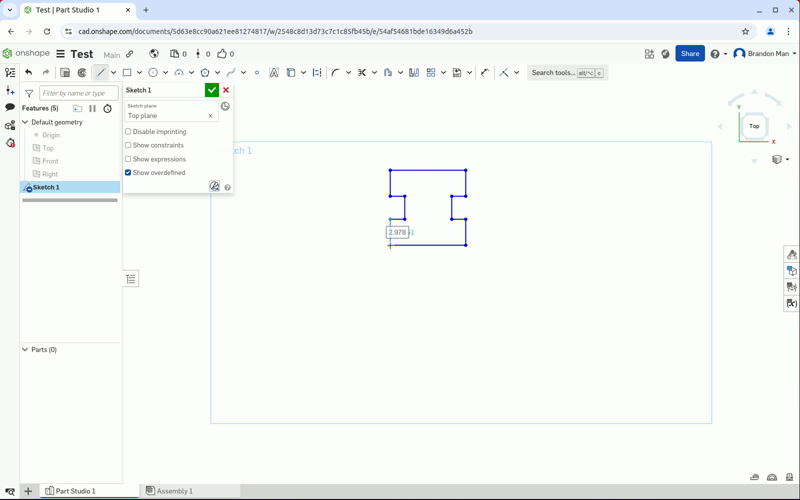
key(c)
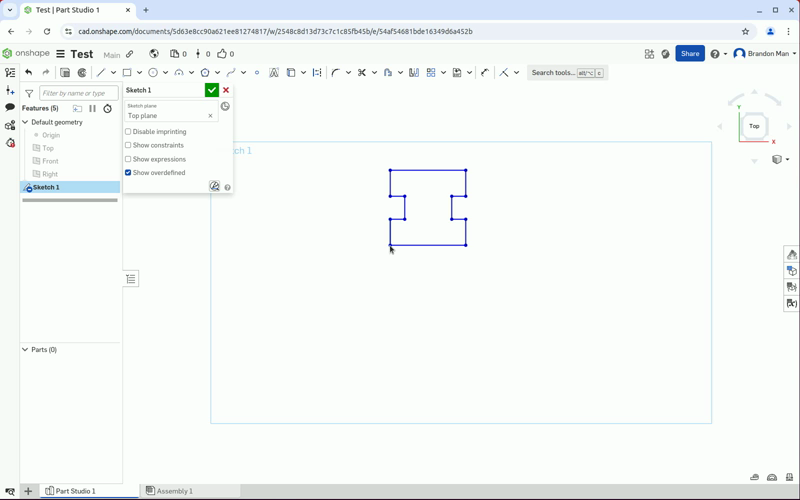
key_down(shift)
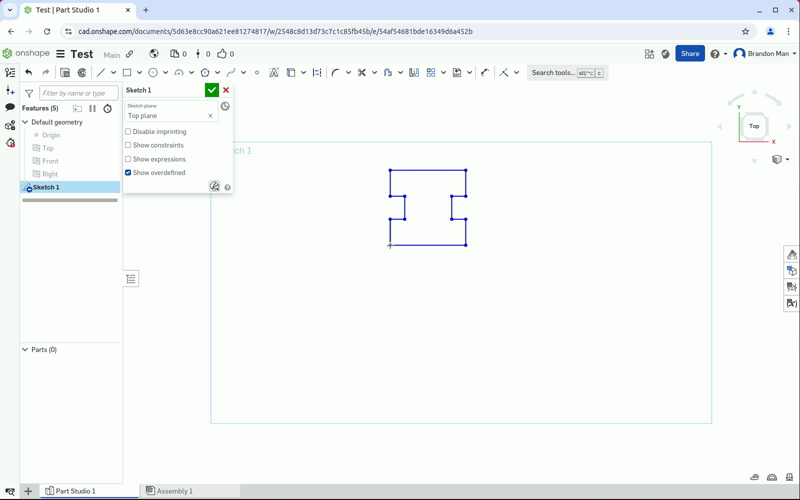
mouse_move(428, 207)
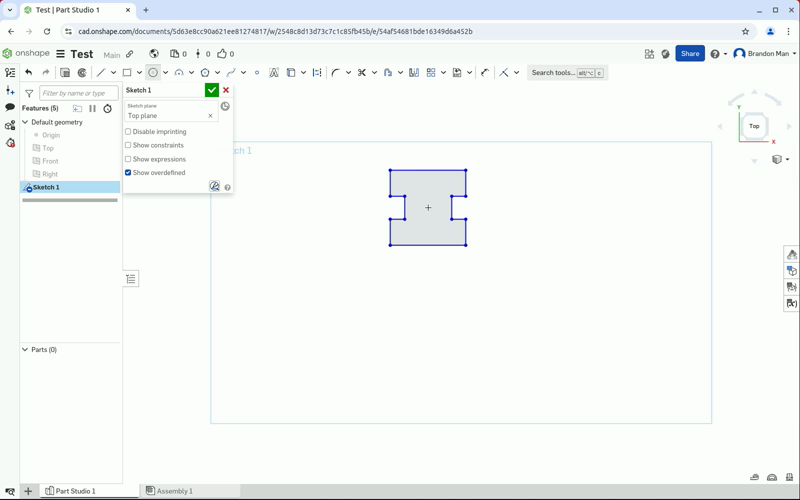
click(428, 207)
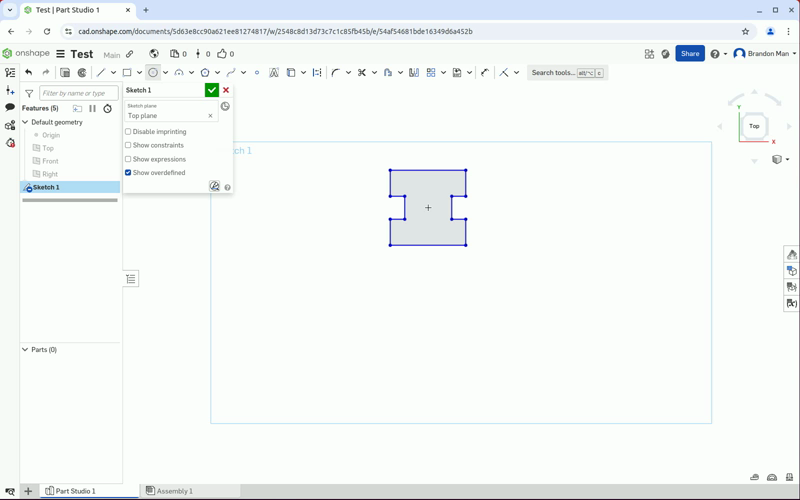
key_up(shift)
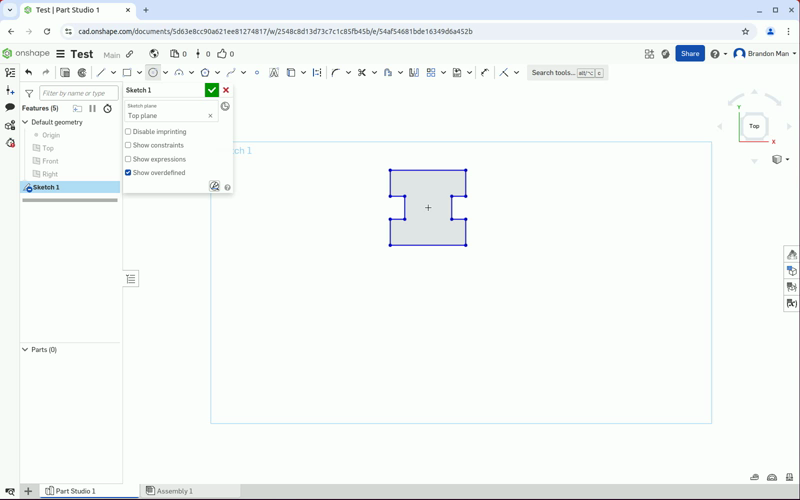
mouse_move(437, 207)
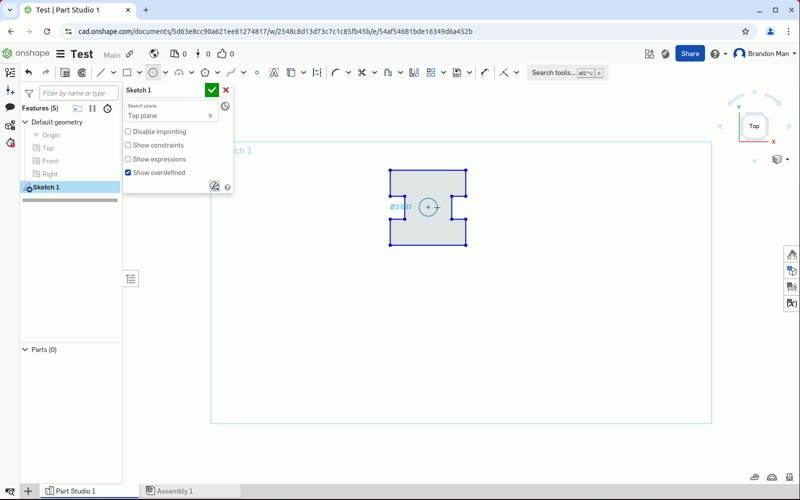
click(437, 207)
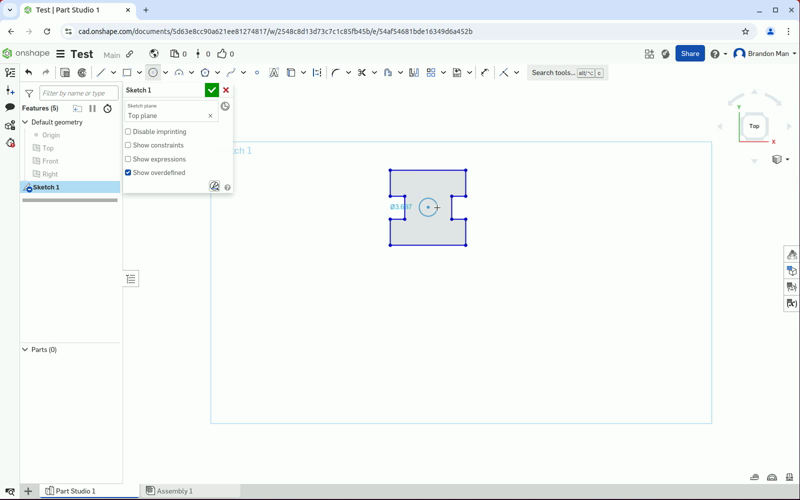
key(esc)
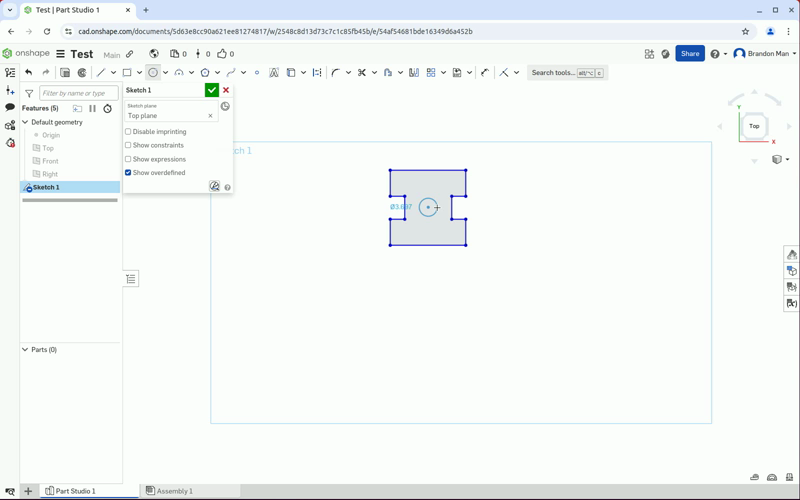
mouse_move(424, 227)
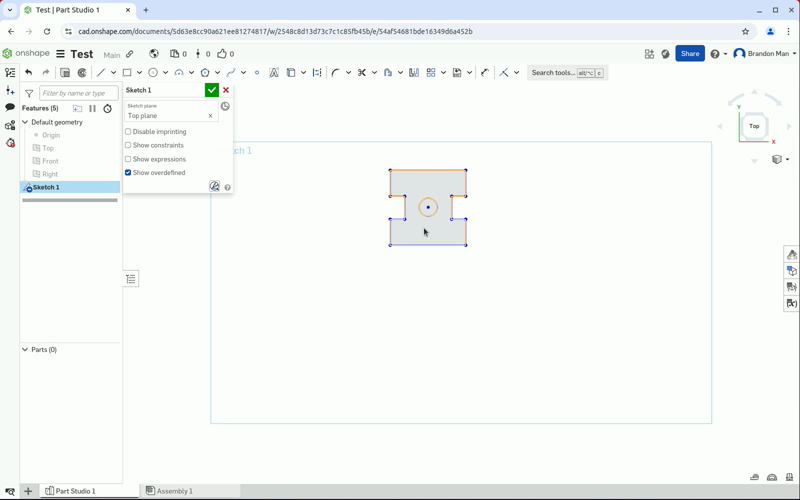
click(424, 227)
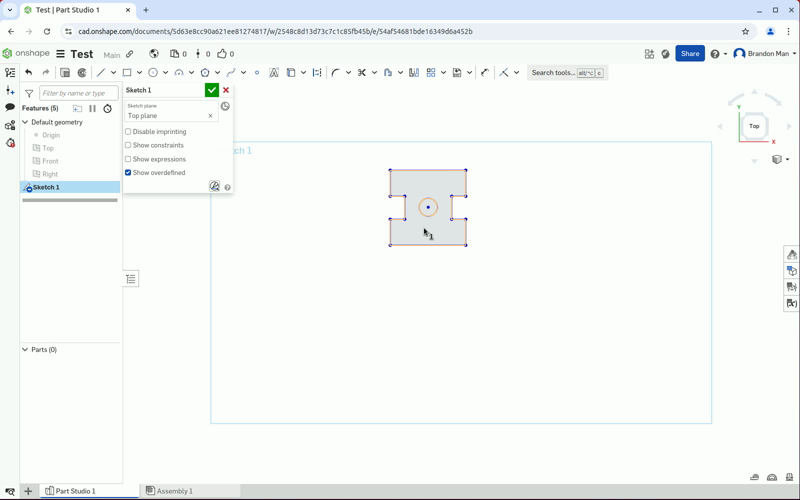
mouse_move(73, 352)
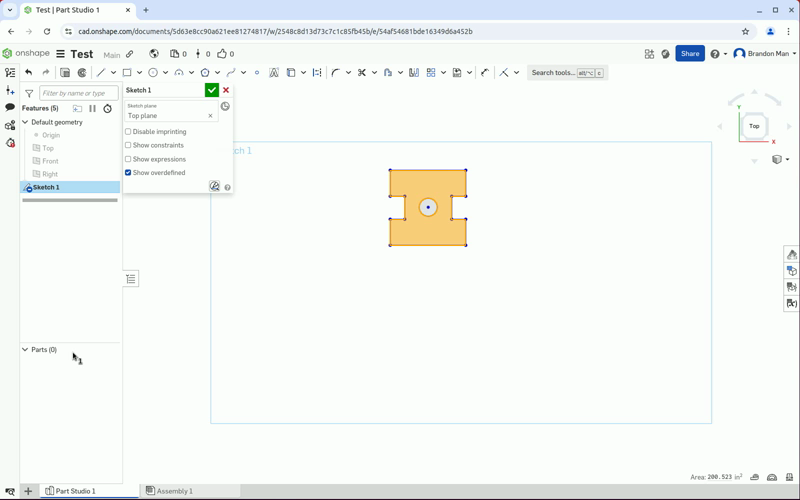
key(shift+y)
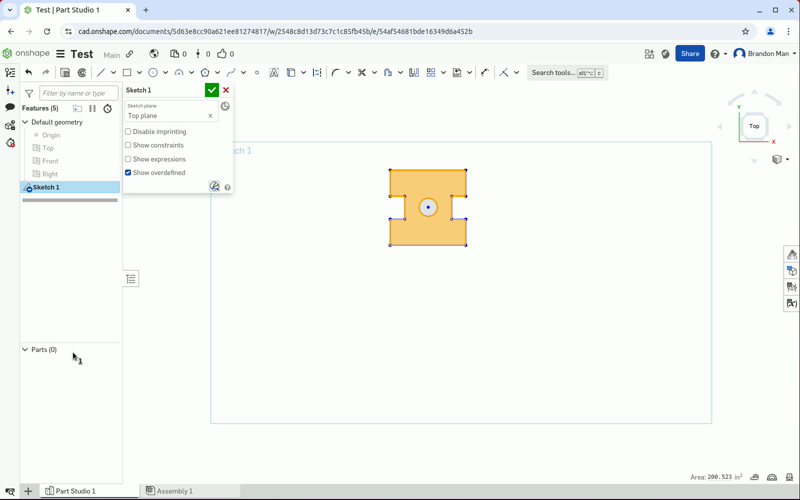
key(shift+e)
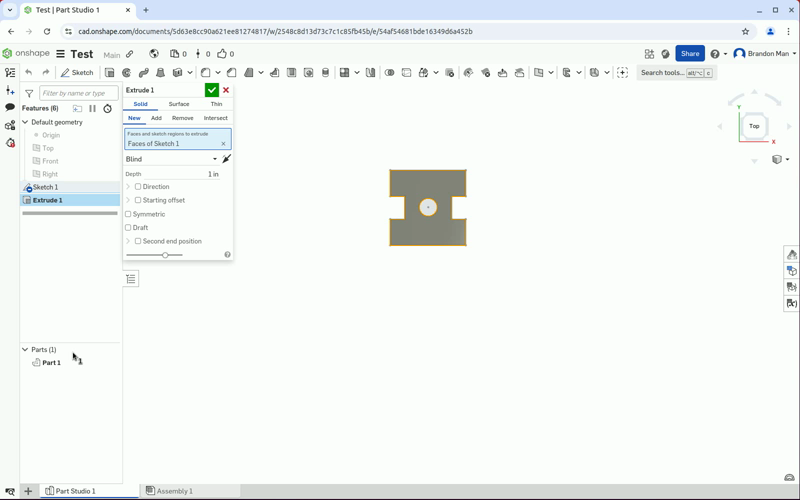
mouse_move(143, 106)
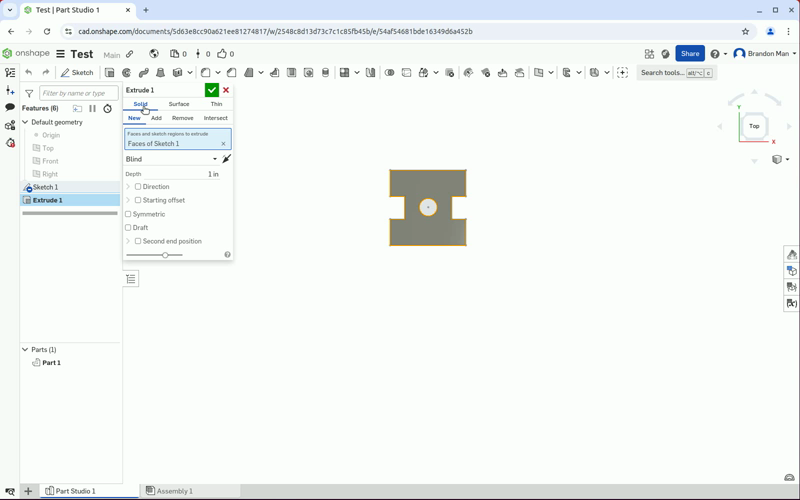
click(143, 106)
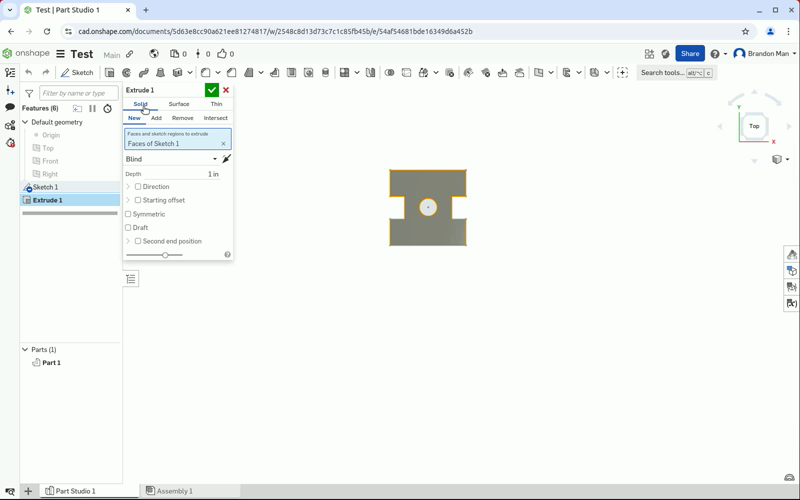
mouse_move(137, 120)
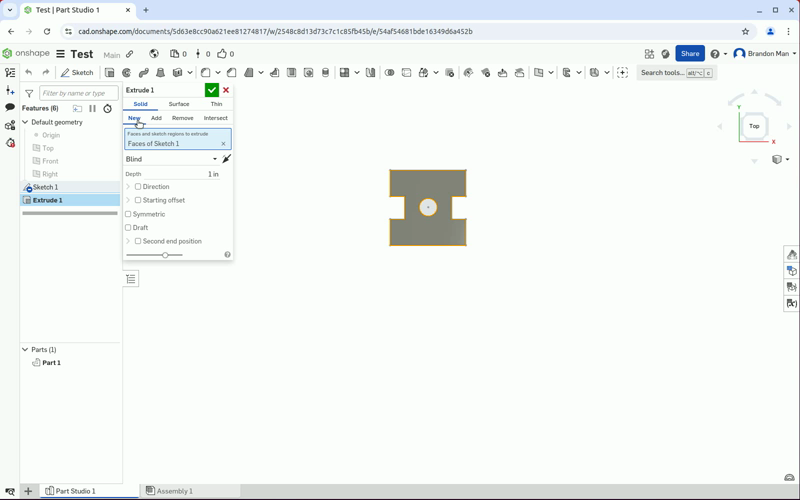
click(137, 120)
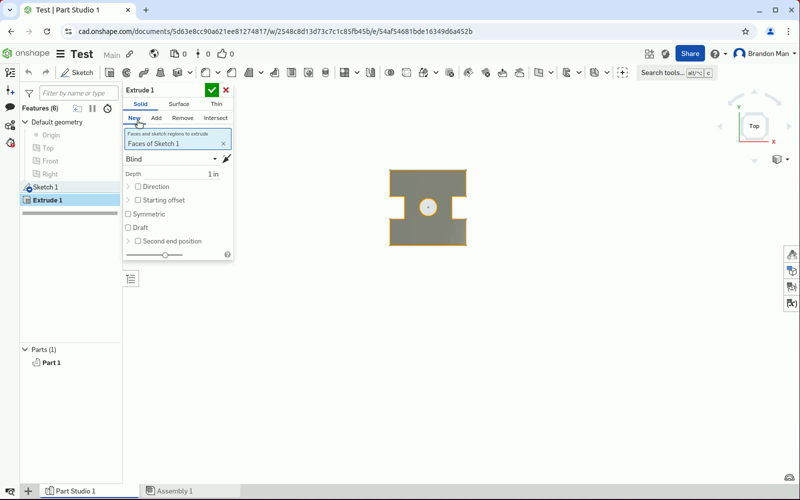
key(tab, 4)
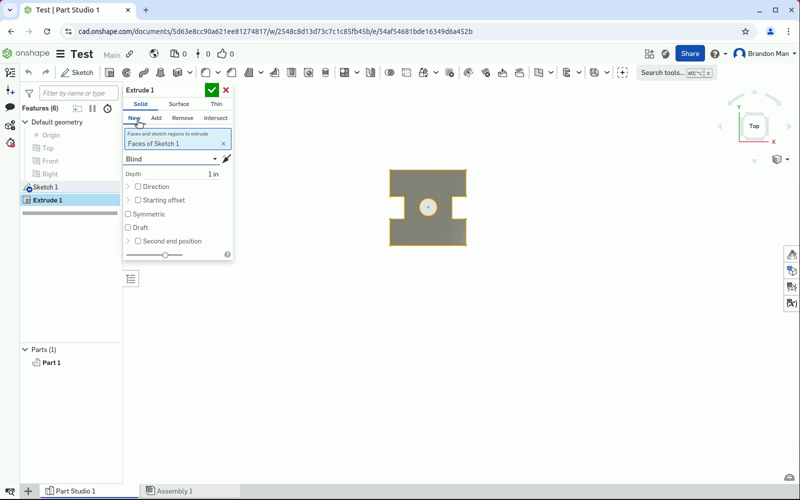
text(3.851)
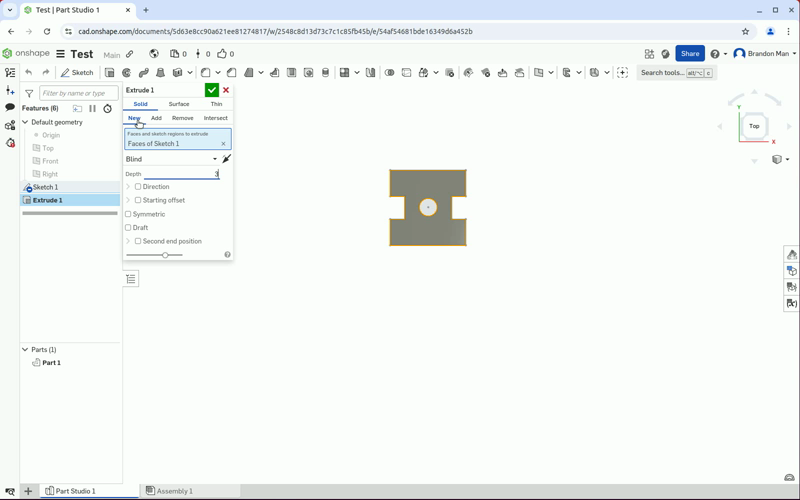
key(enter)
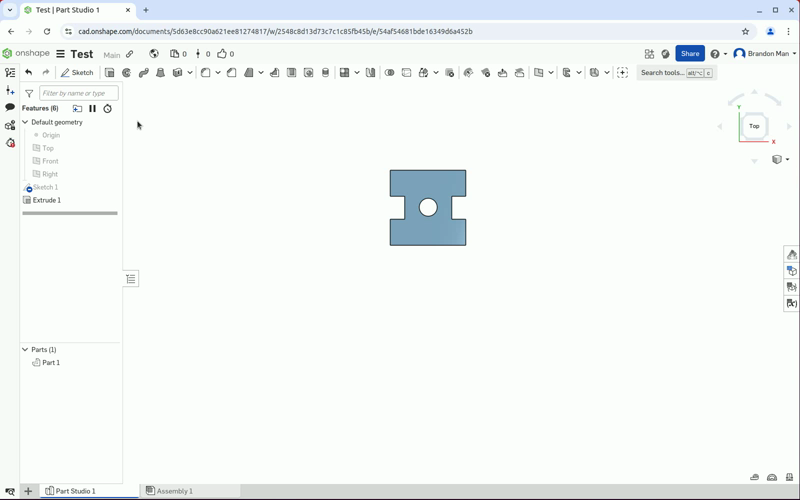
key(shift+h)
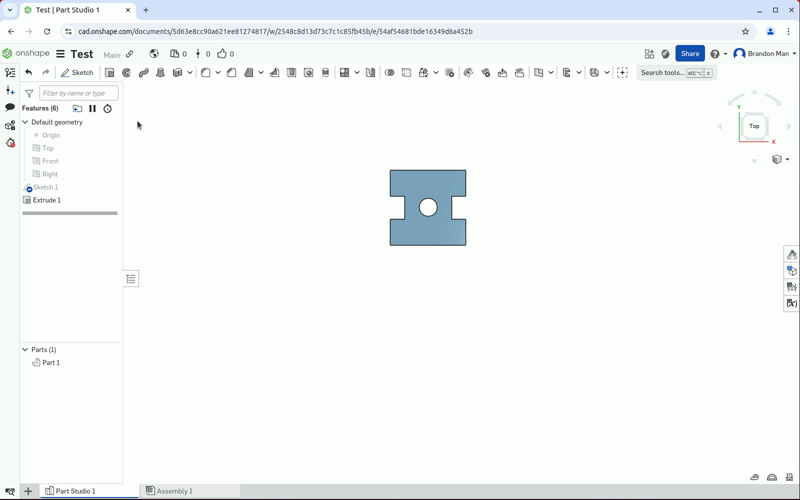
key(shift+h)
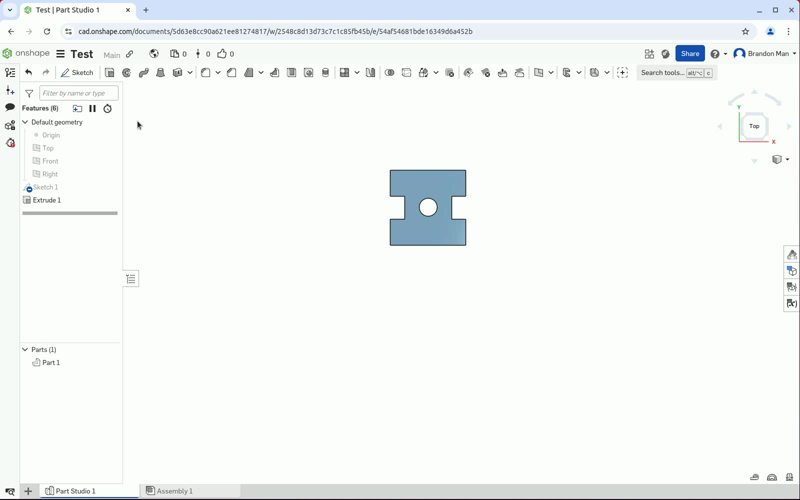
mouse_move(73, 189)
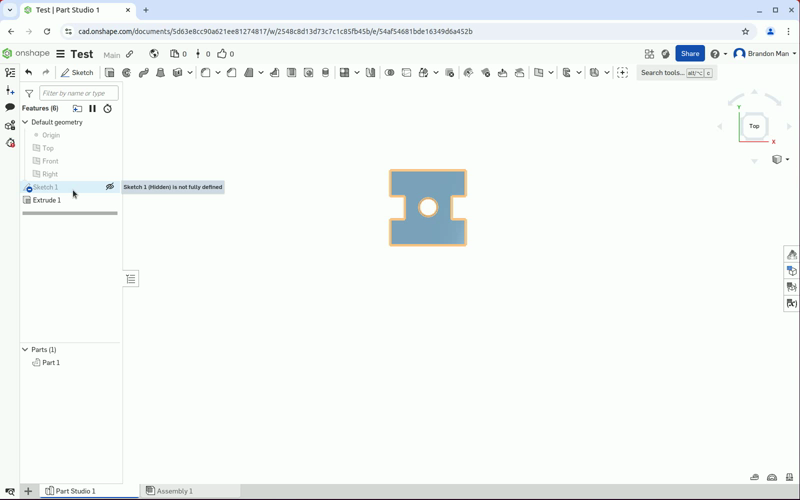
click(73, 189)
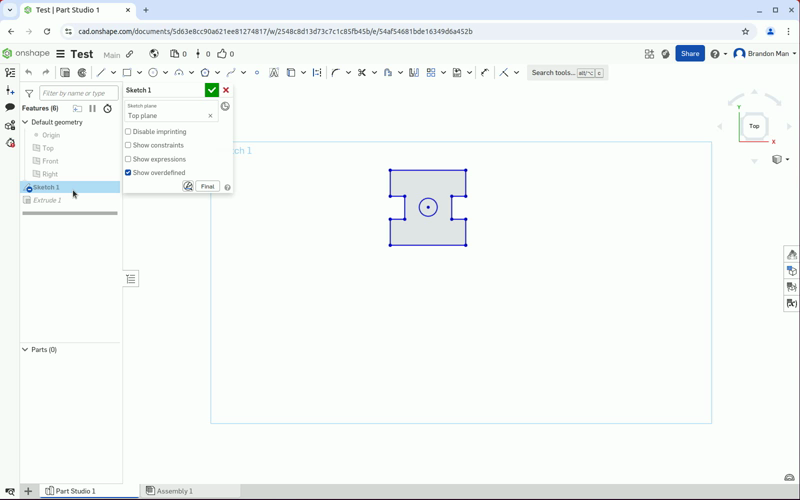
mouse_move(229, 92)
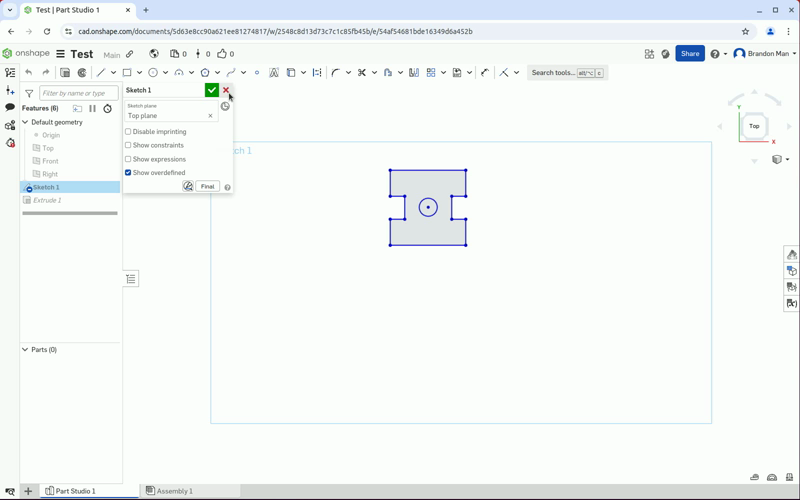
click(229, 92)
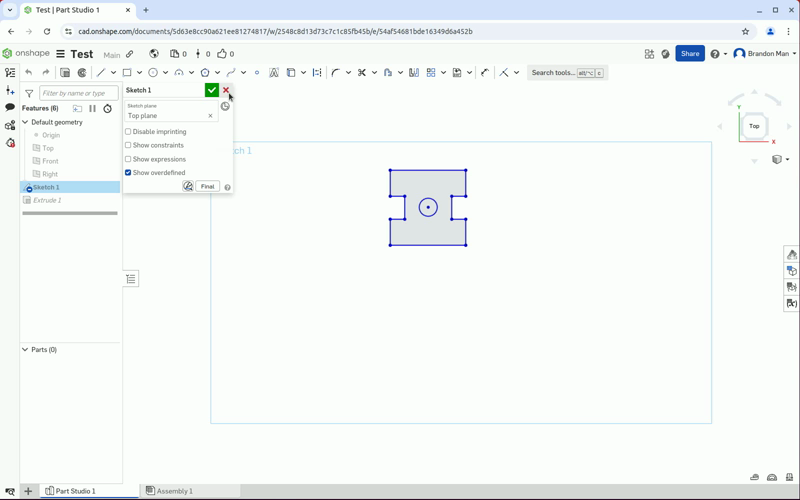
key(shift+s)
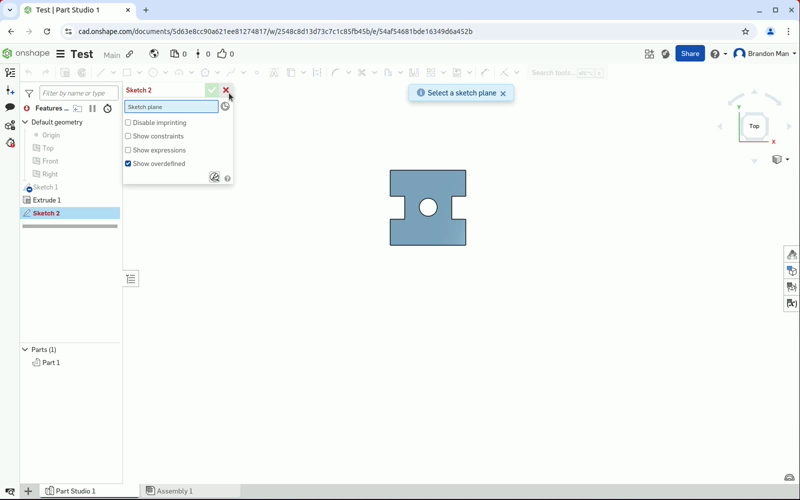
mouse_move(73, 150)
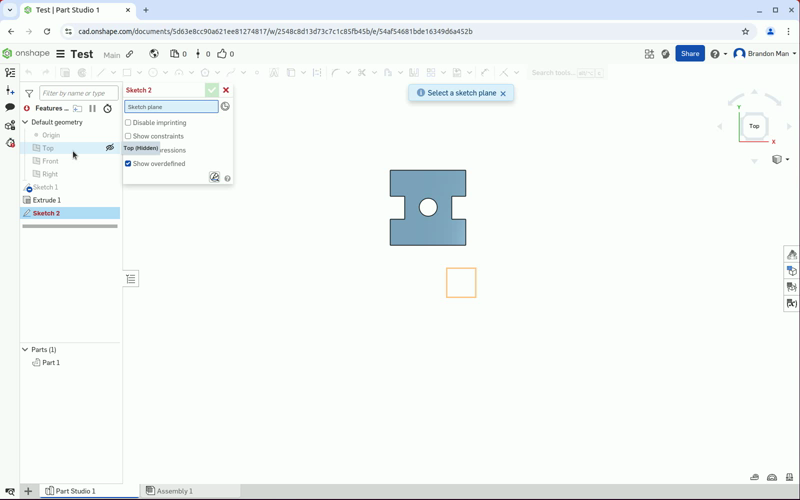
click(73, 150)
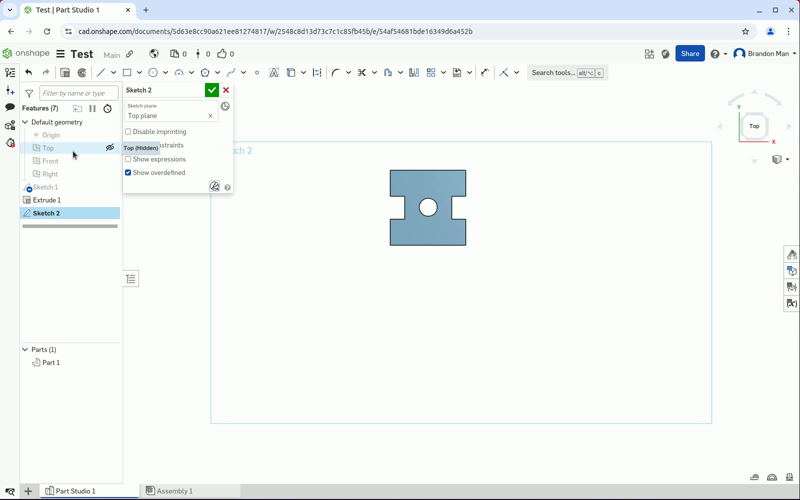
mouse_move(73, 352)
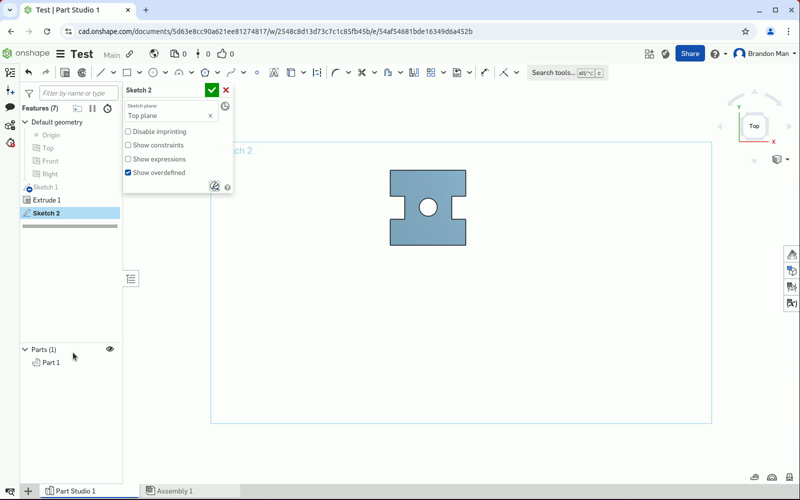
key(y)
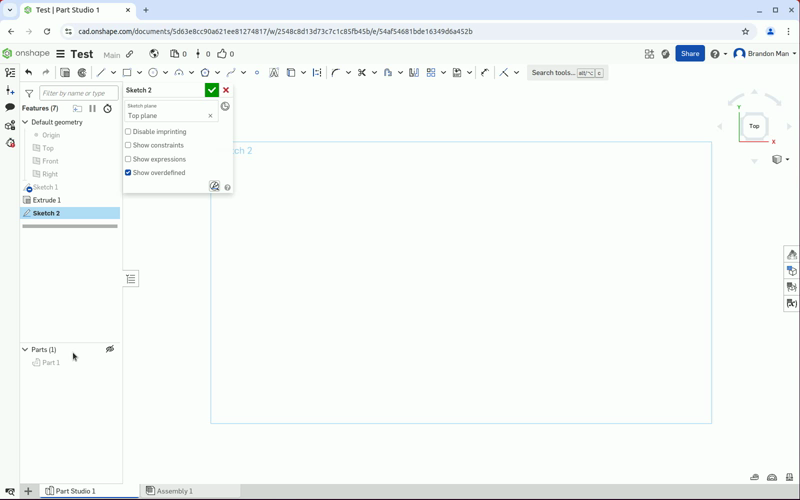
key(l)
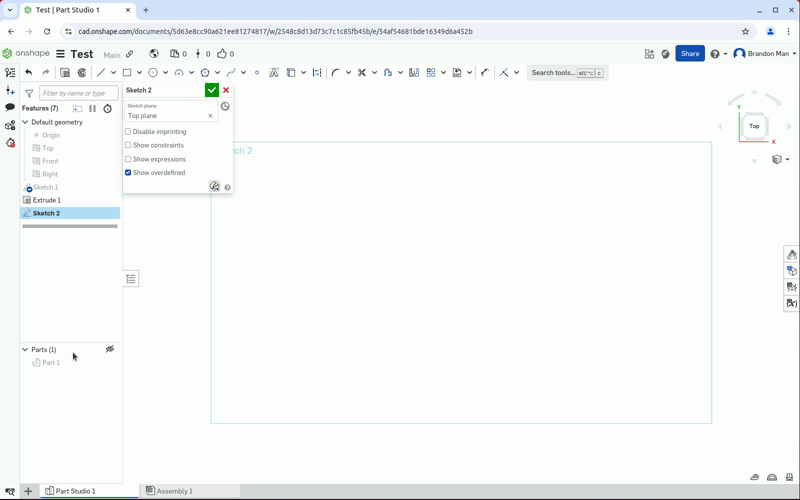
key_down(shift)
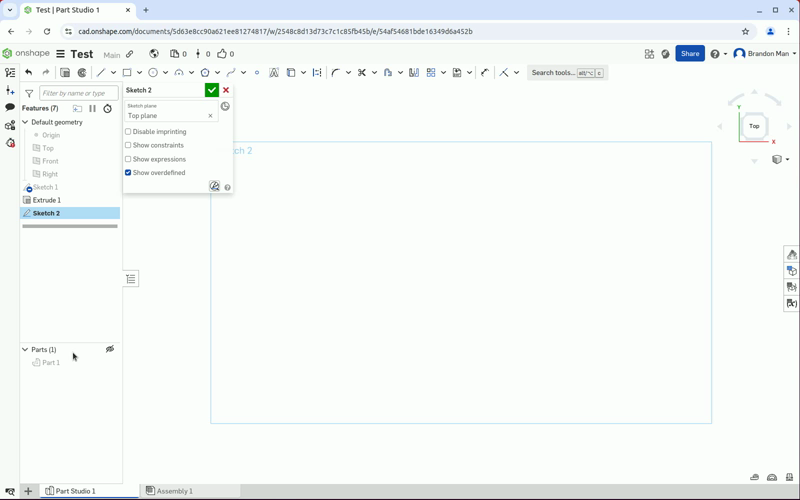
mouse_move(390, 282)
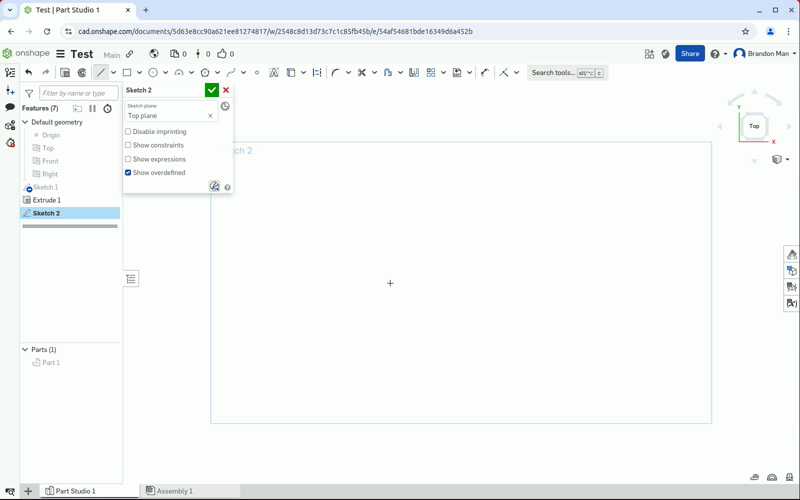
click(390, 282)
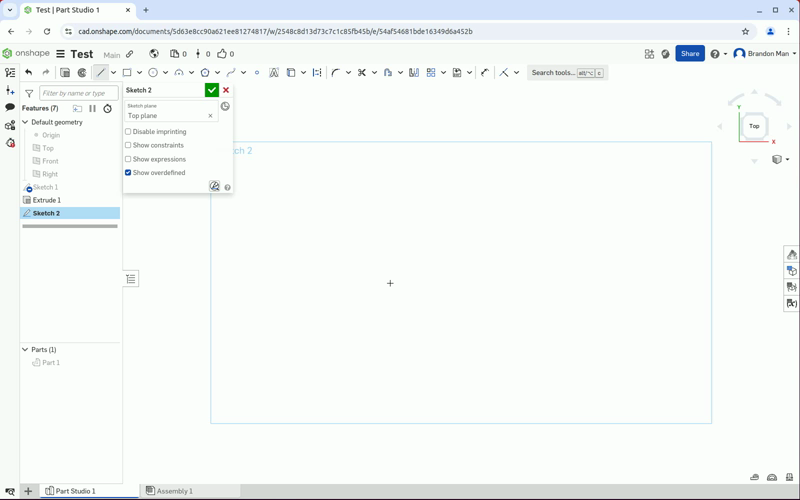
key_up(shift)
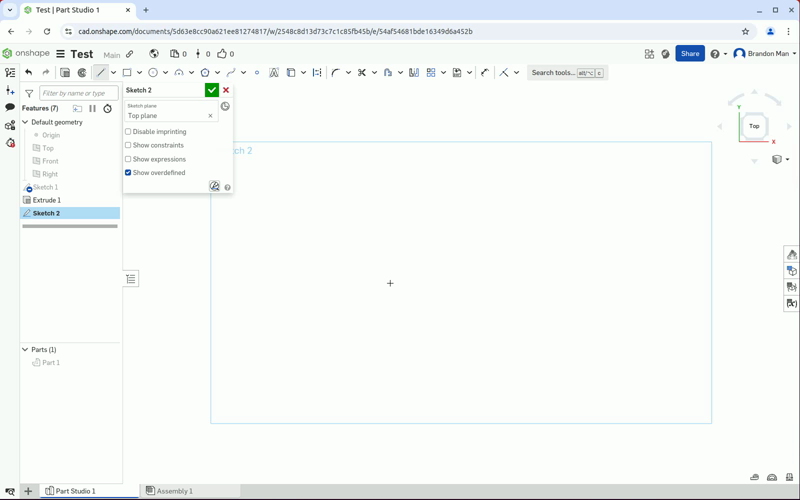
key_down(shift)
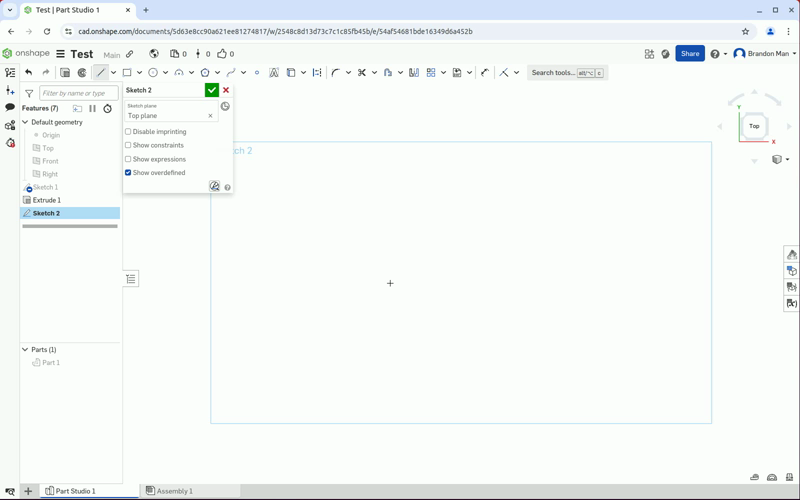
mouse_move(465, 282)
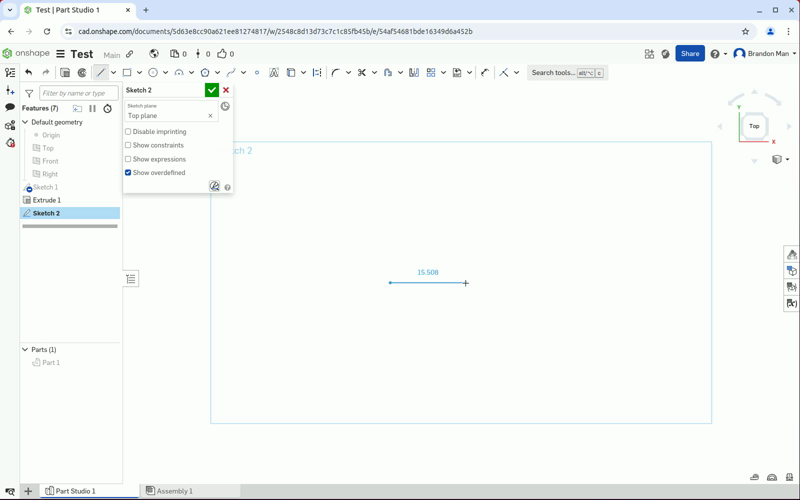
click(465, 282)
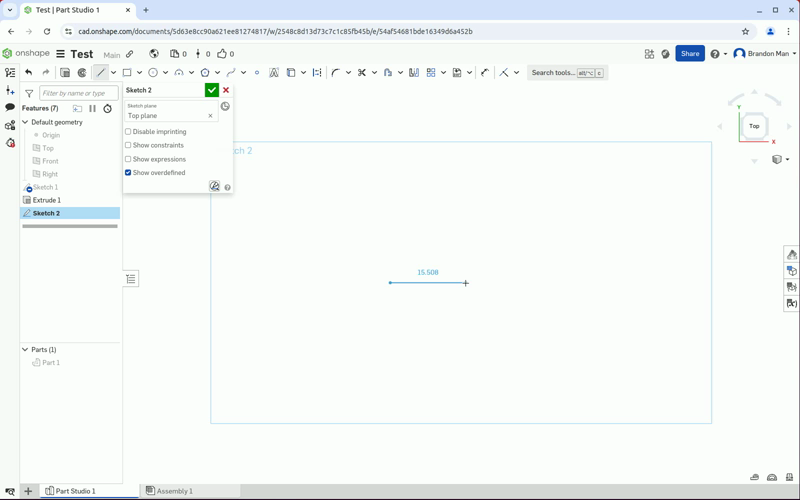
key_up(shift)
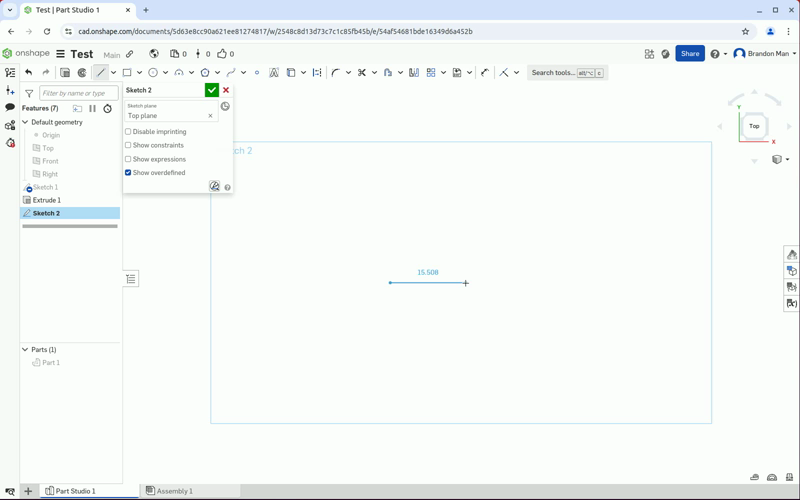
key_down(shift)
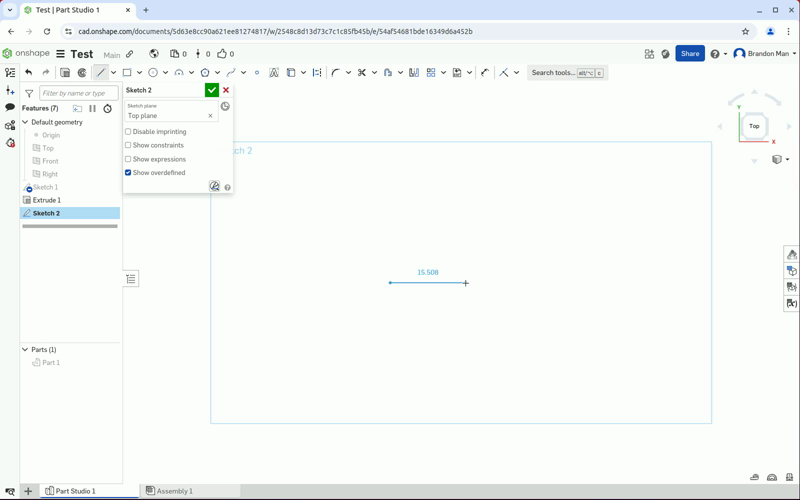
mouse_move(495, 282)
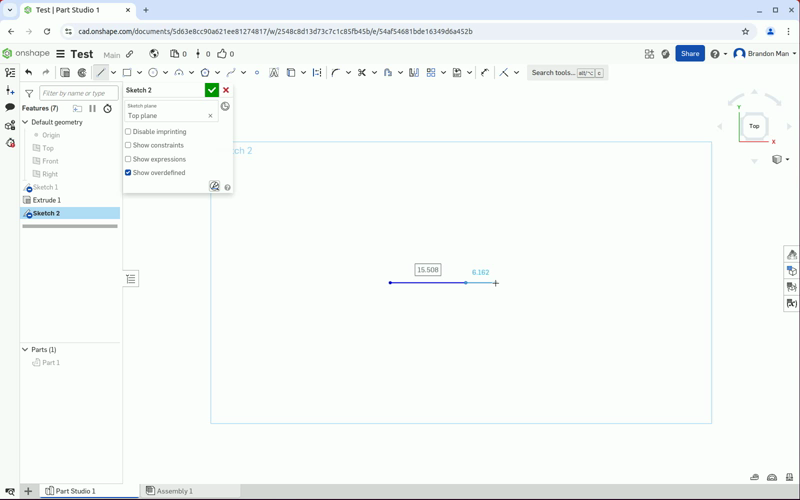
mouse_move(465, 244)
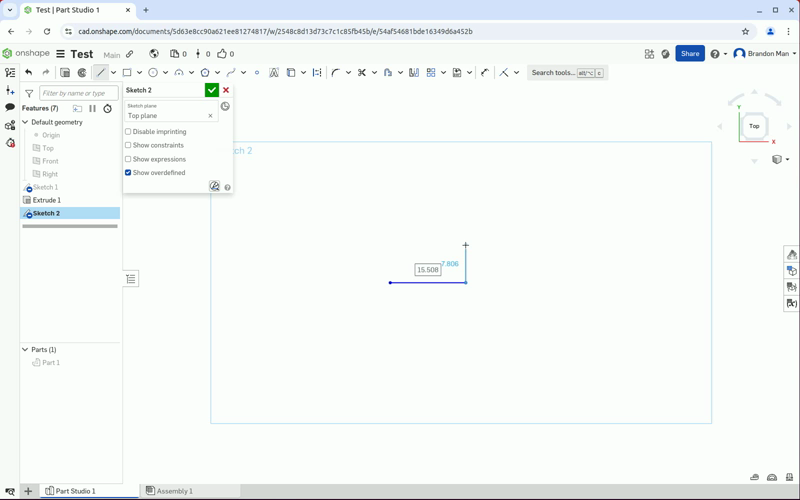
click(465, 244)
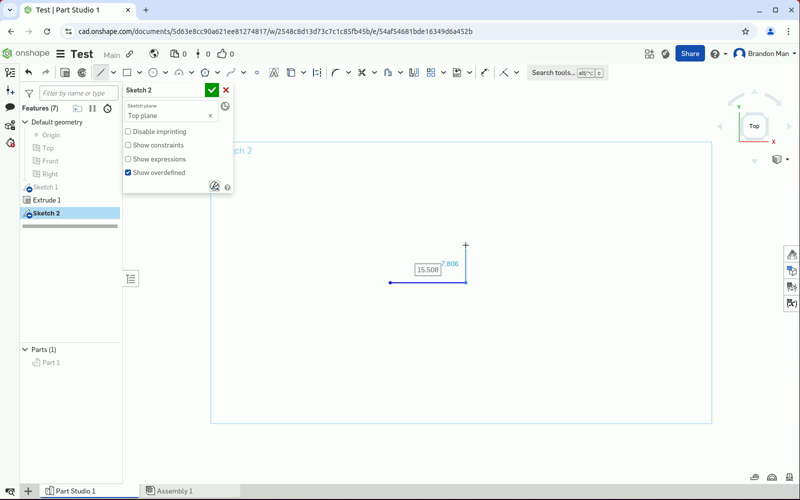
key_up(shift)
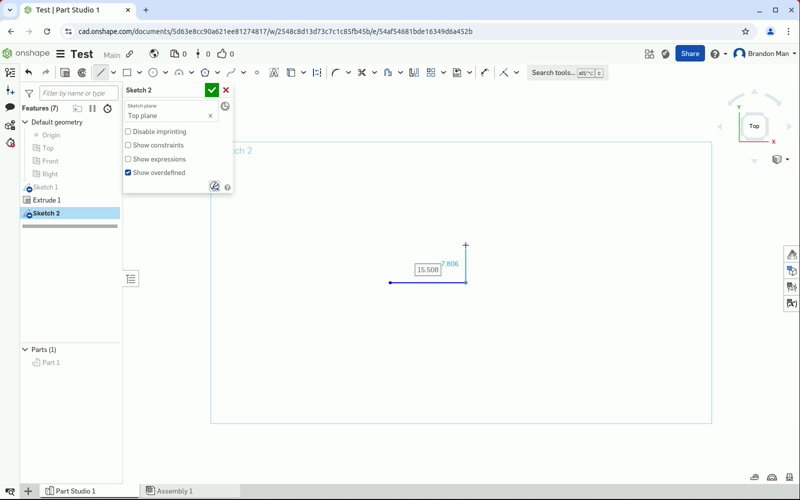
key_down(shift)
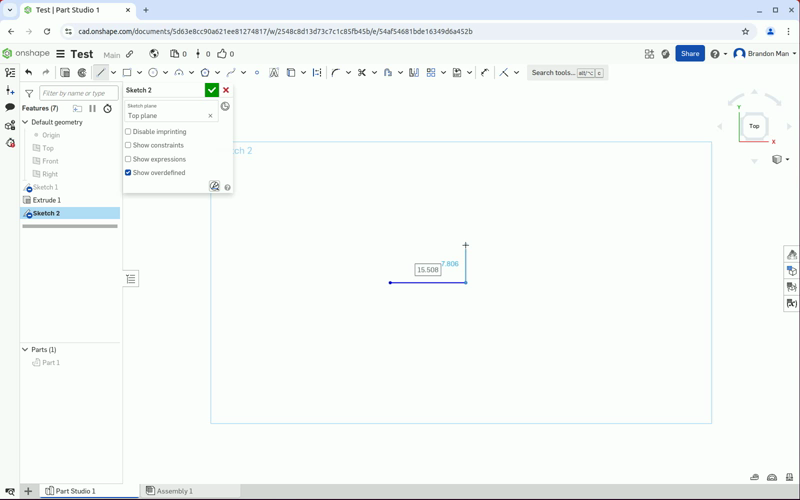
mouse_move(390, 244)
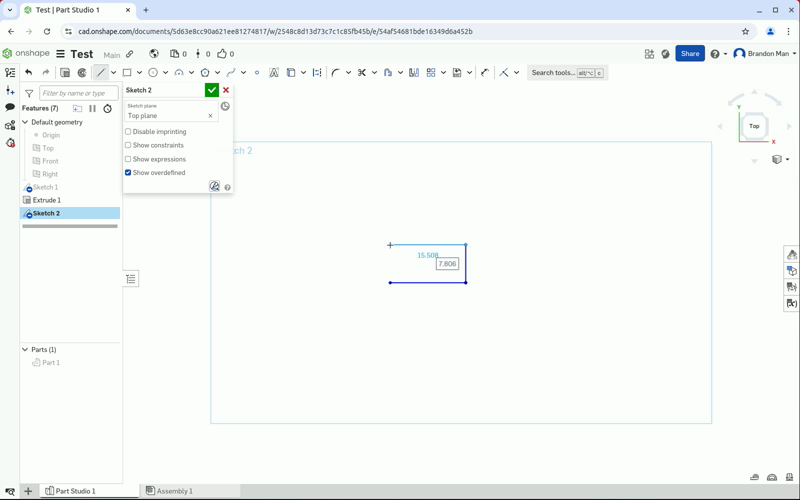
click(390, 244)
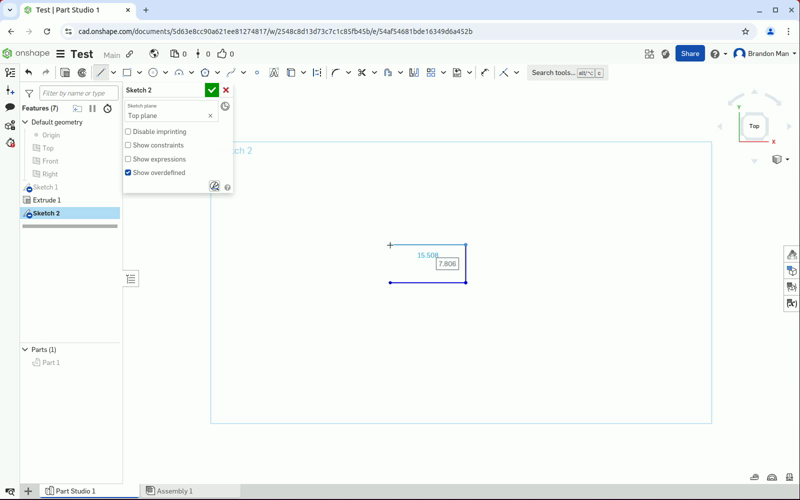
key_up(shift)
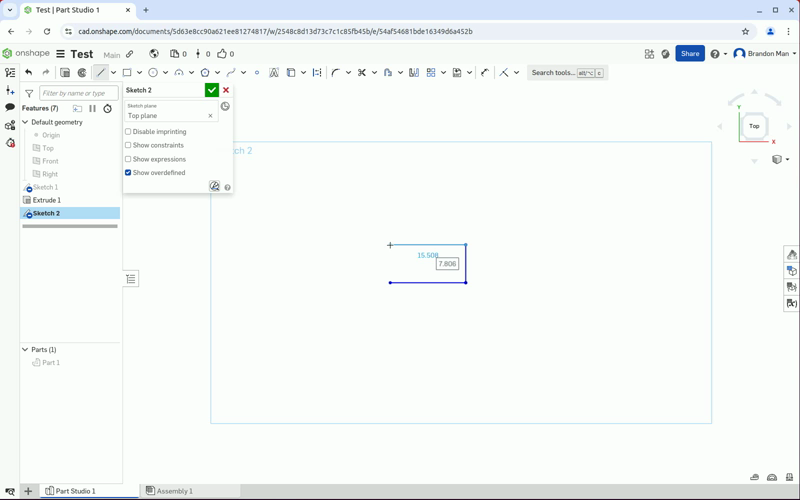
mouse_move(420, 244)
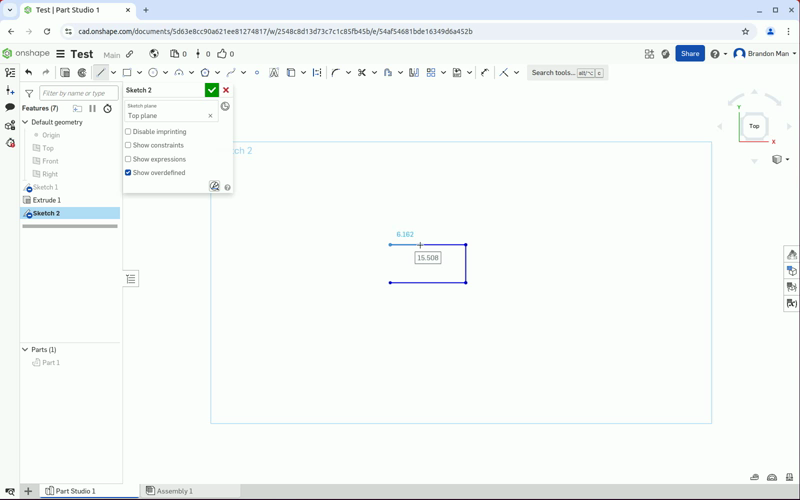
key_down(shift)
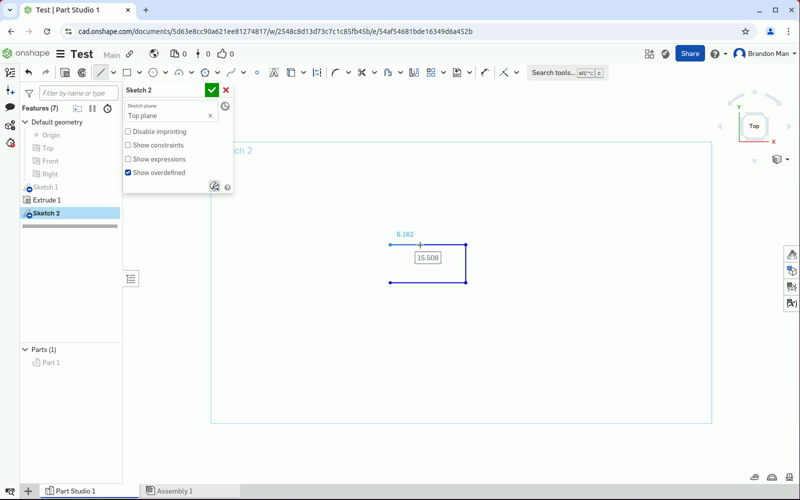
mouse_move(390, 282)
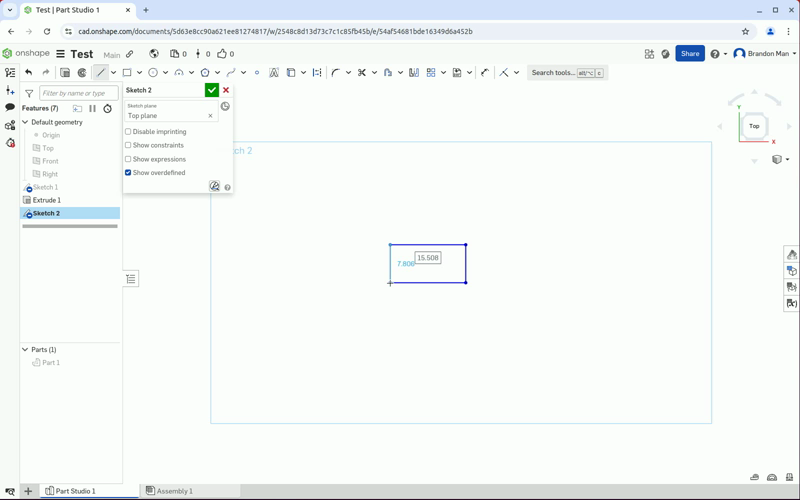
key_up(shift)
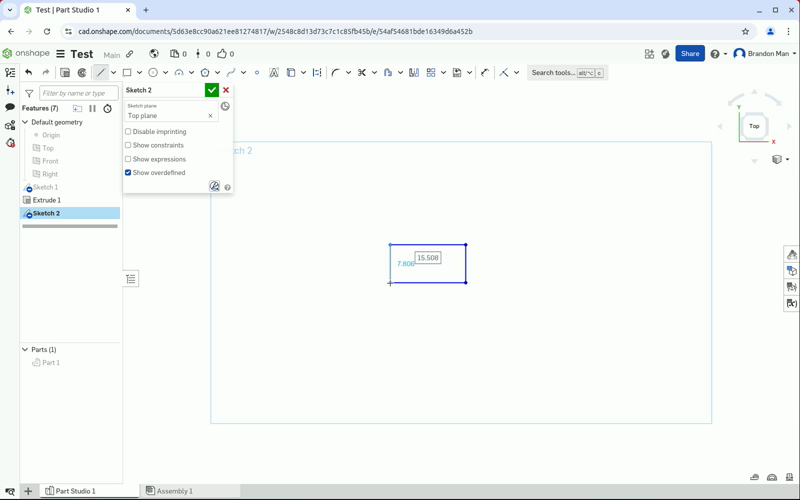
click(390, 282)
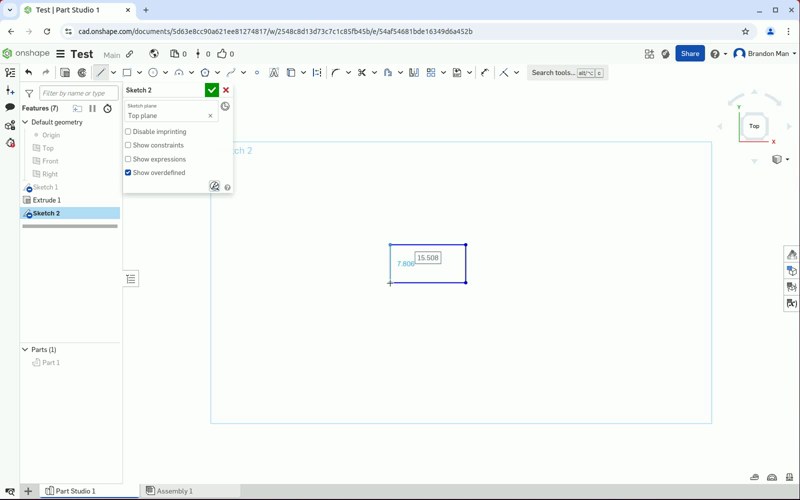
key(esc)
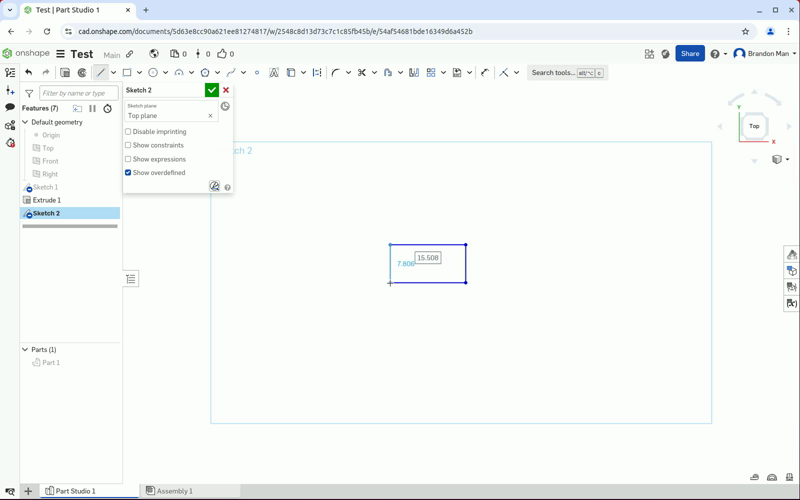
key(c)
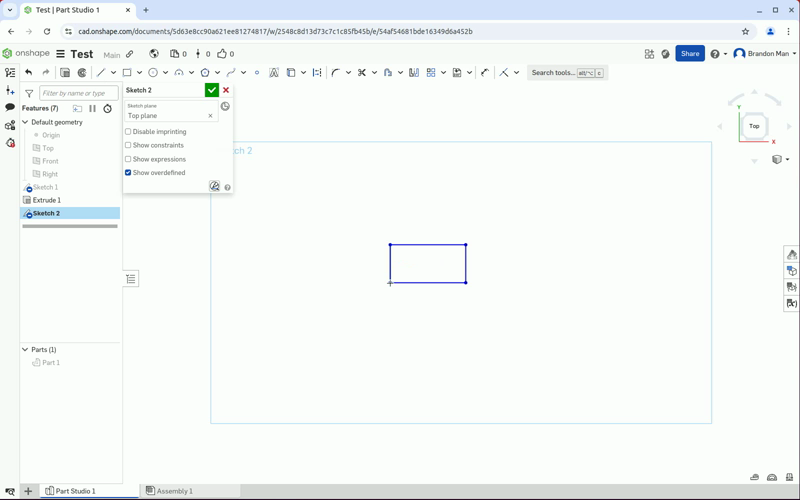
key_down(shift)
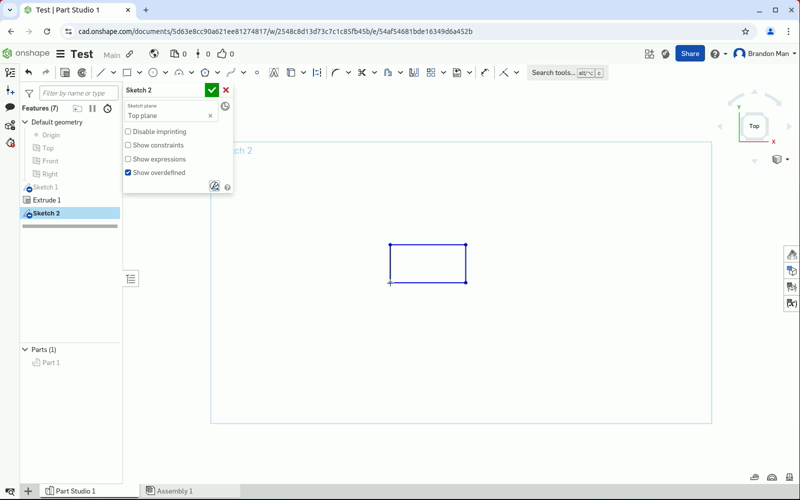
mouse_move(428, 264)
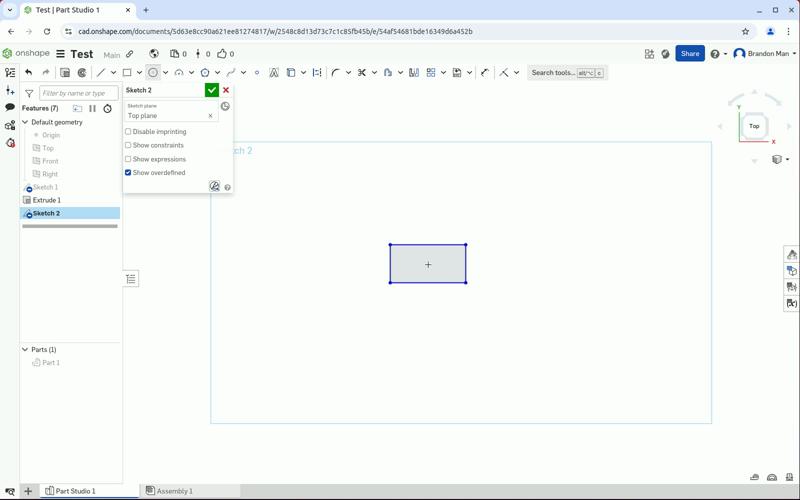
click(428, 264)
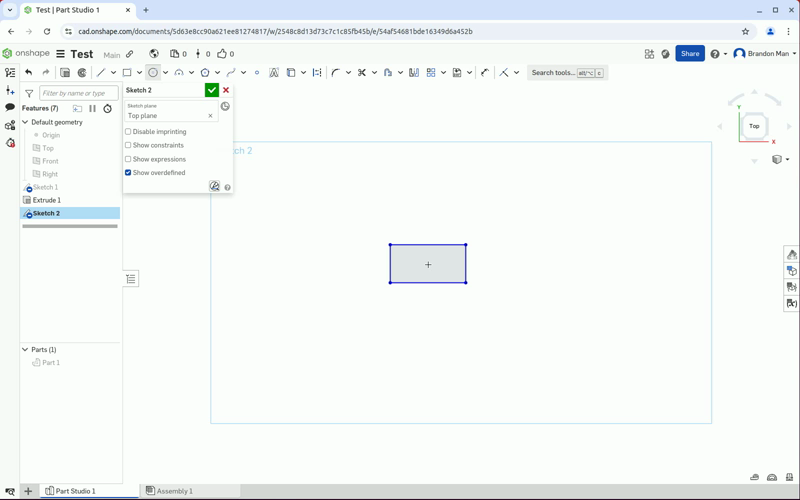
key_up(shift)
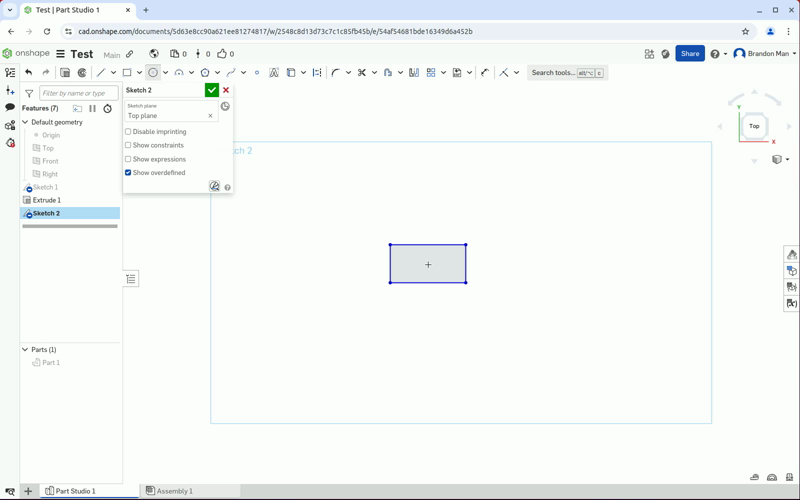
mouse_move(437, 264)
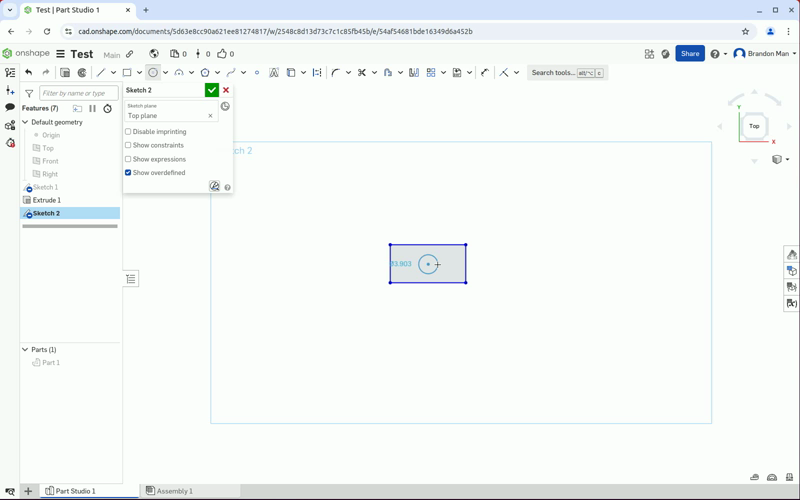
click(437, 264)
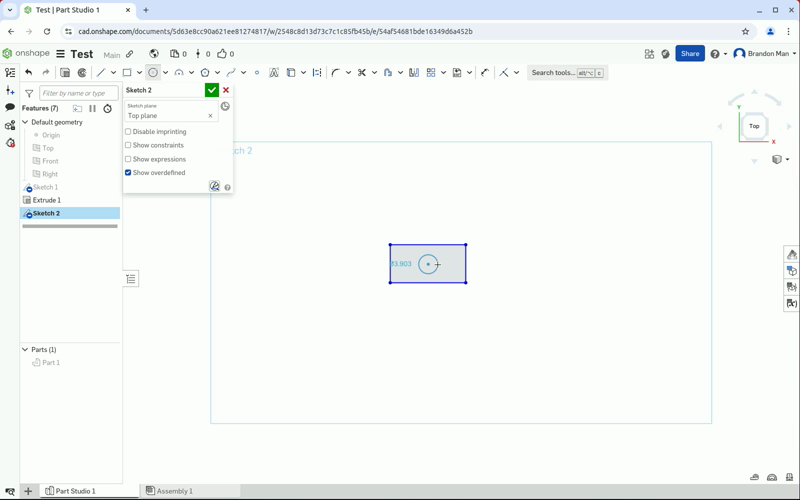
key(esc)
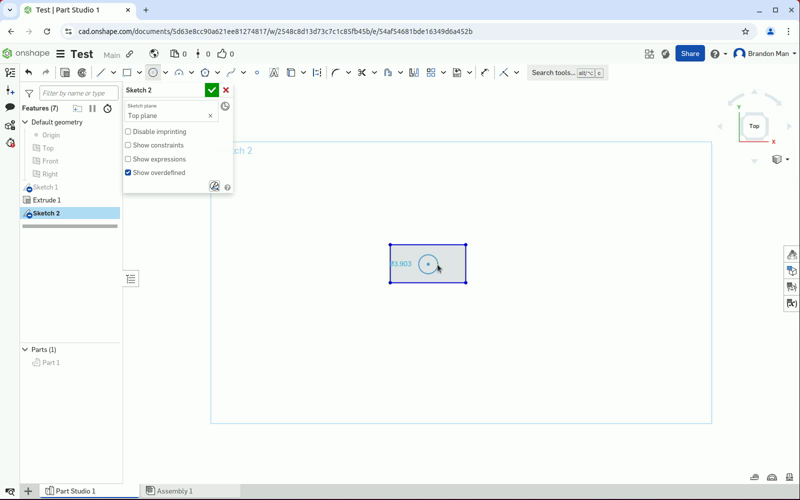
mouse_move(411, 279)
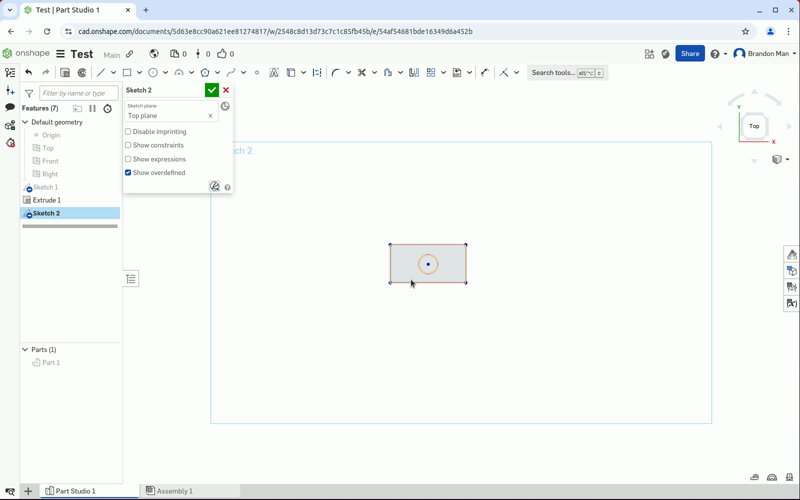
click(411, 279)
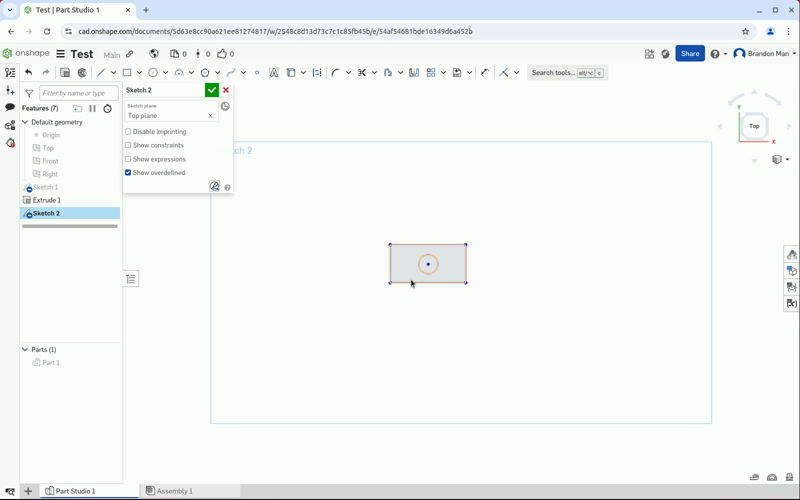
mouse_move(73, 352)
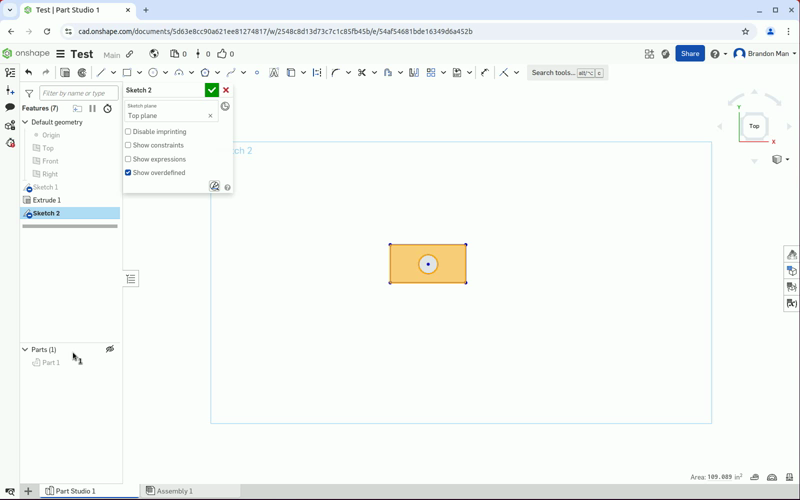
key(shift+y)
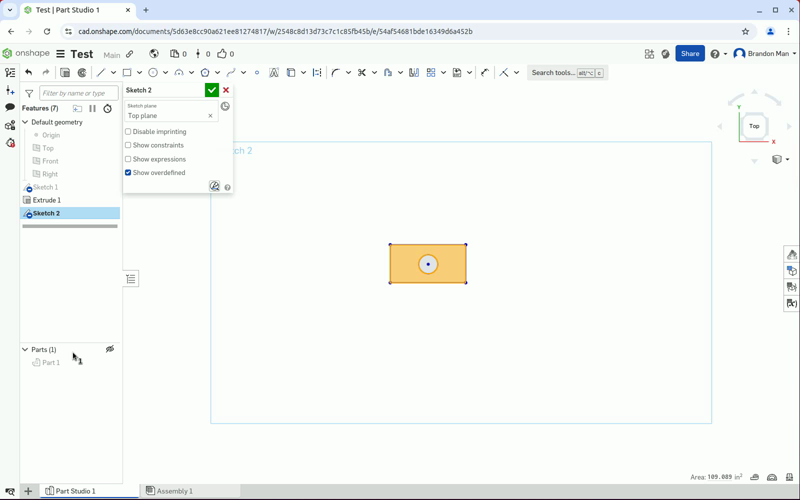
key(shift+e)
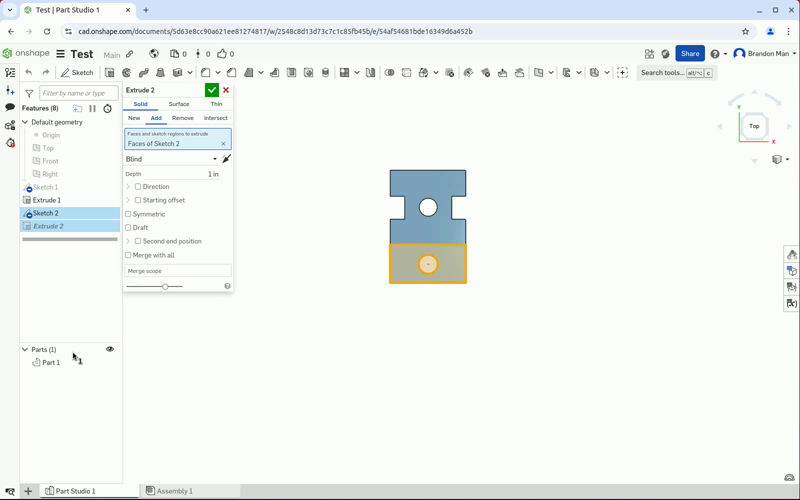
mouse_move(143, 106)
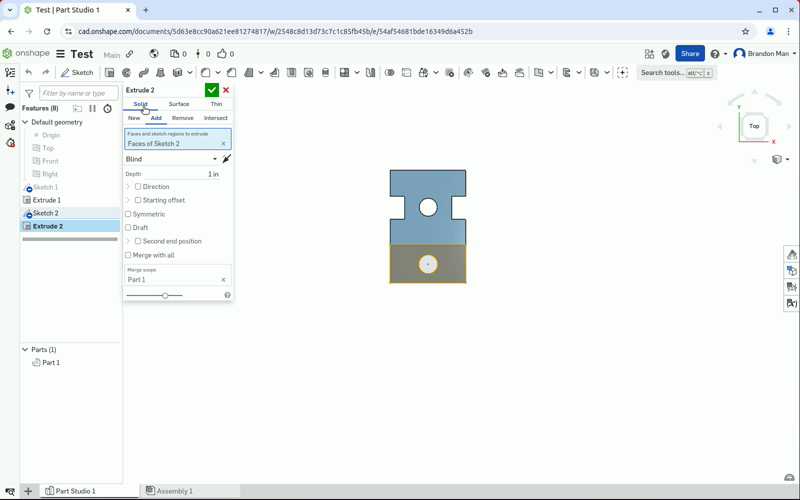
click(143, 106)
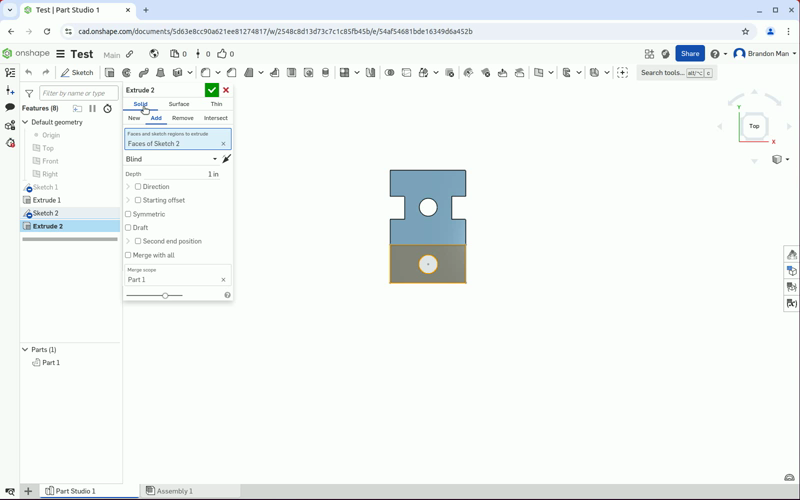
mouse_move(137, 120)
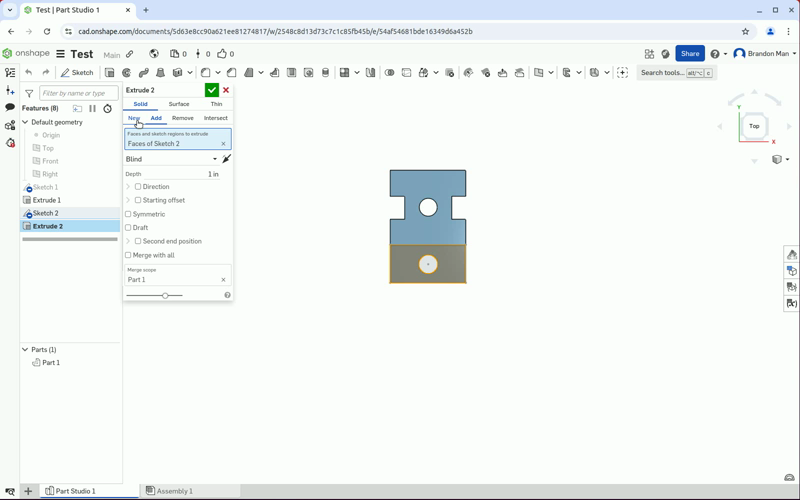
click(137, 120)
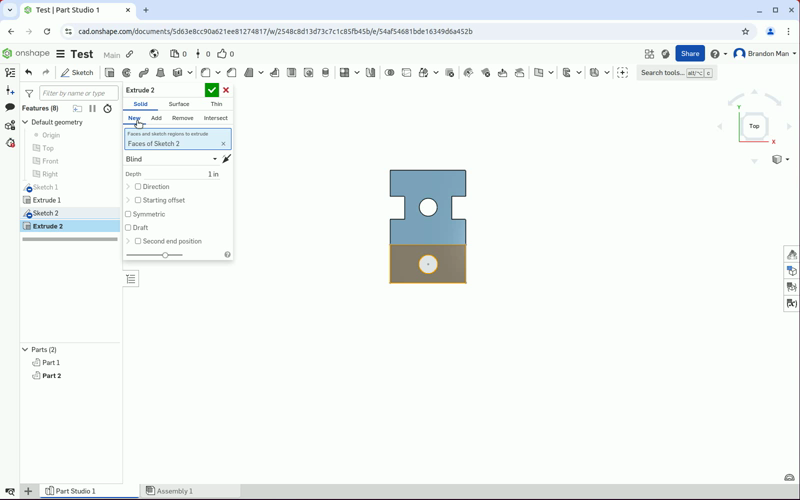
key(tab, 4)
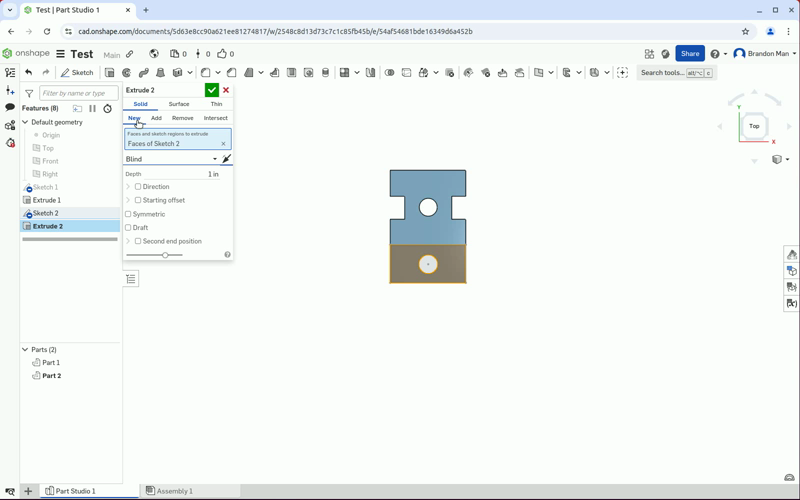
text(3.851)
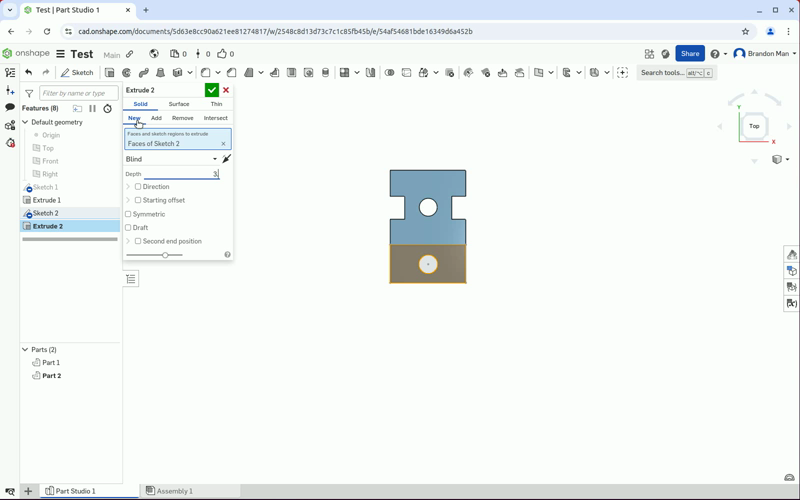
key(enter)
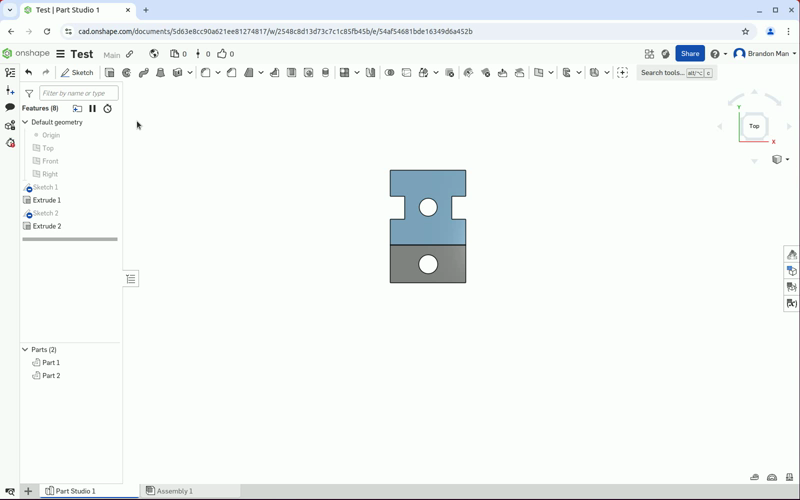
key(shift+h)
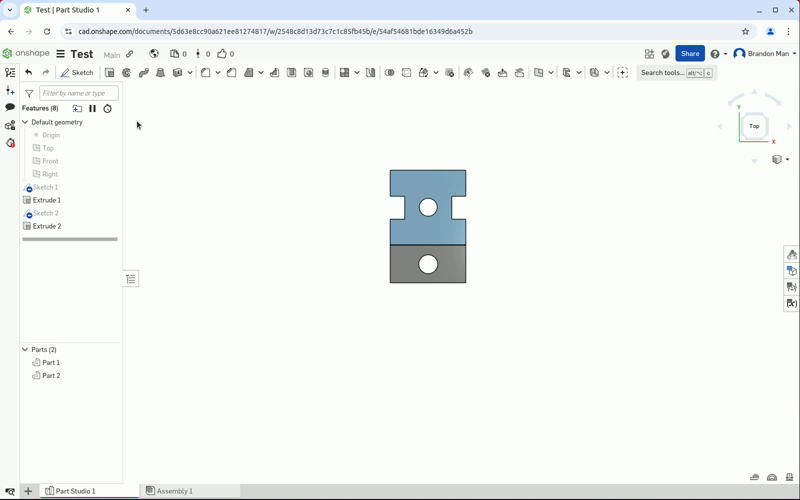
key(shift+h)
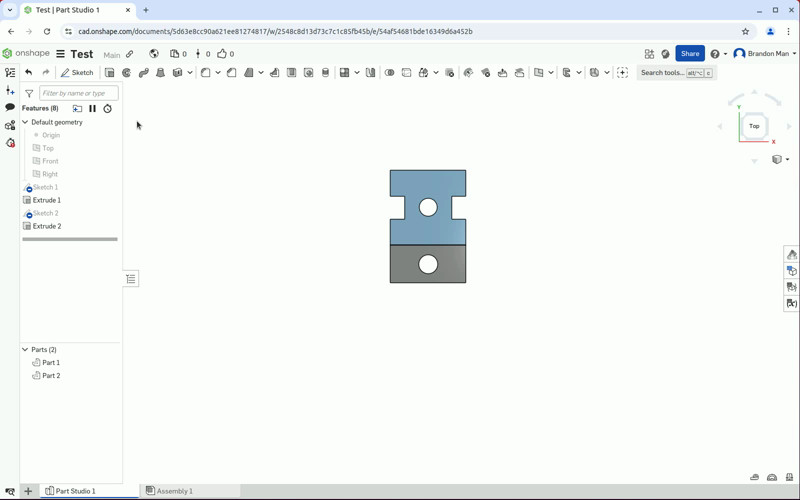
mouse_move(73, 189)
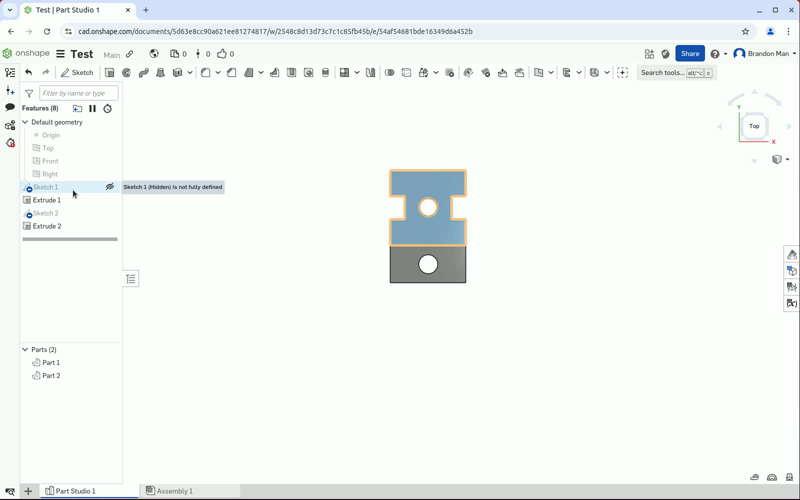
click(73, 189)
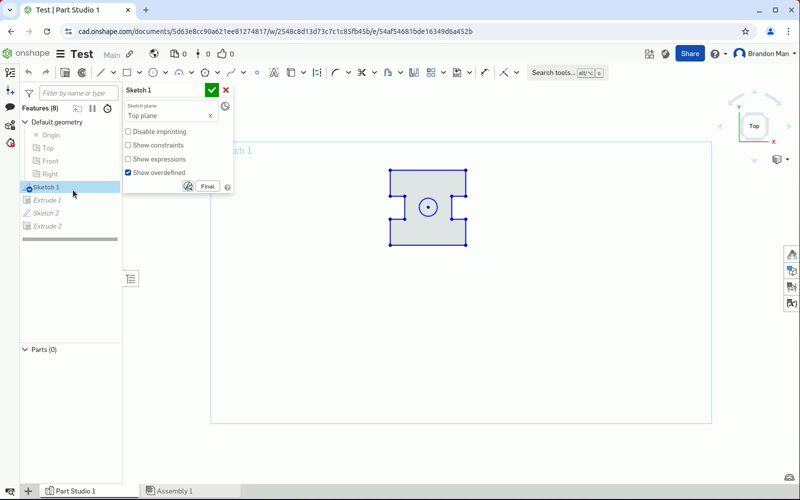
mouse_move(229, 92)
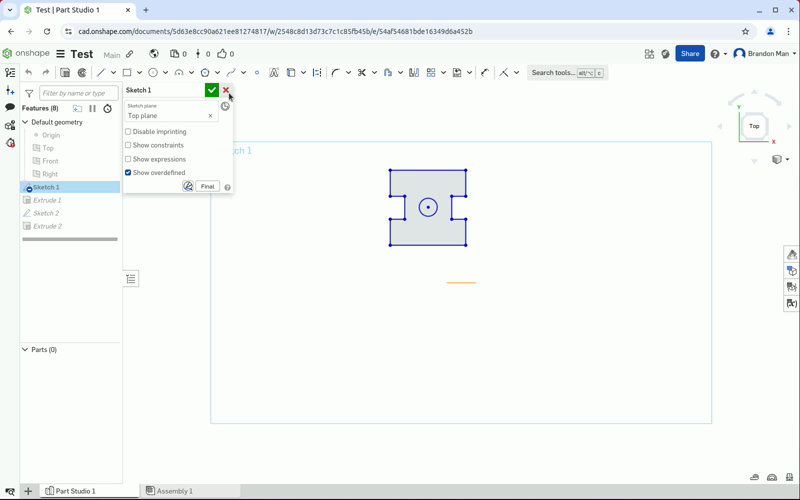
click(229, 92)
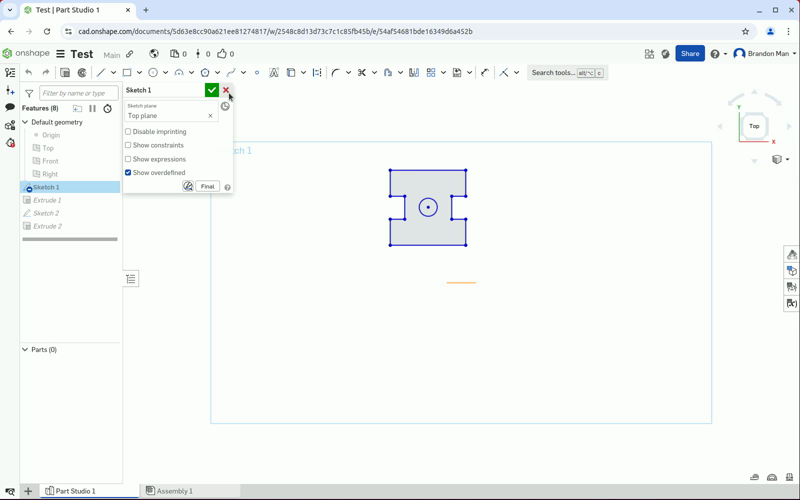
key(shift+s)
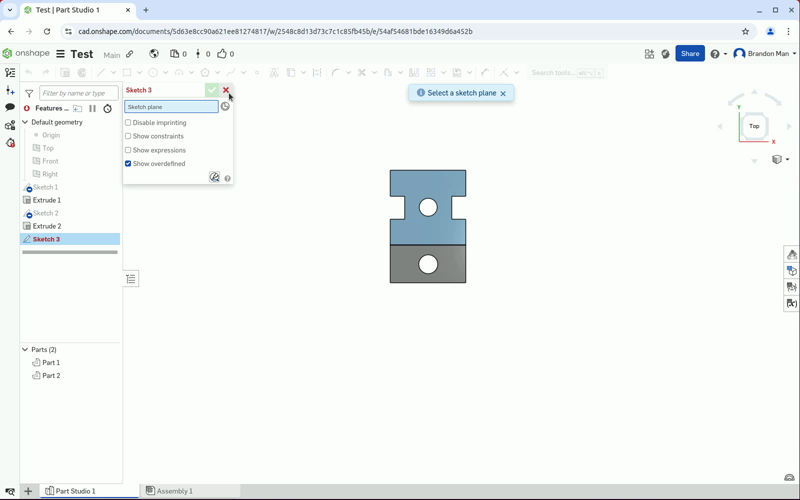
mouse_move(73, 150)
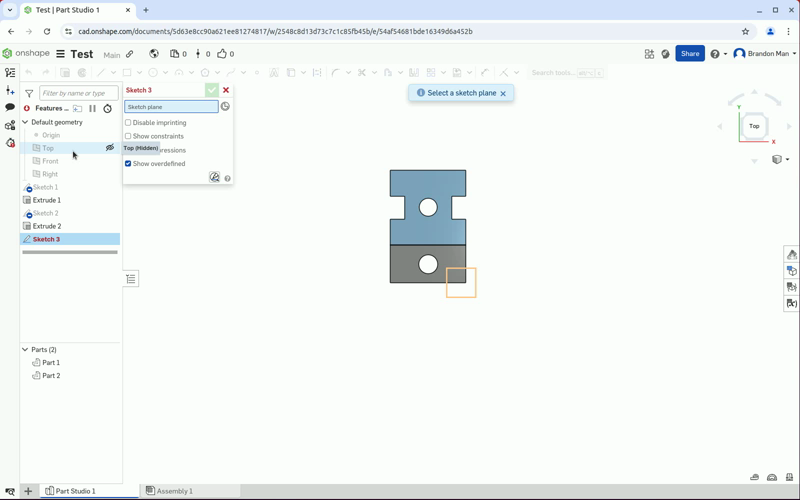
click(73, 150)
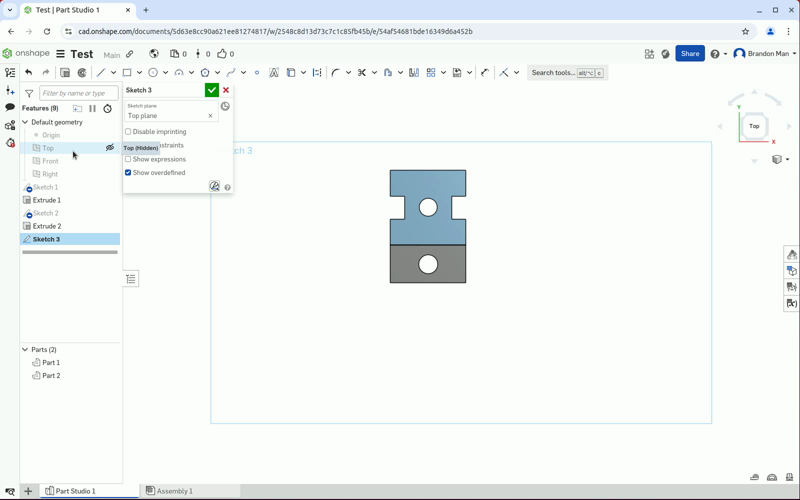
mouse_move(73, 352)
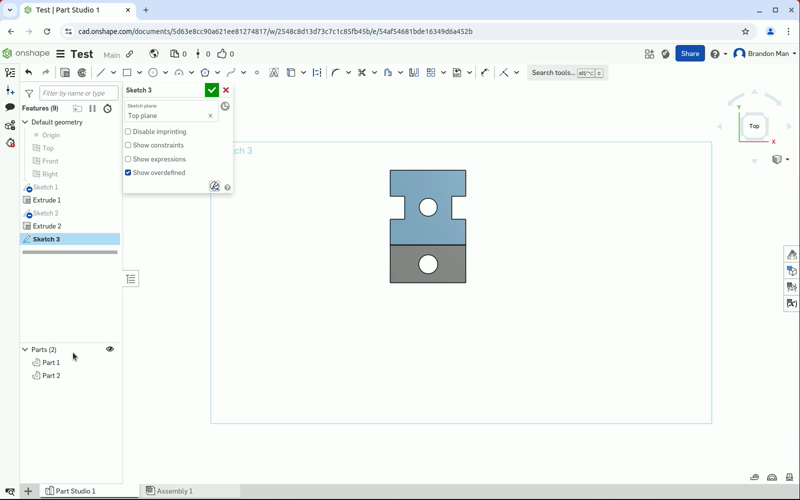
key(y)
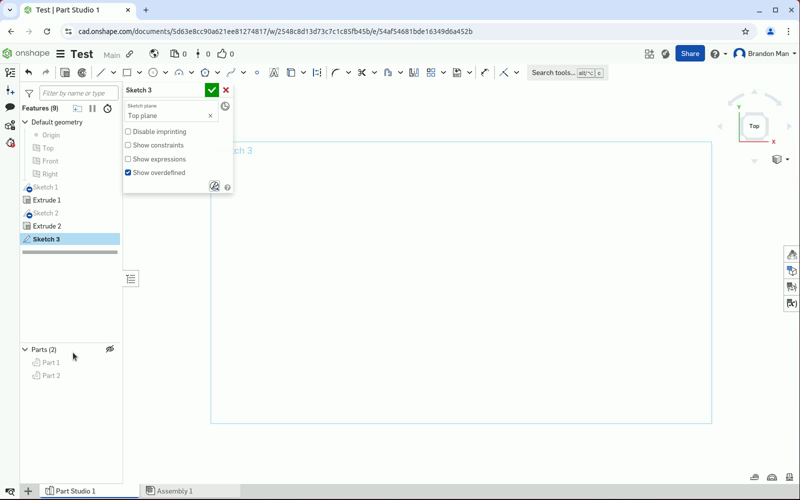
key(l)
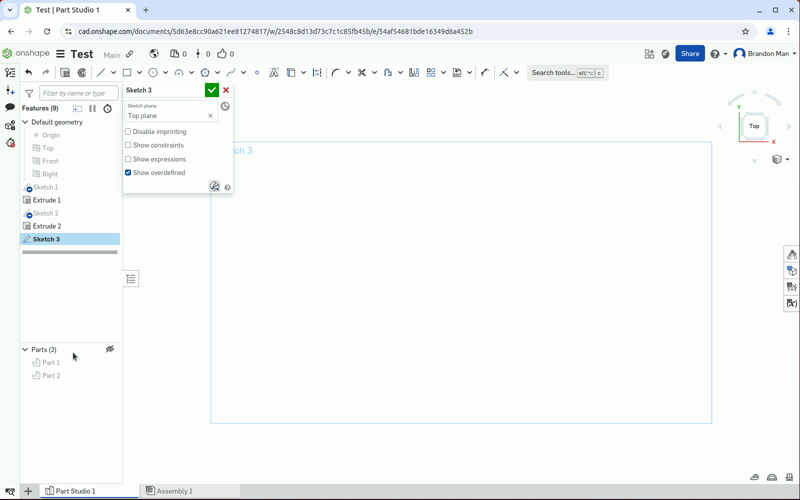
key_down(shift)
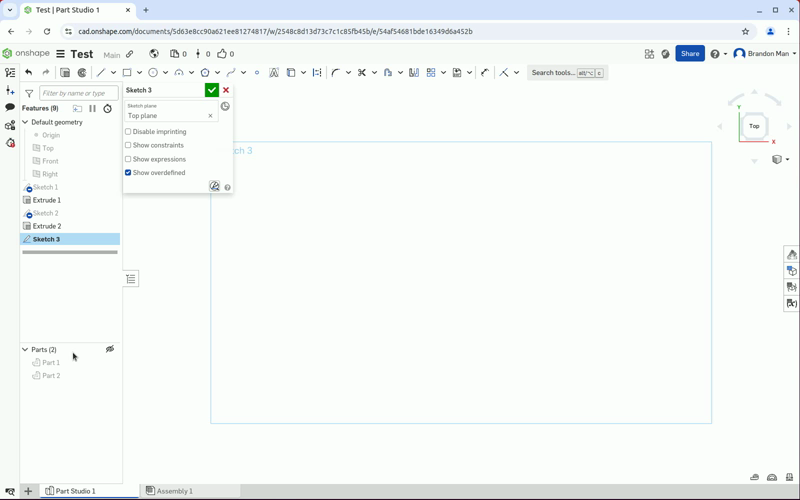
mouse_move(390, 218)
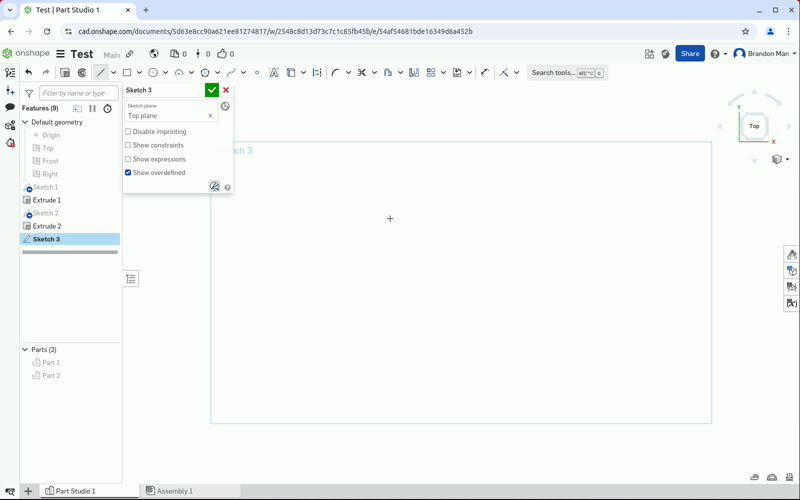
click(390, 218)
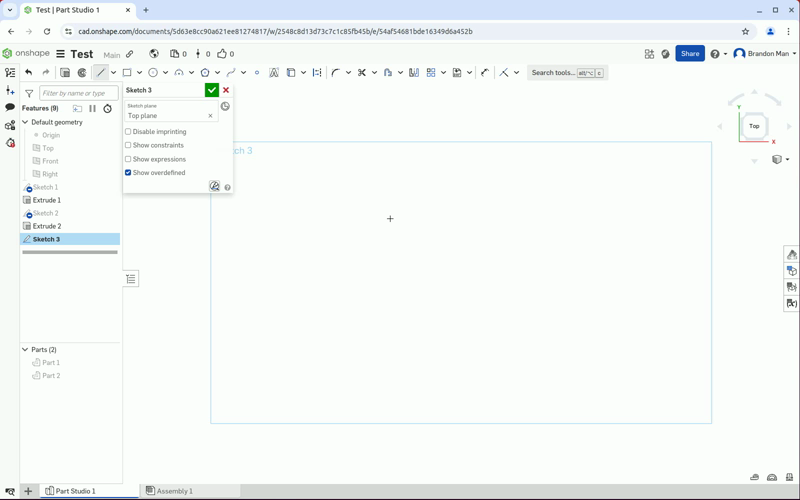
key_up(shift)
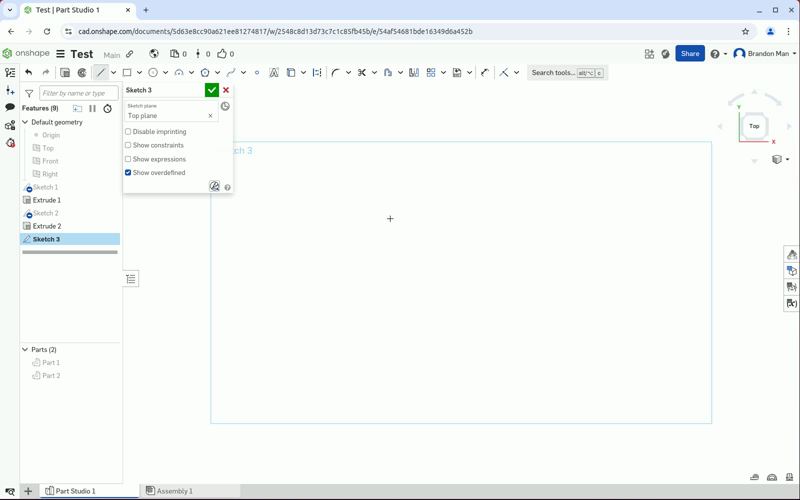
key_down(shift)
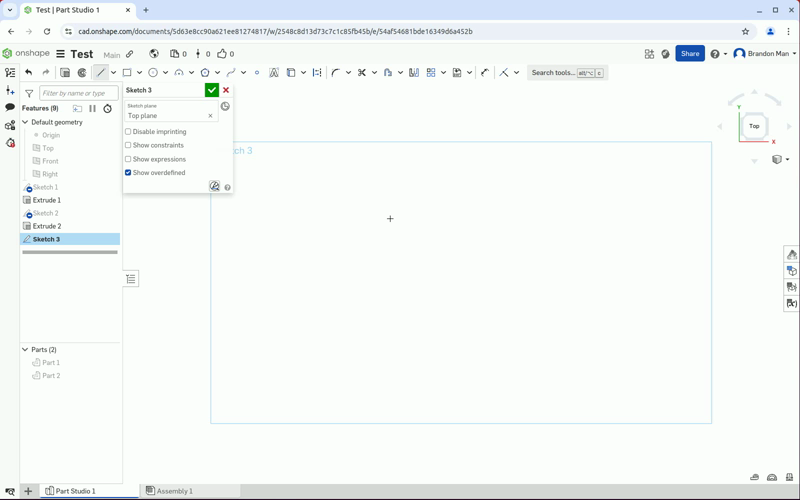
mouse_move(420, 218)
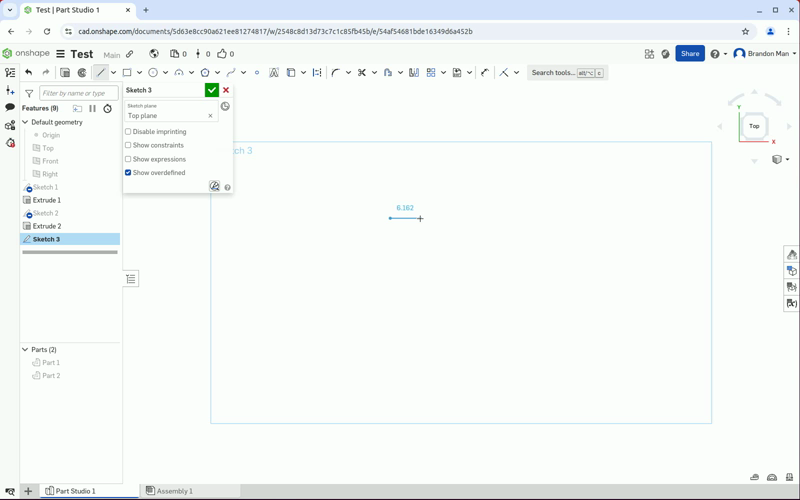
mouse_move(404, 218)
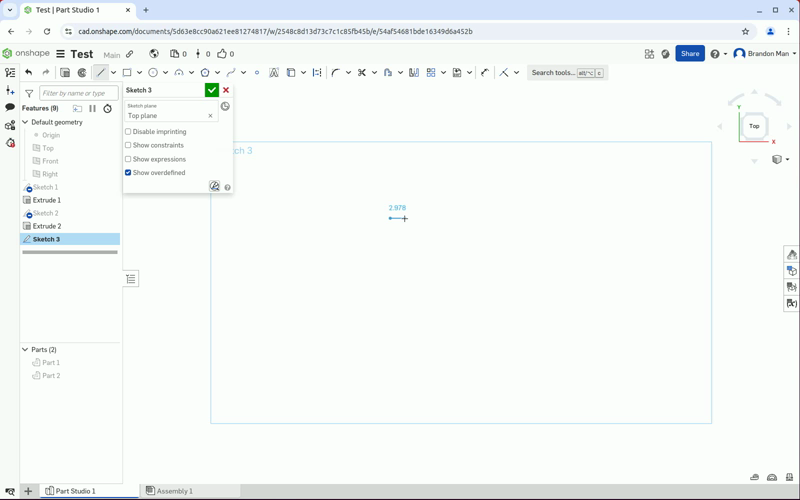
click(404, 218)
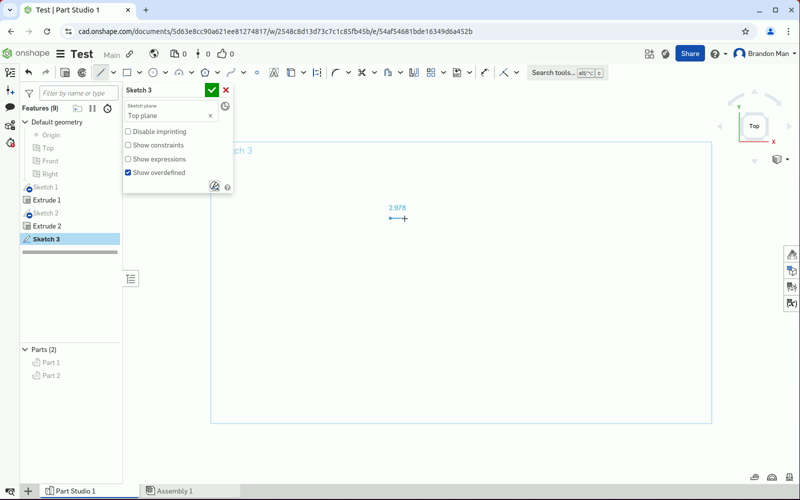
key_up(shift)
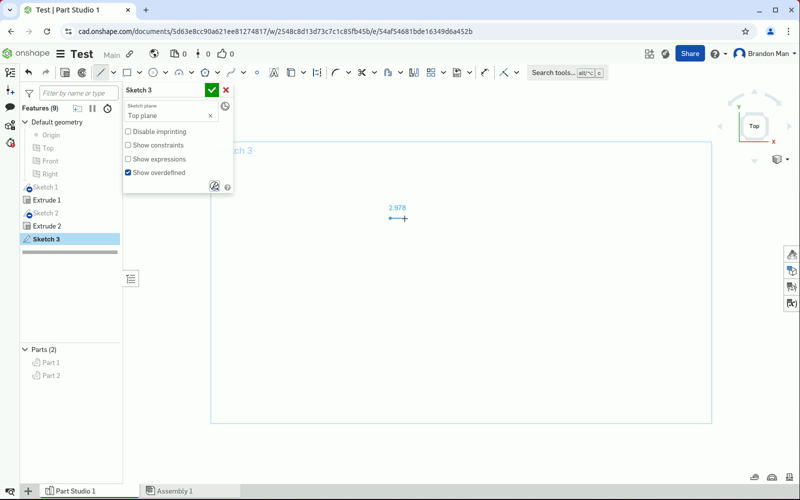
key_down(shift)
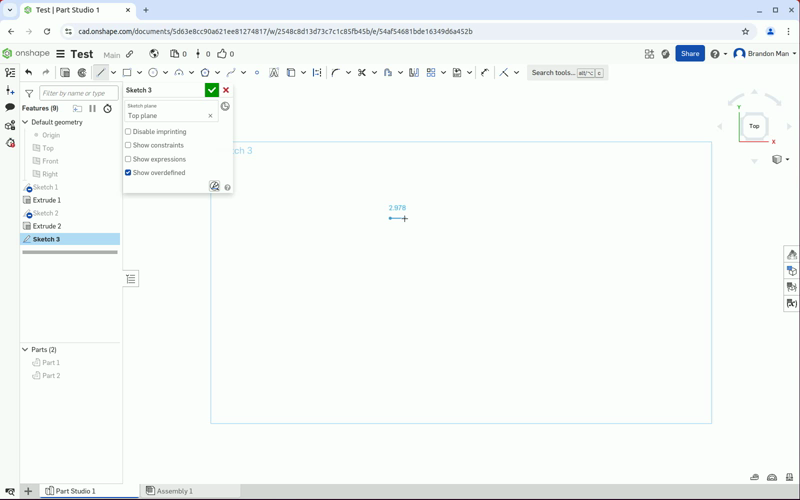
mouse_move(434, 218)
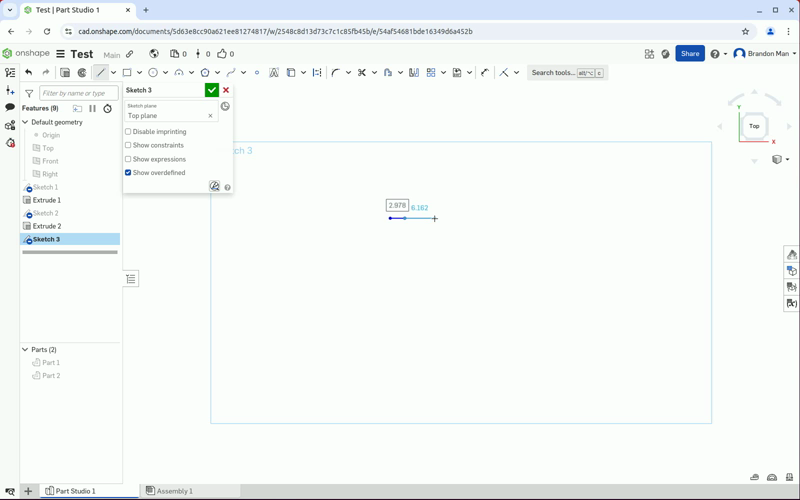
mouse_move(404, 195)
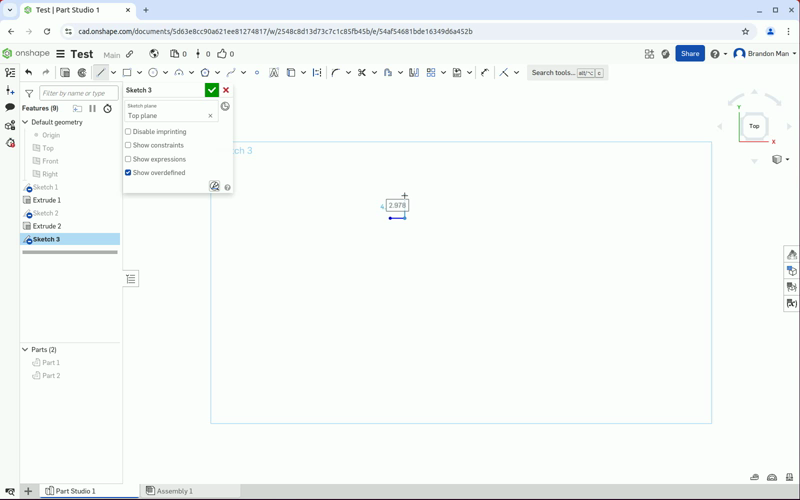
click(404, 195)
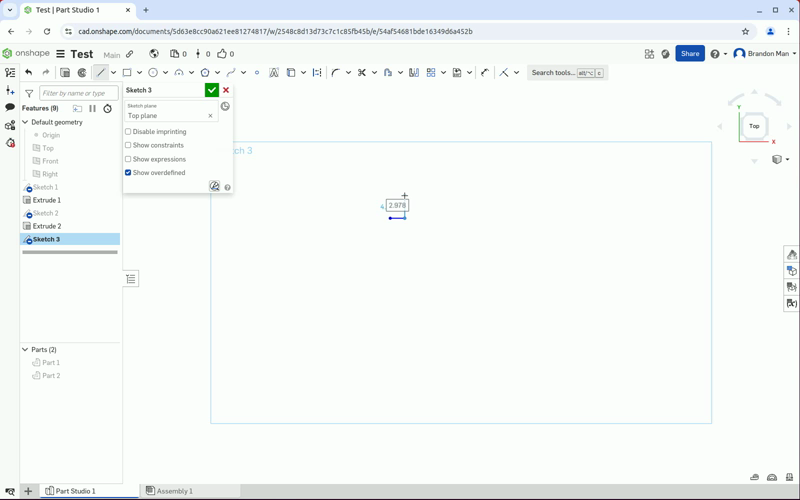
key_up(shift)
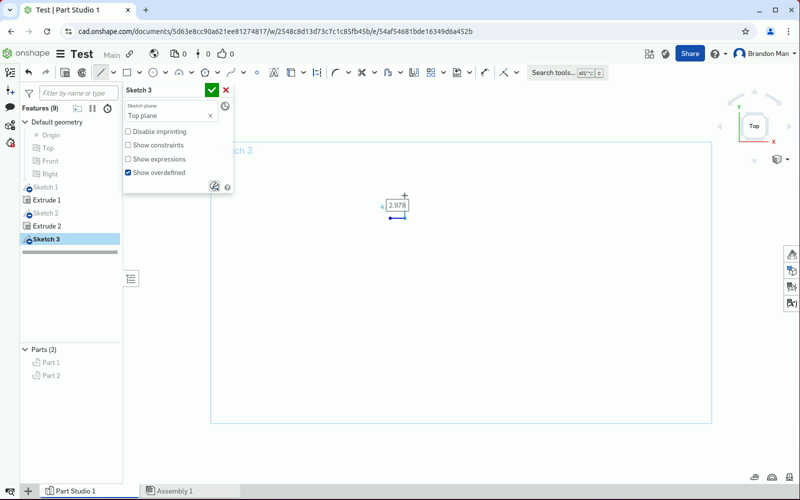
key_down(shift)
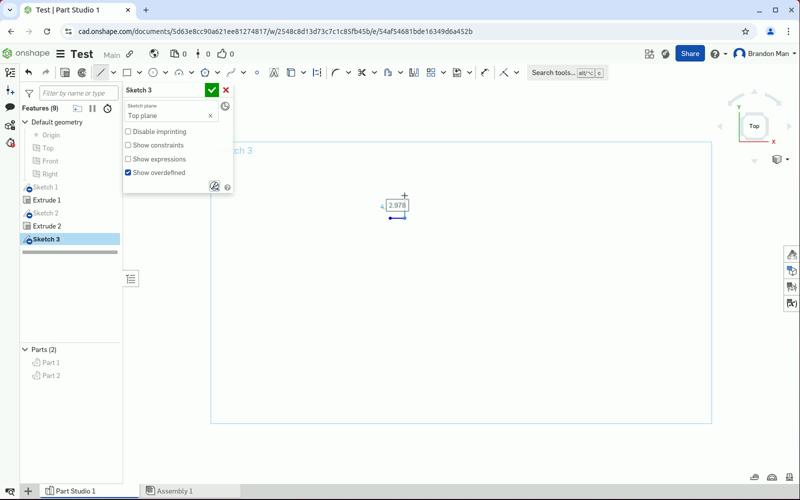
mouse_move(434, 195)
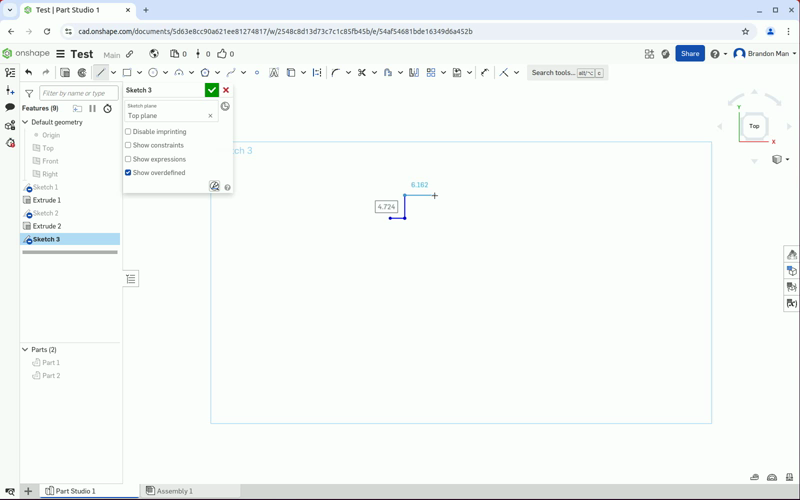
mouse_move(390, 195)
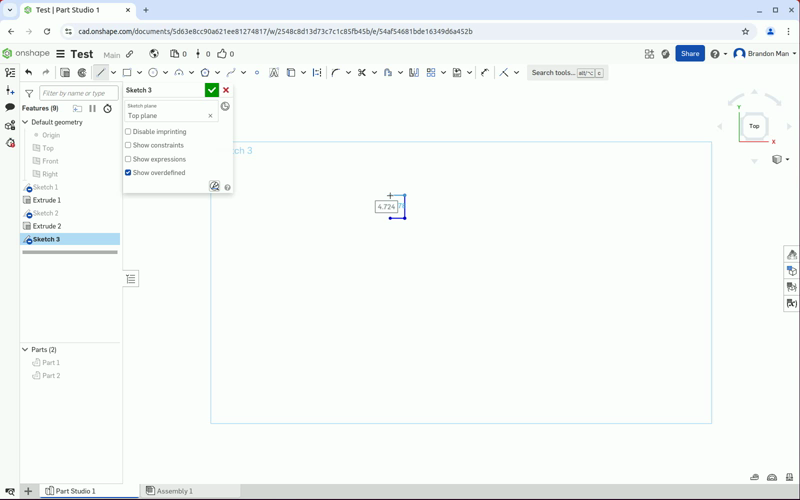
click(390, 195)
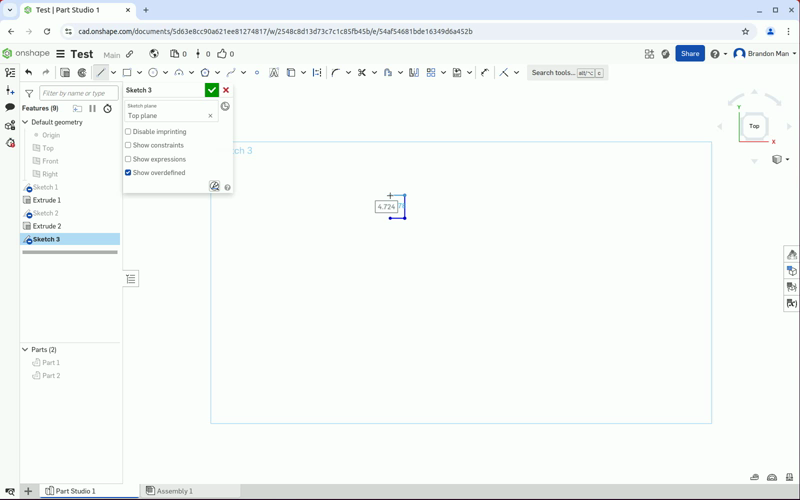
key_up(shift)
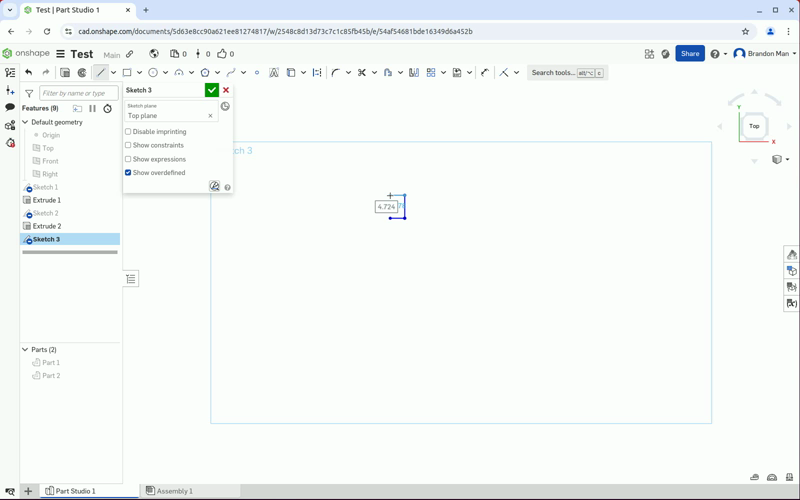
mouse_move(420, 195)
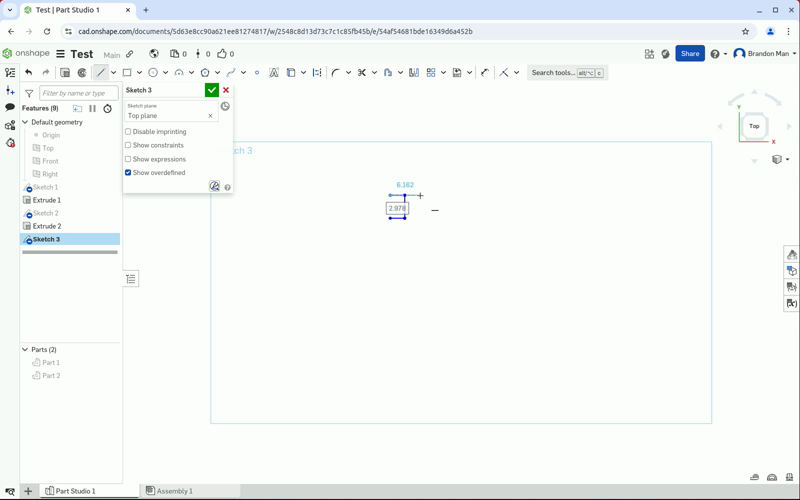
key_down(shift)
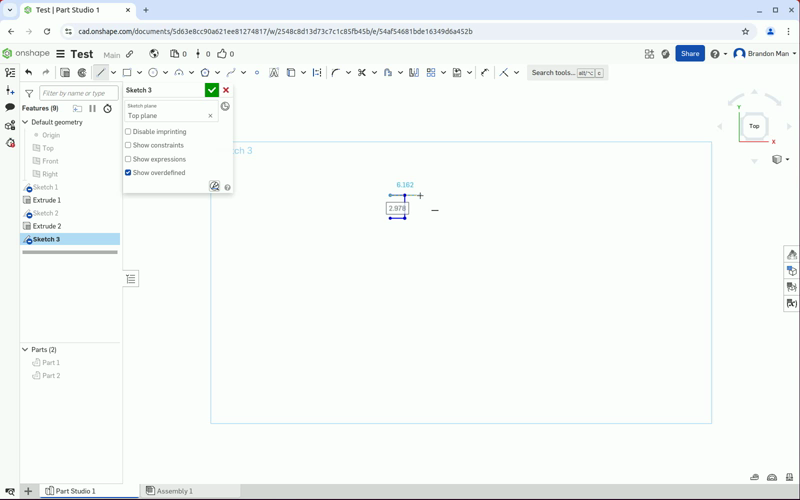
mouse_move(390, 218)
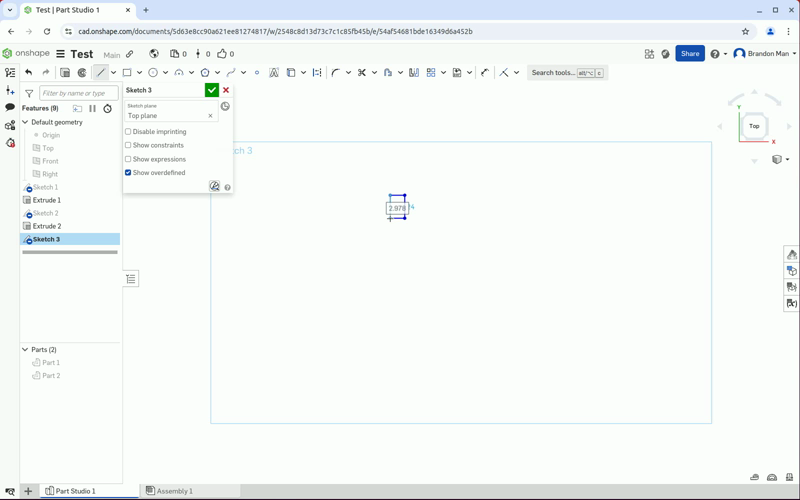
key_up(shift)
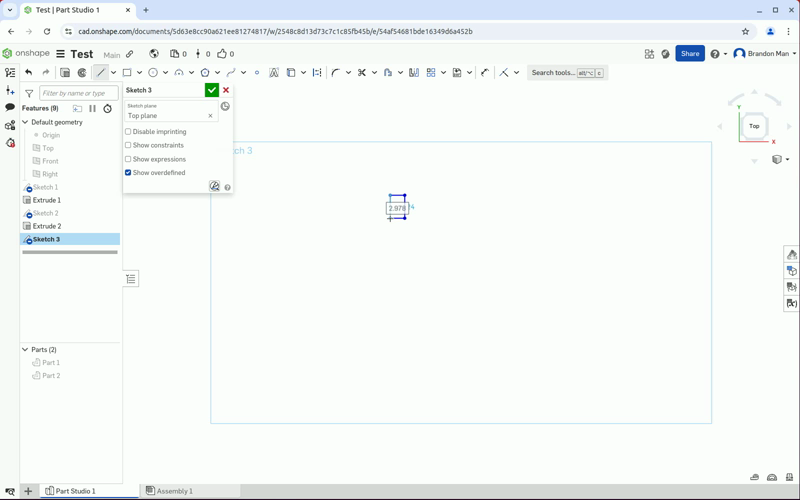
click(390, 218)
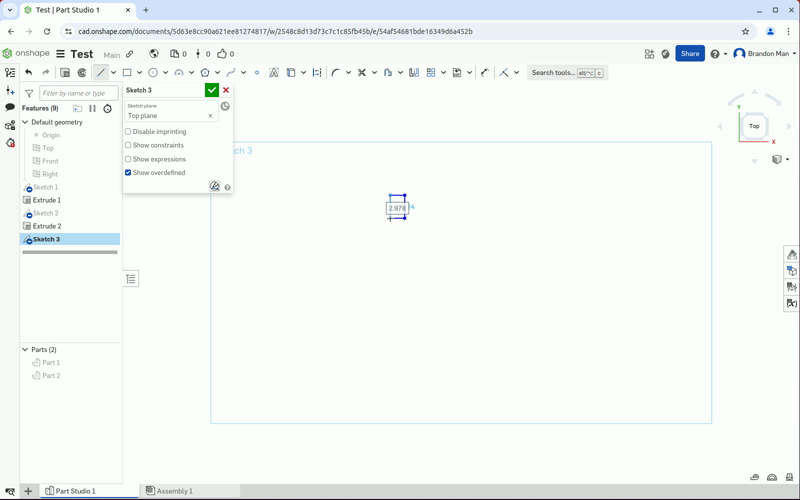
key(esc)
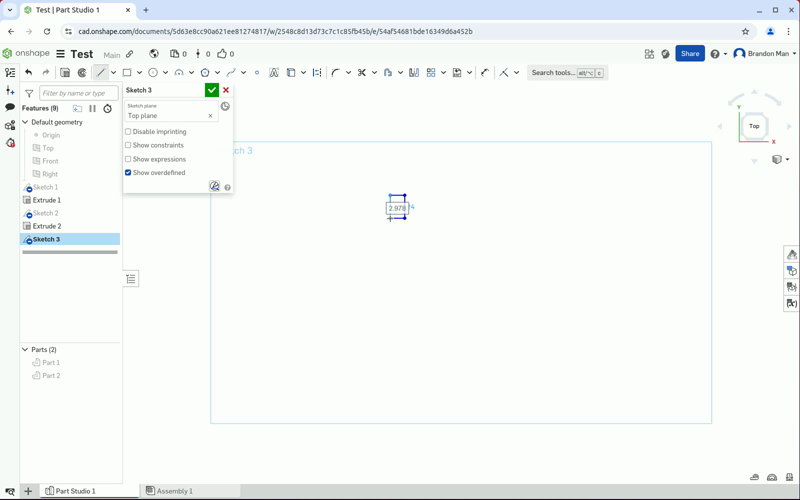
mouse_move(395, 213)
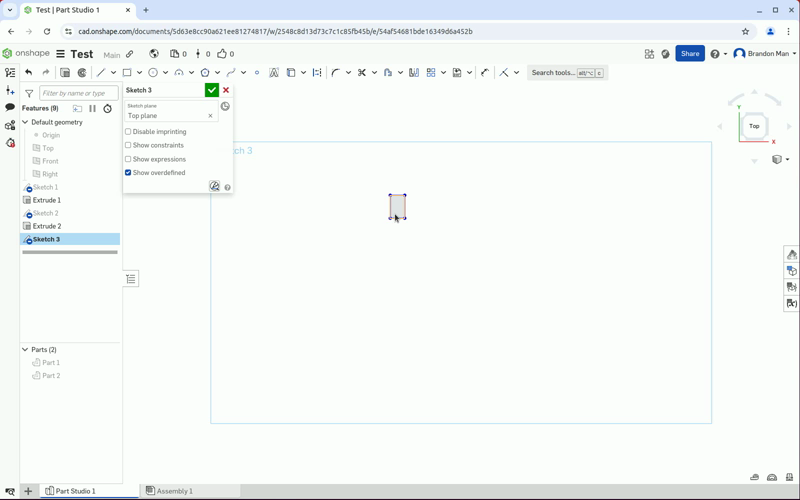
scroll(6)
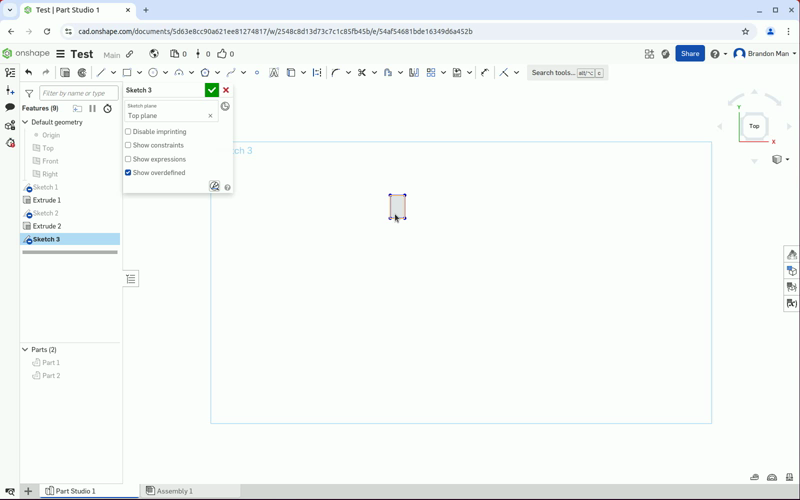
scroll(6)
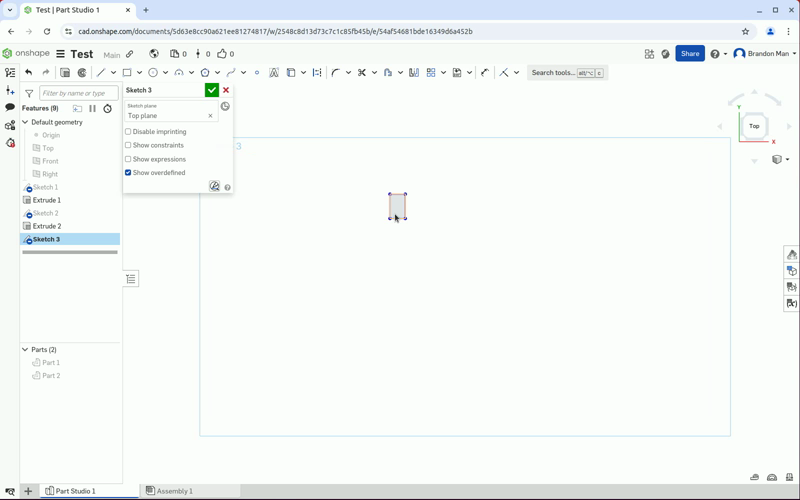
scroll(6)
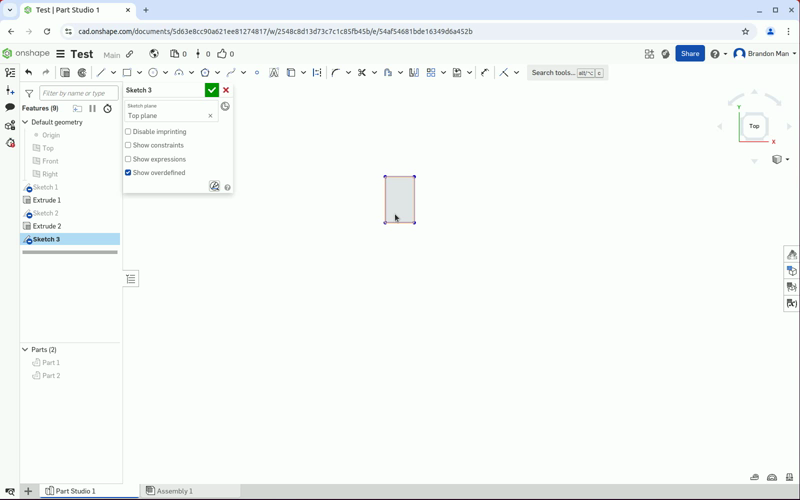
scroll(6)
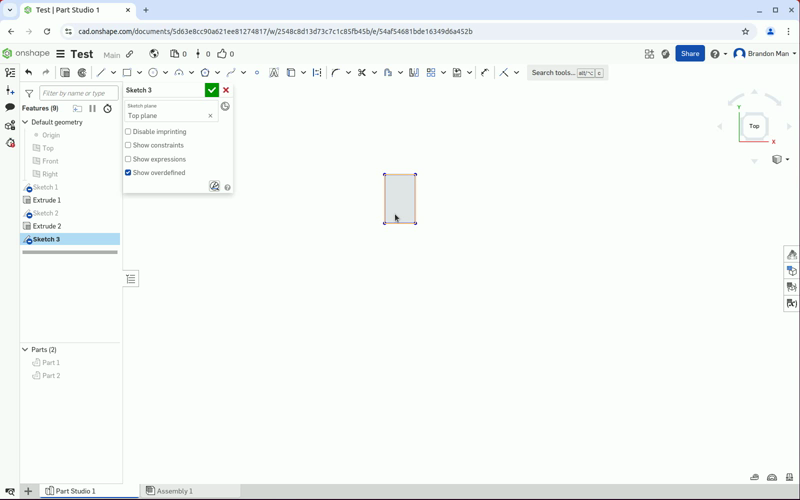
scroll(6)
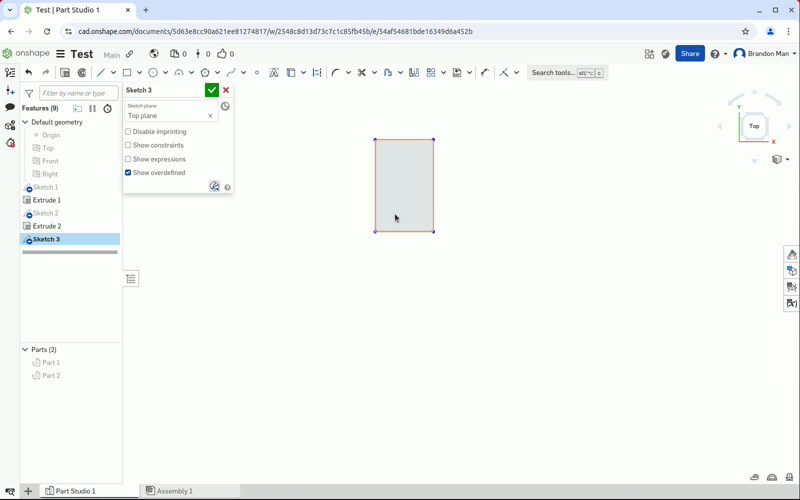
scroll(6)
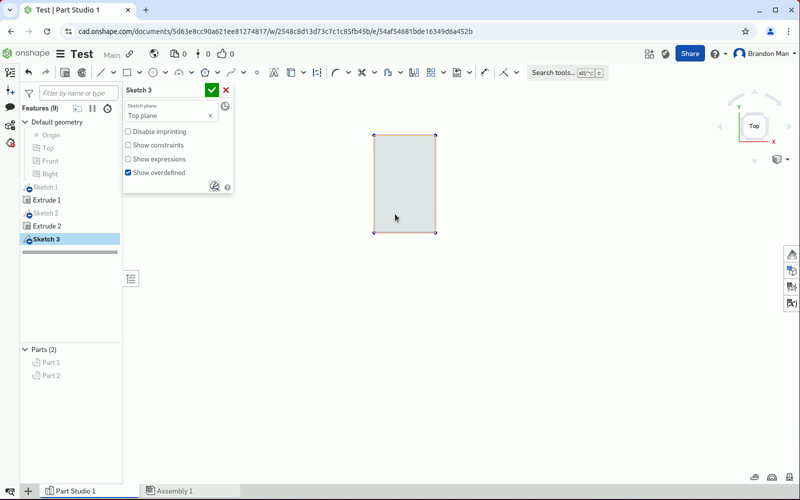
scroll(6)
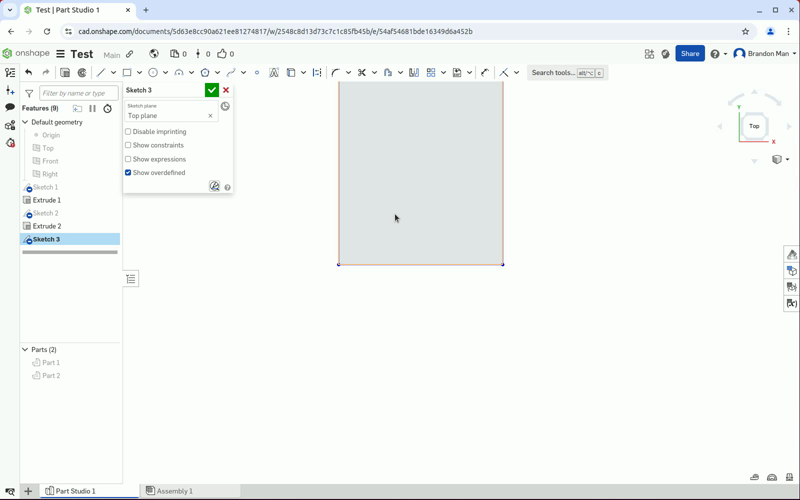
click(395, 213)
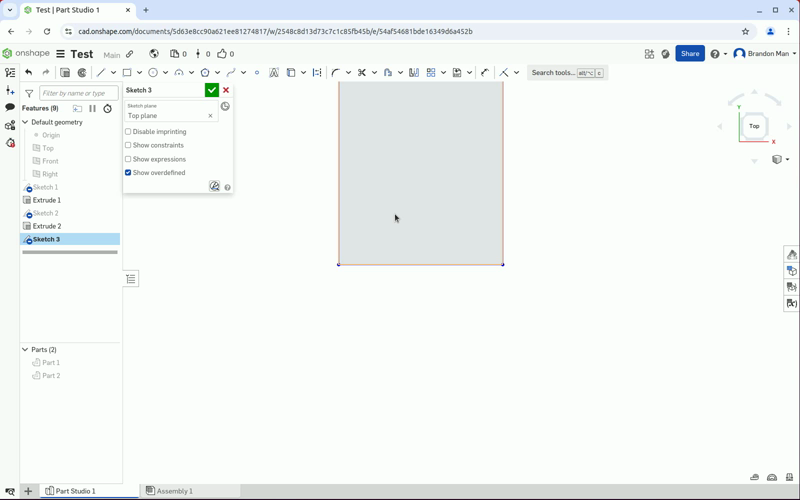
scroll(-6)
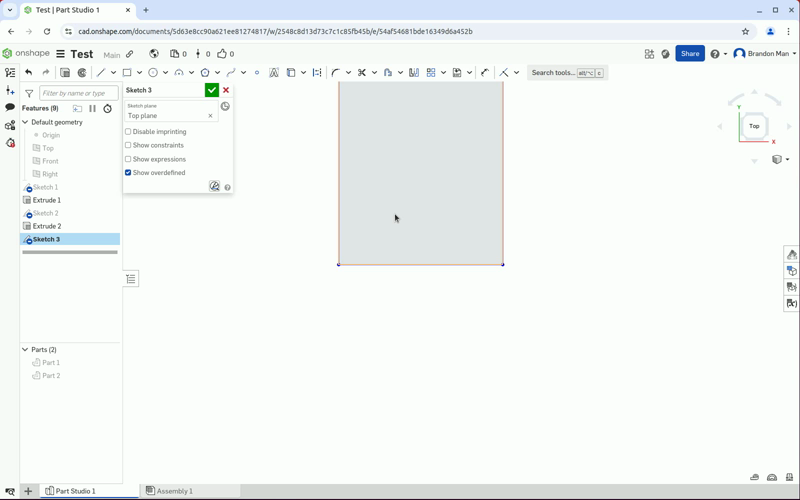
scroll(-6)
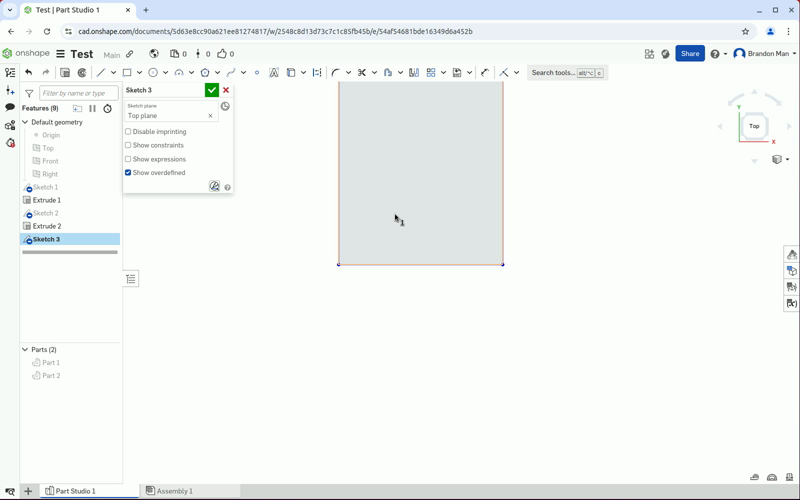
scroll(-6)
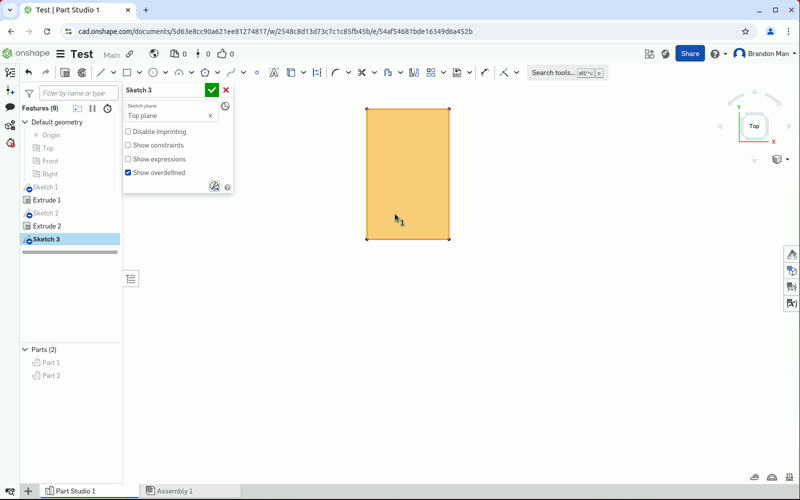
scroll(-6)
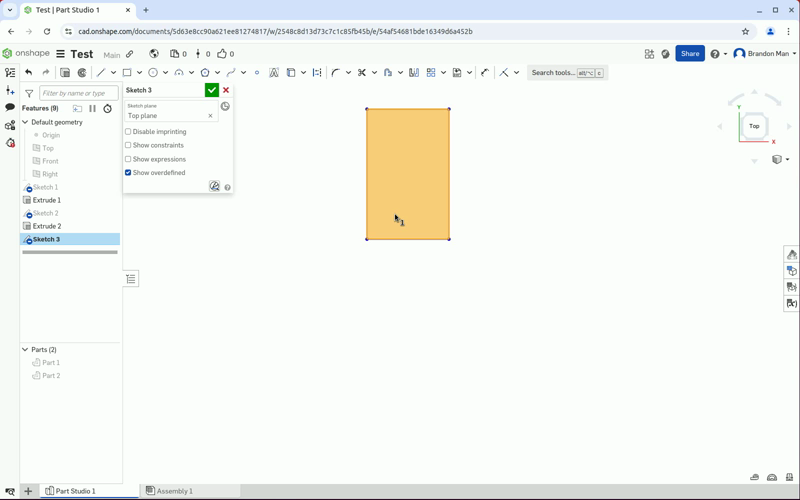
scroll(-6)
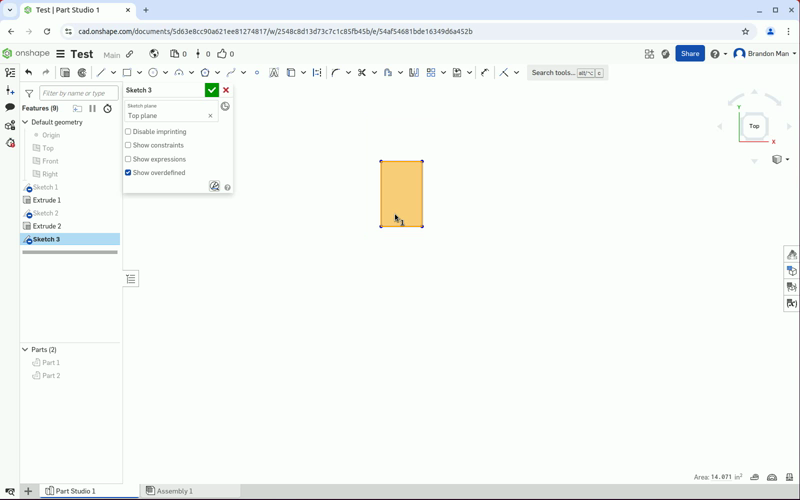
scroll(-6)
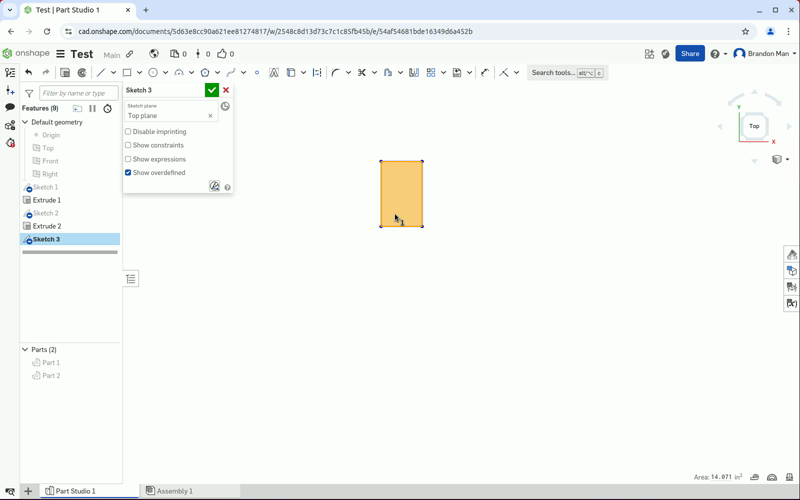
scroll(-6)
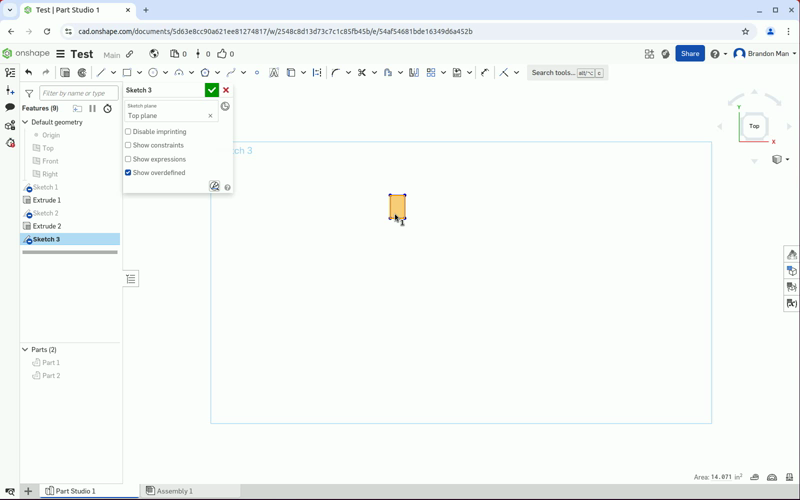
mouse_move(73, 352)
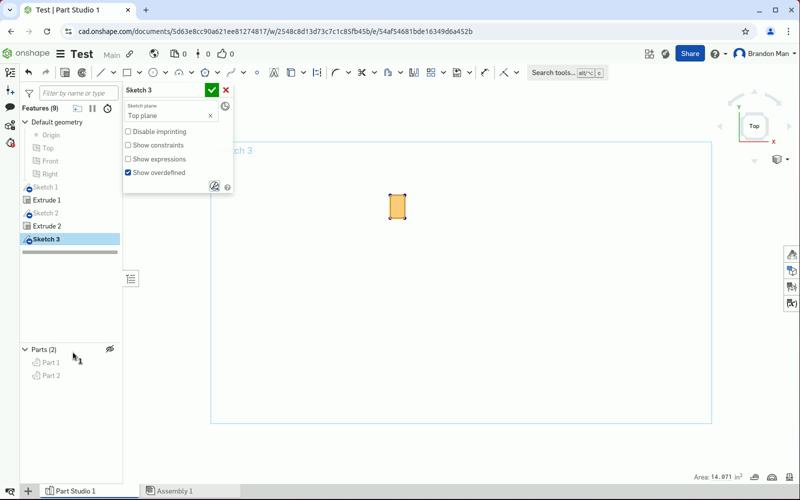
key(shift+y)
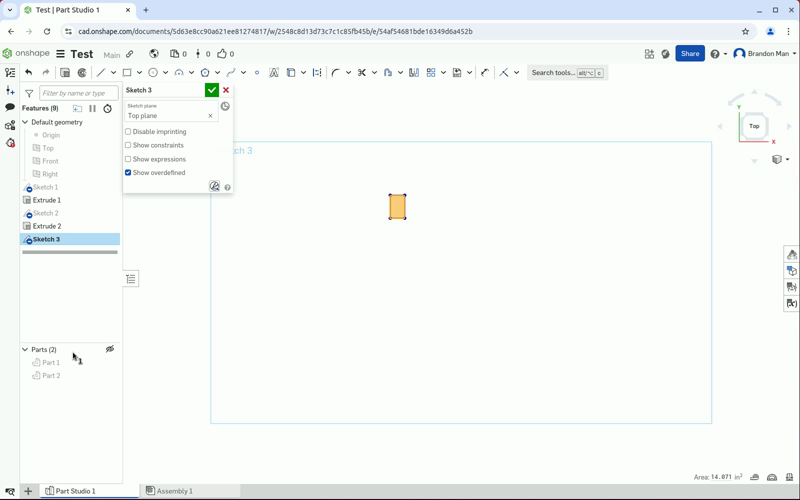
key(shift+e)
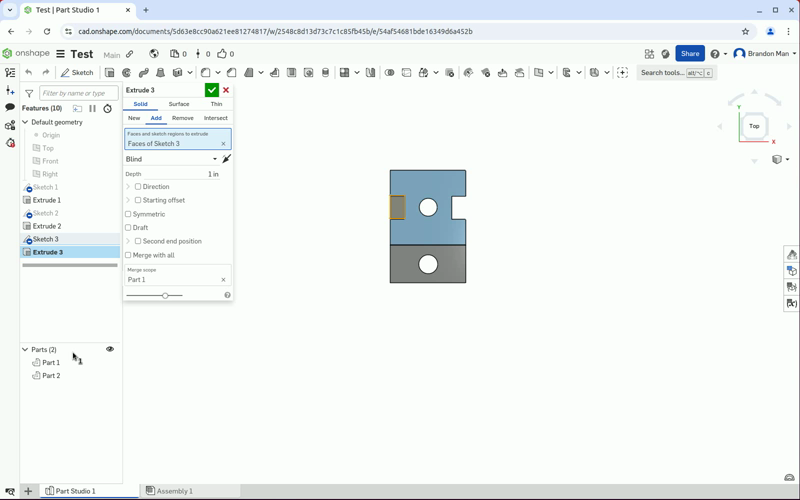
mouse_move(143, 106)
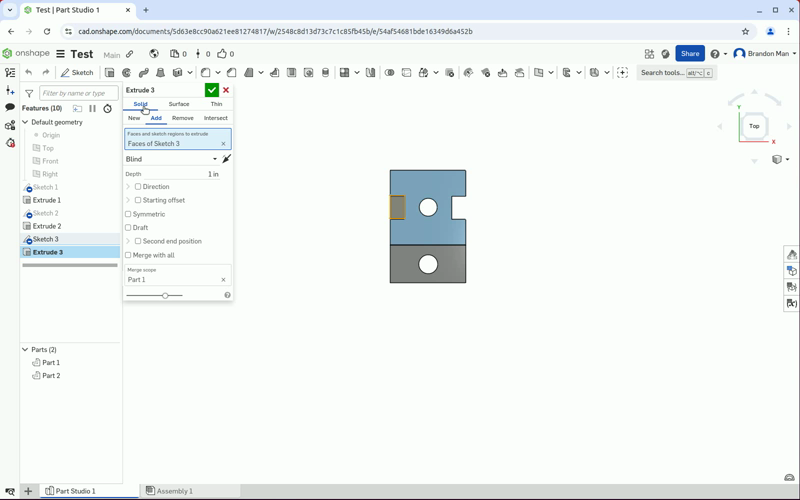
click(143, 106)
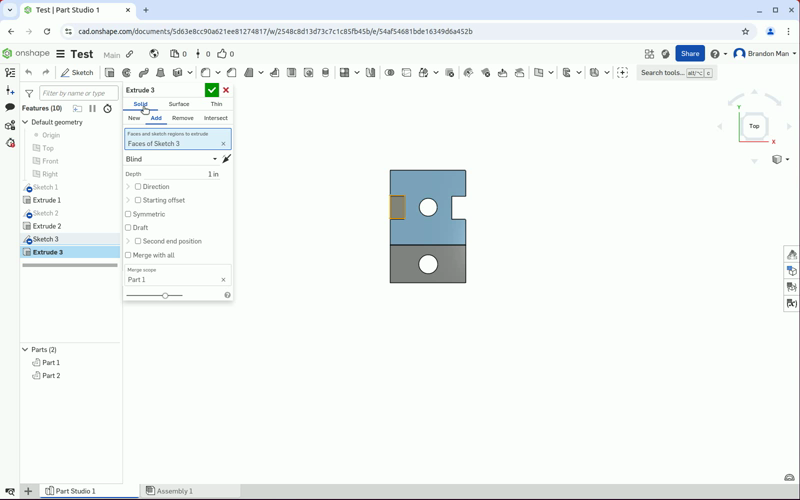
mouse_move(137, 120)
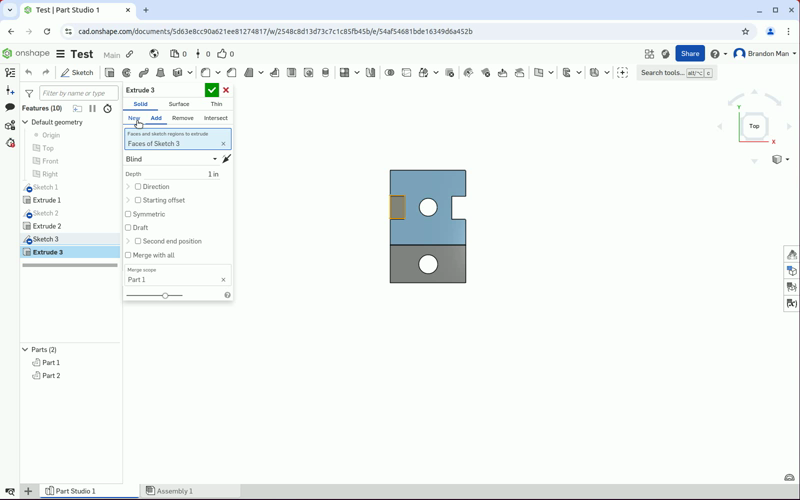
click(137, 120)
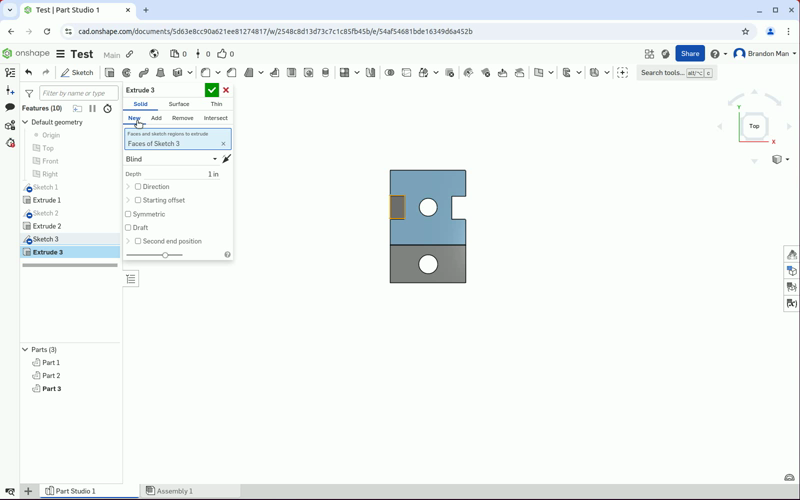
key(tab, 4)
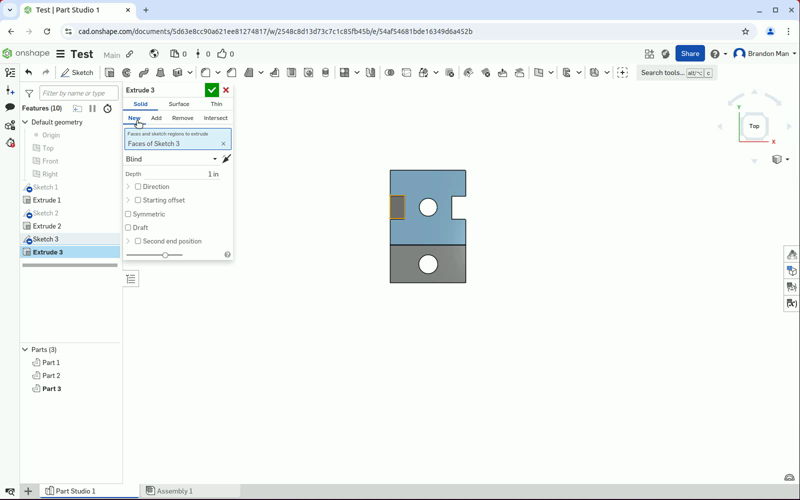
text(7.703)
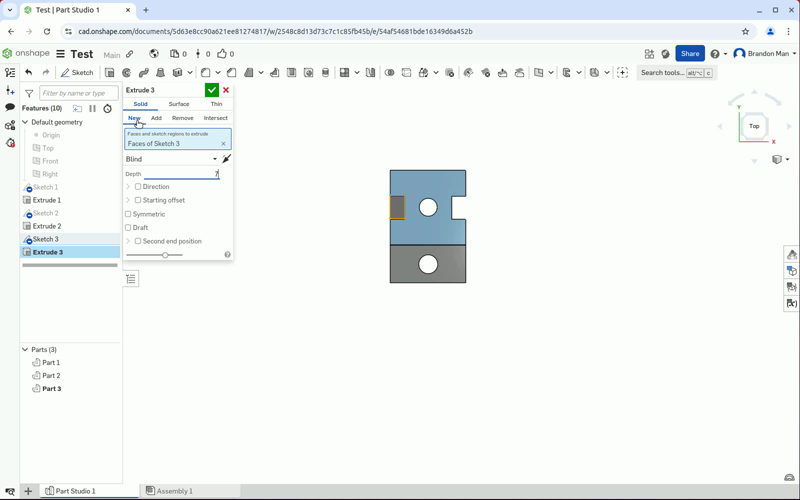
key(enter)
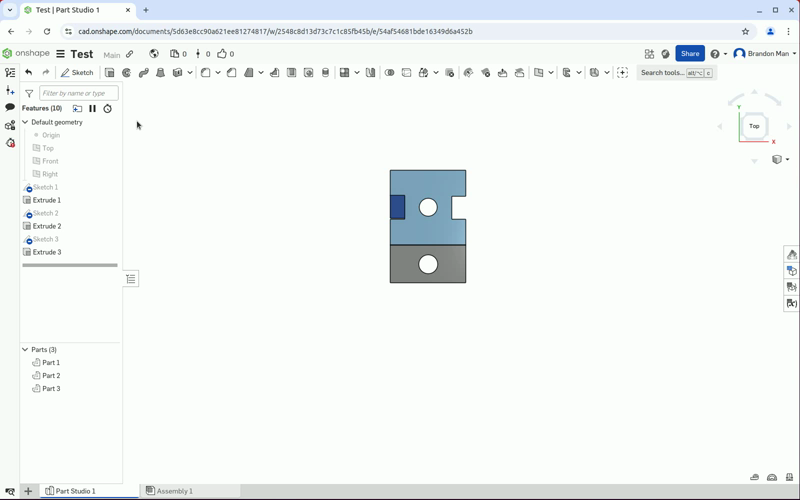
key(shift+h)
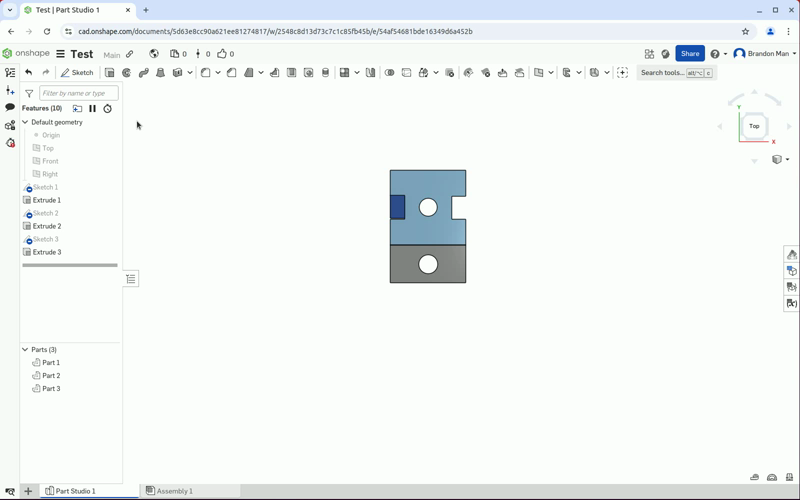
key(shift+h)
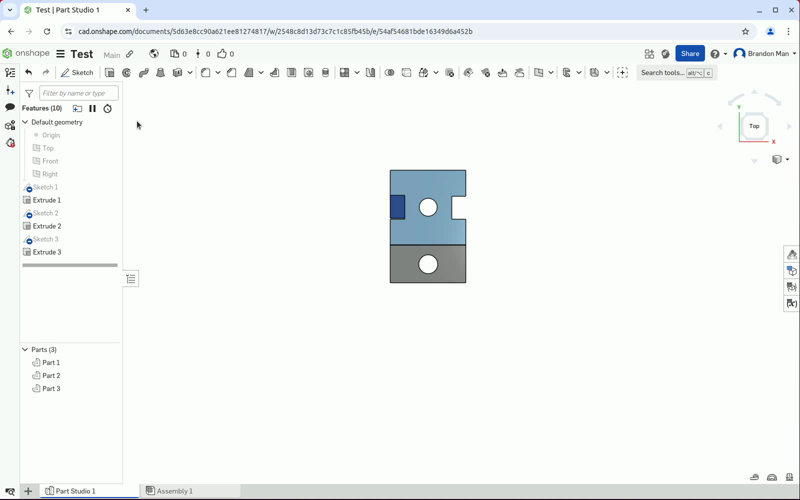
mouse_move(73, 189)
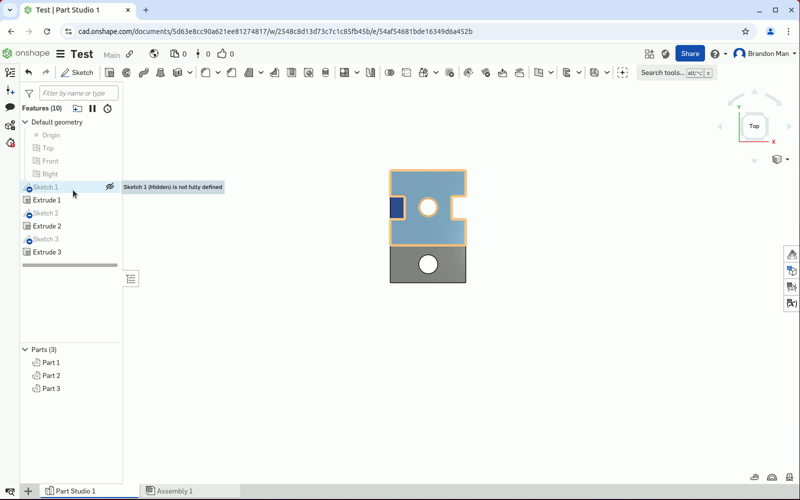
click(73, 189)
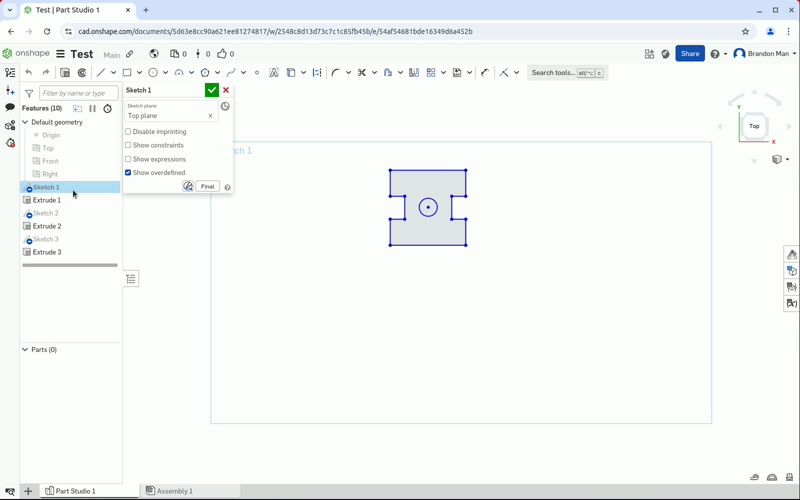
mouse_move(229, 92)
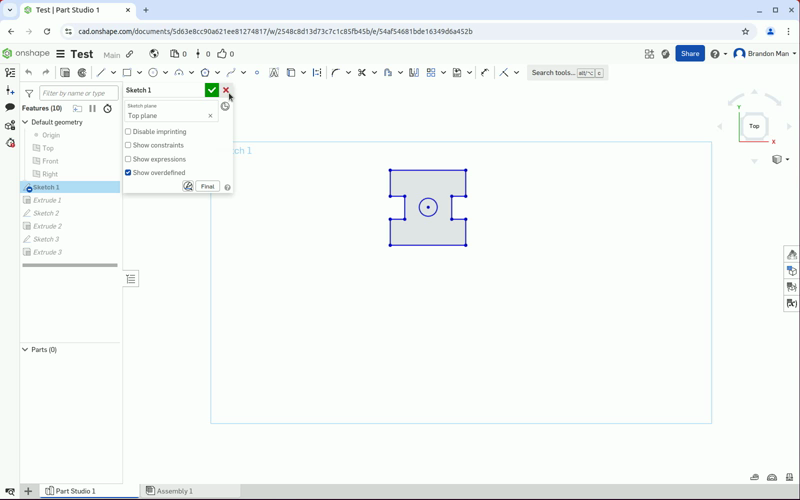
click(229, 92)
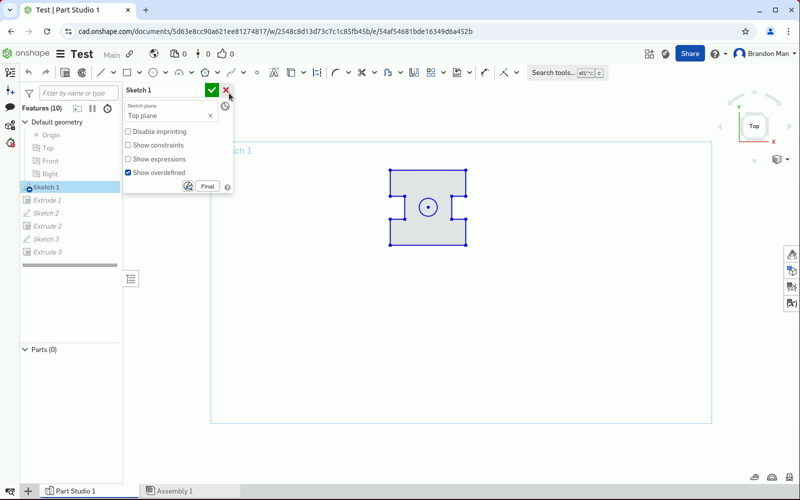
key(shift+s)
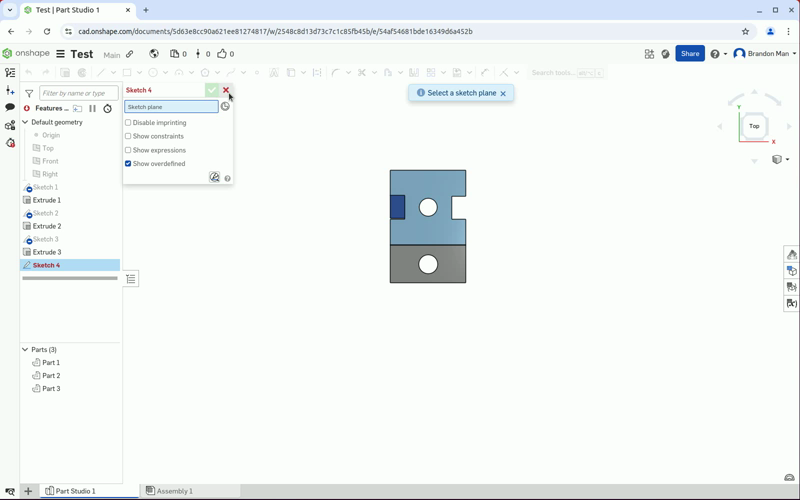
mouse_move(73, 150)
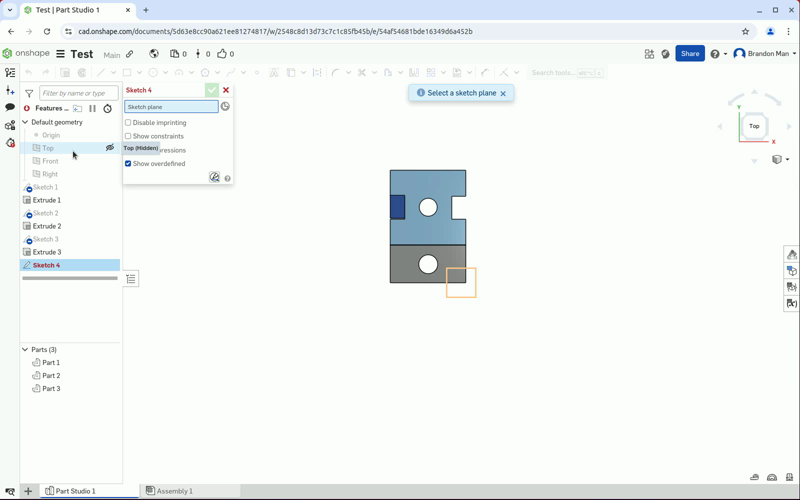
click(73, 150)
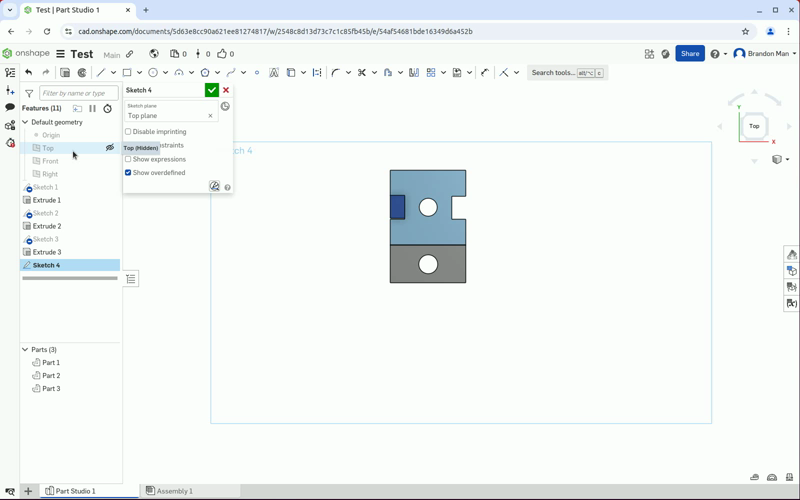
mouse_move(73, 352)
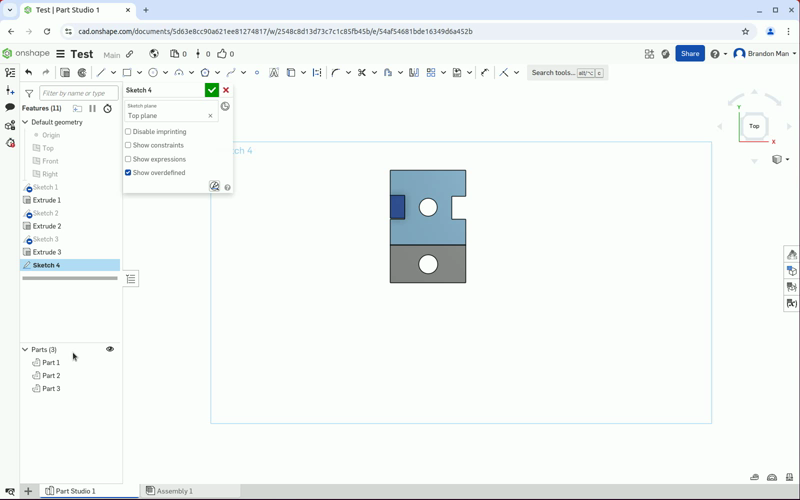
key(y)
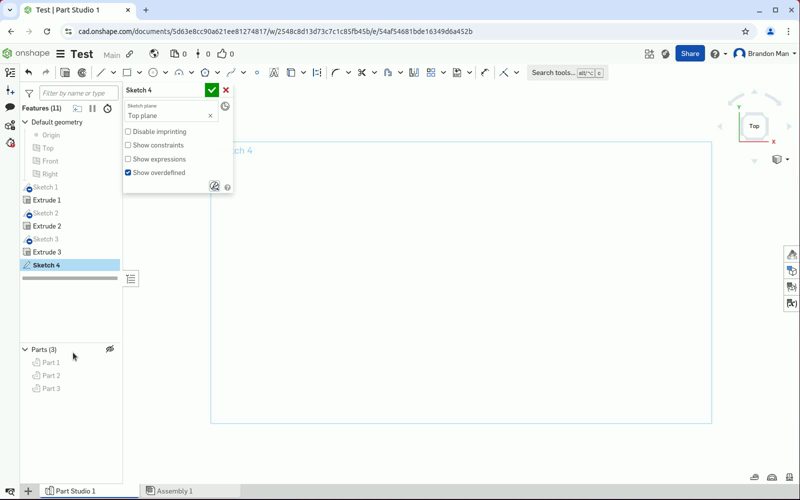
key(l)
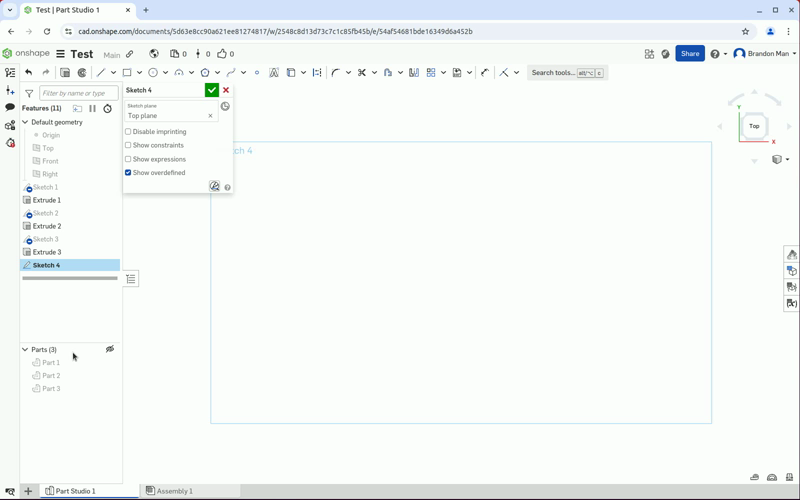
key_down(shift)
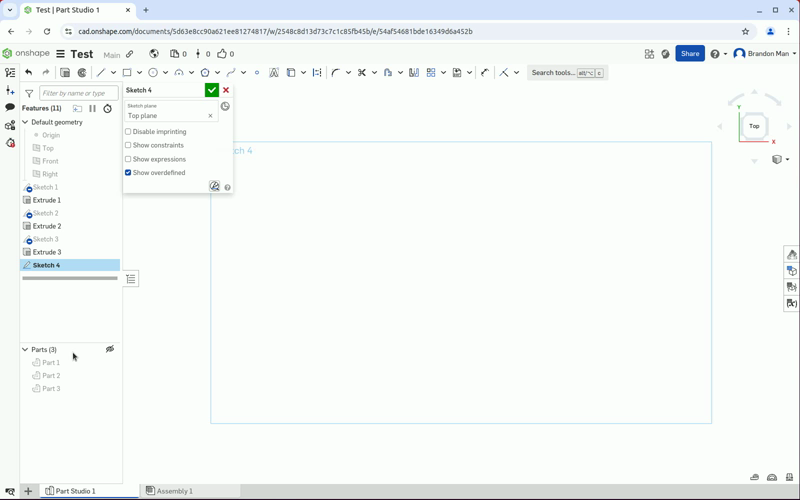
mouse_move(451, 218)
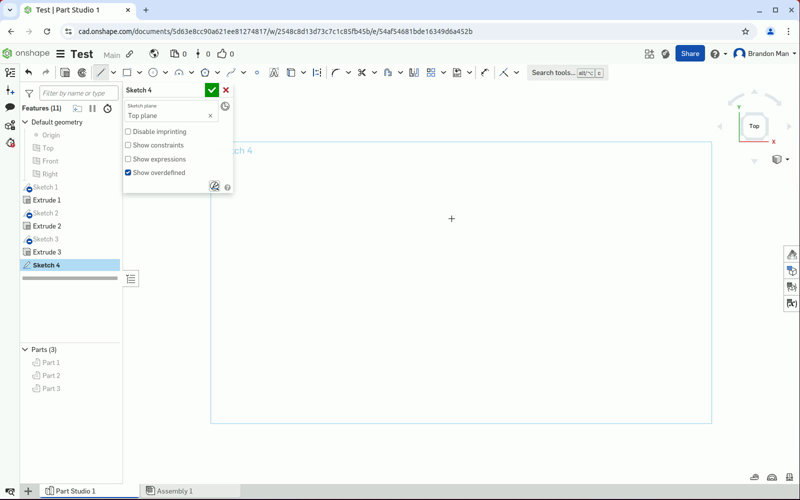
click(451, 218)
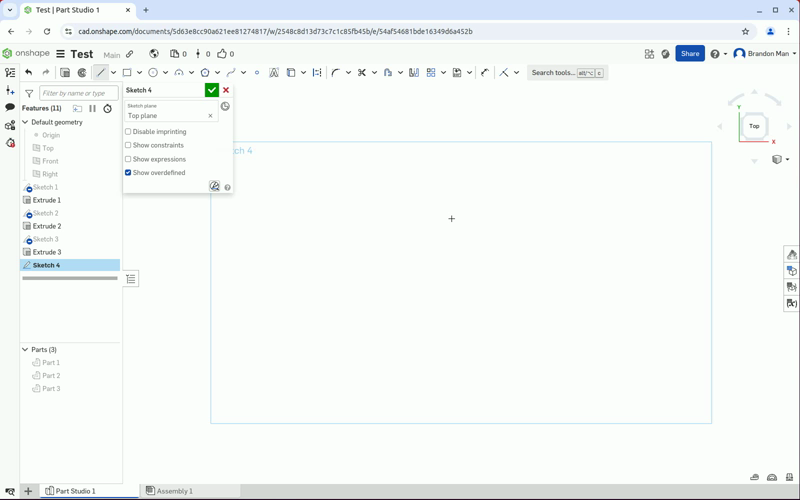
key_up(shift)
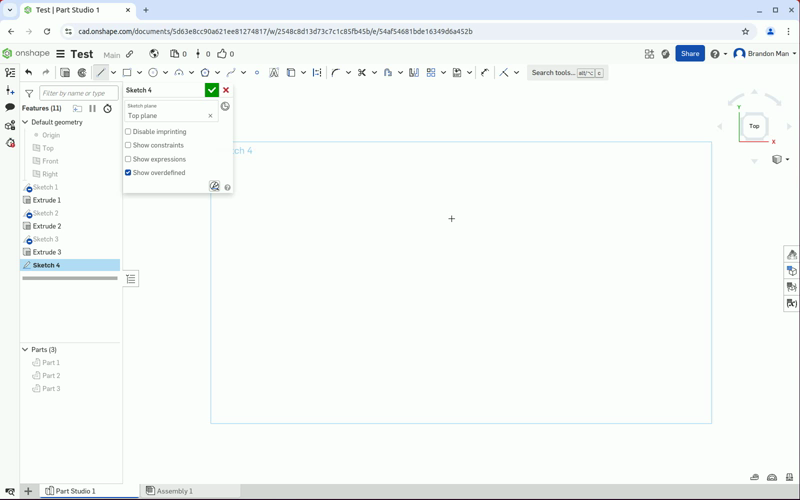
key_down(shift)
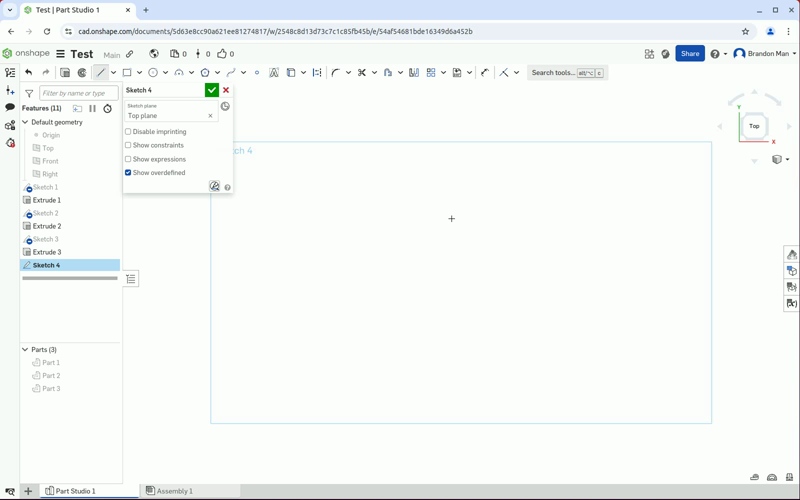
mouse_move(481, 218)
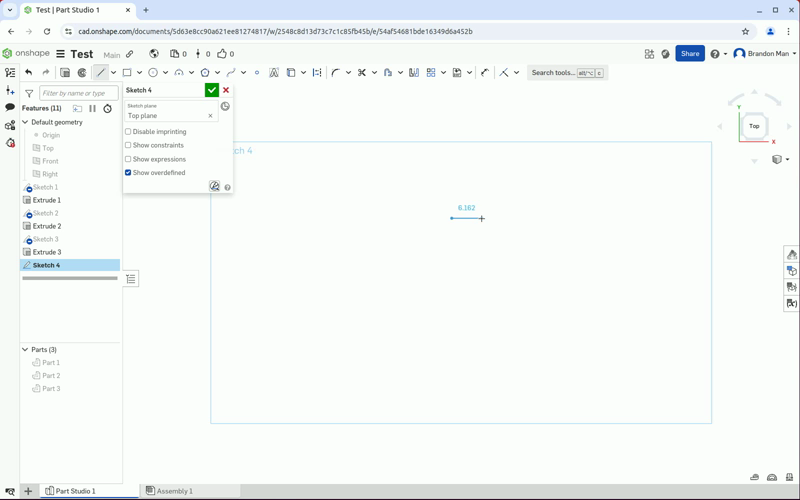
mouse_move(466, 218)
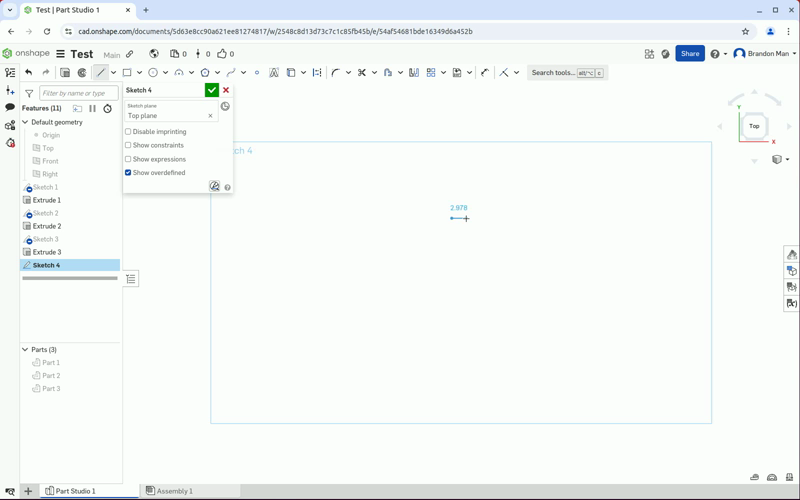
click(466, 218)
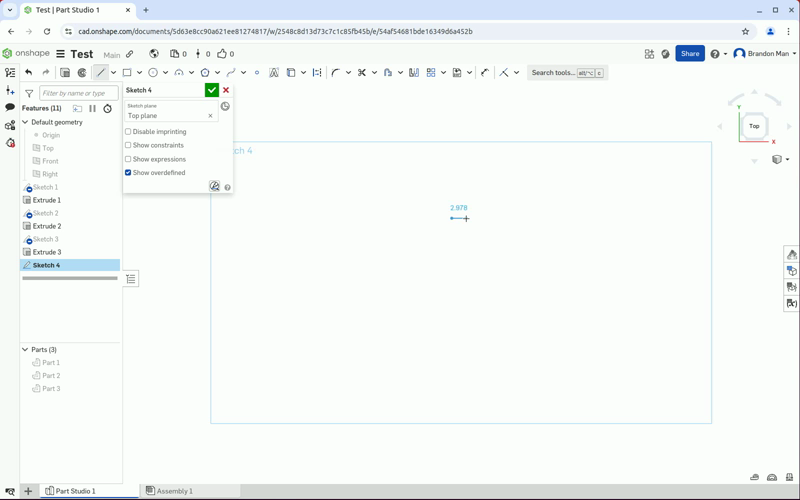
key_up(shift)
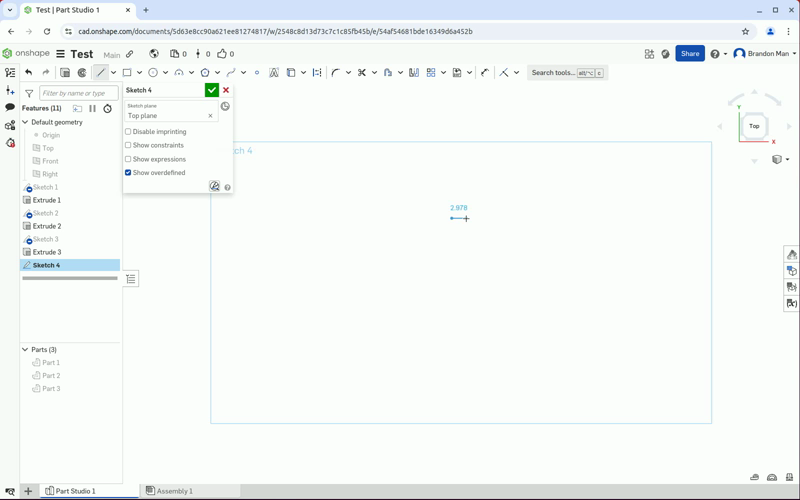
key_down(shift)
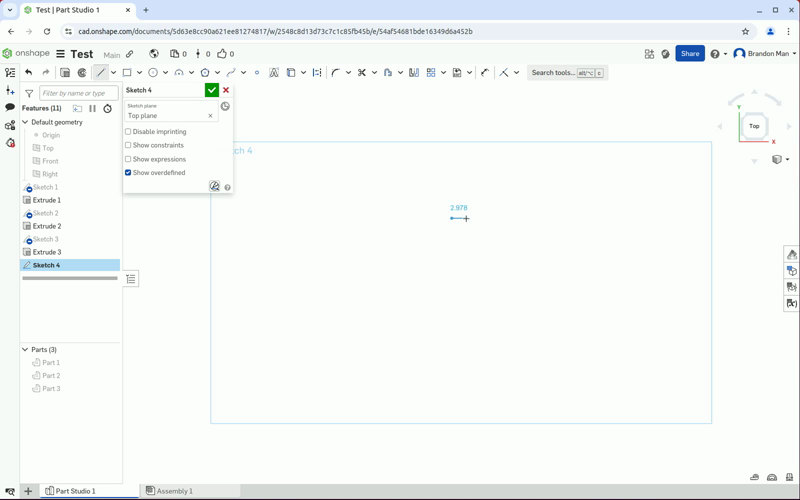
mouse_move(496, 218)
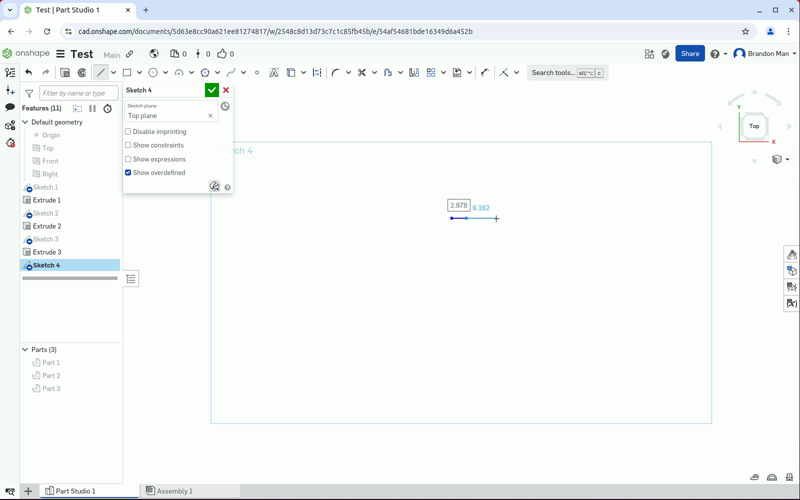
mouse_move(466, 195)
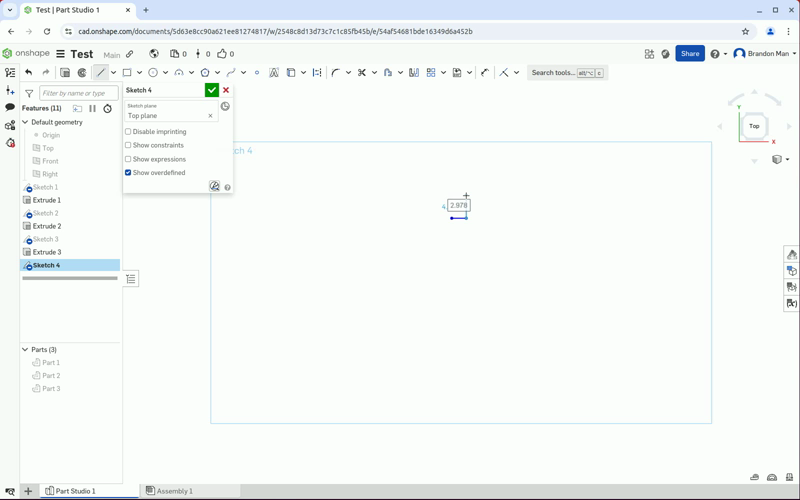
click(466, 195)
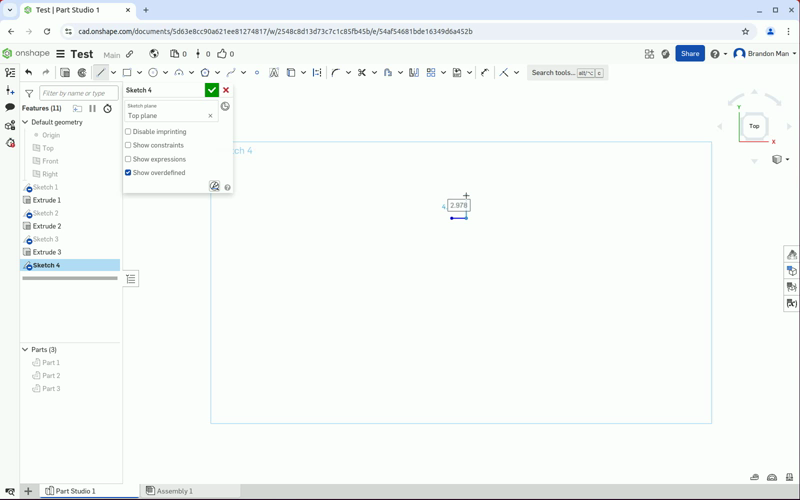
key_up(shift)
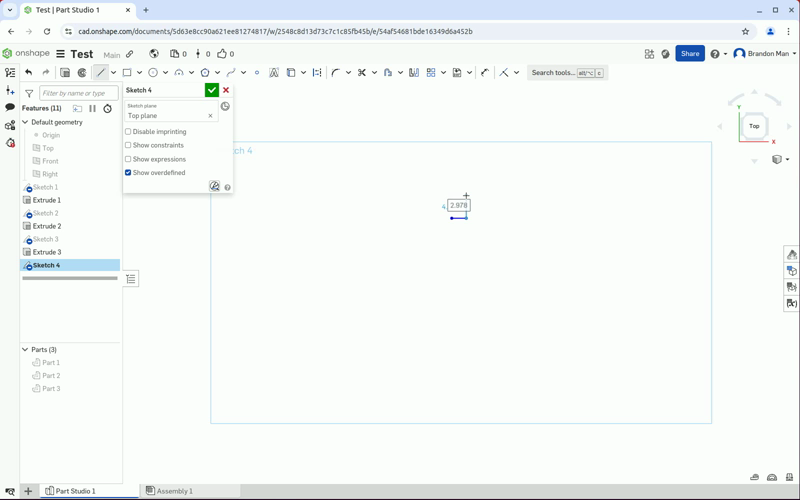
key_down(shift)
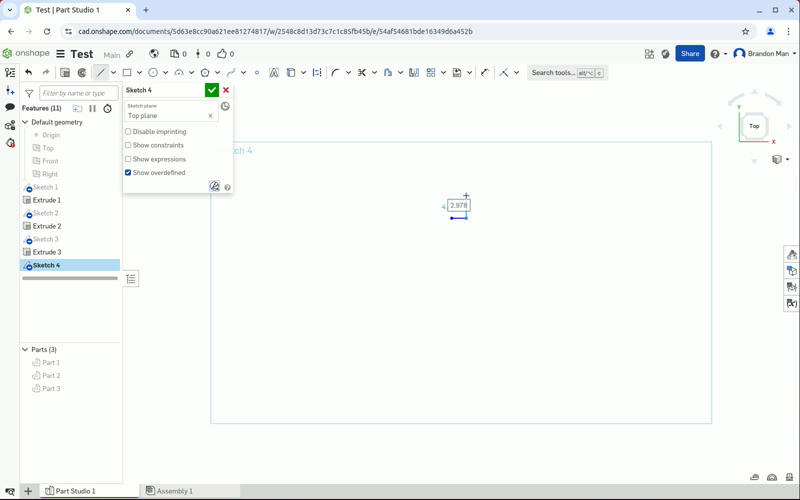
mouse_move(496, 195)
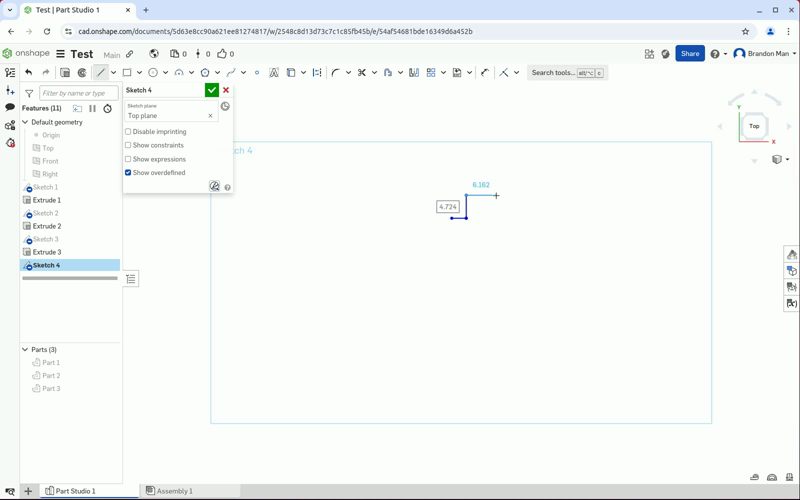
mouse_move(451, 195)
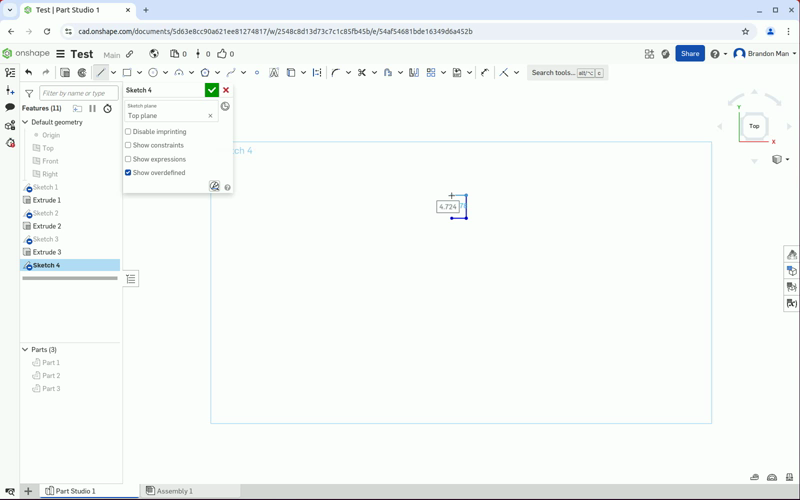
click(451, 195)
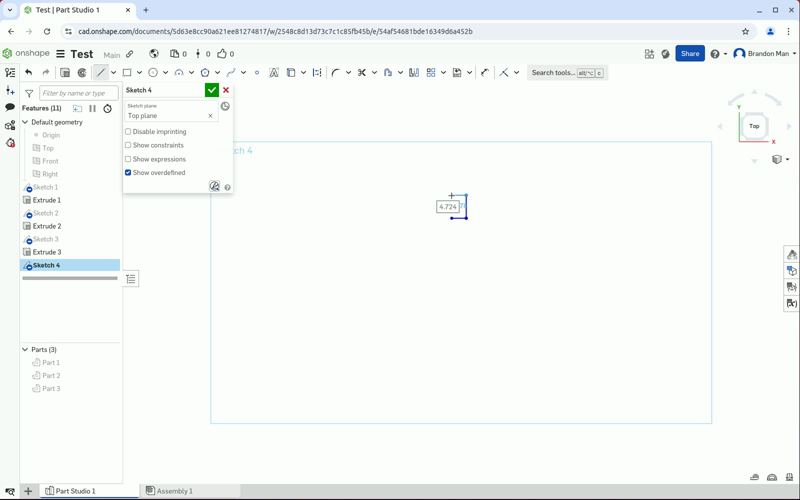
key_up(shift)
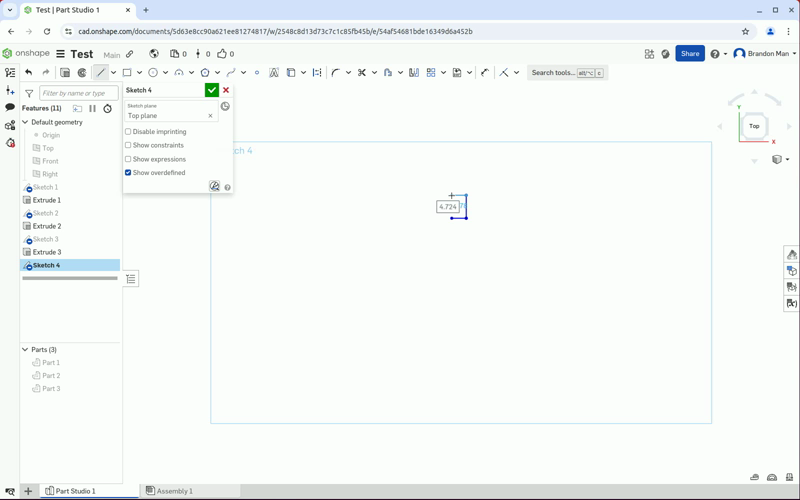
mouse_move(481, 195)
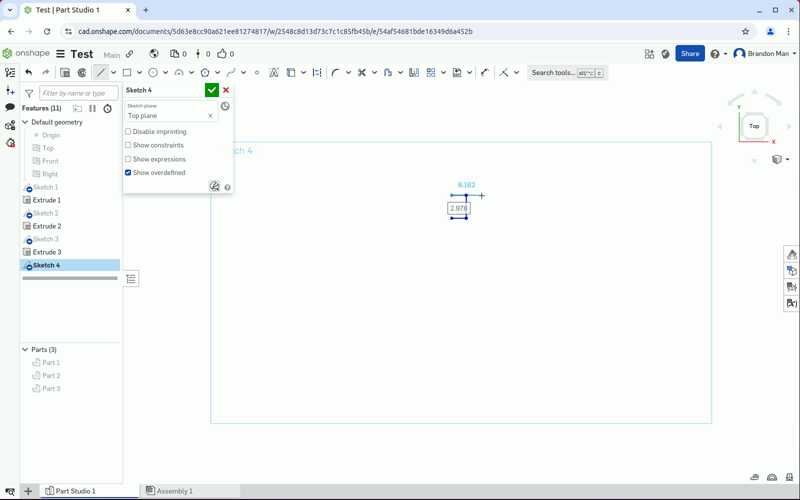
key_down(shift)
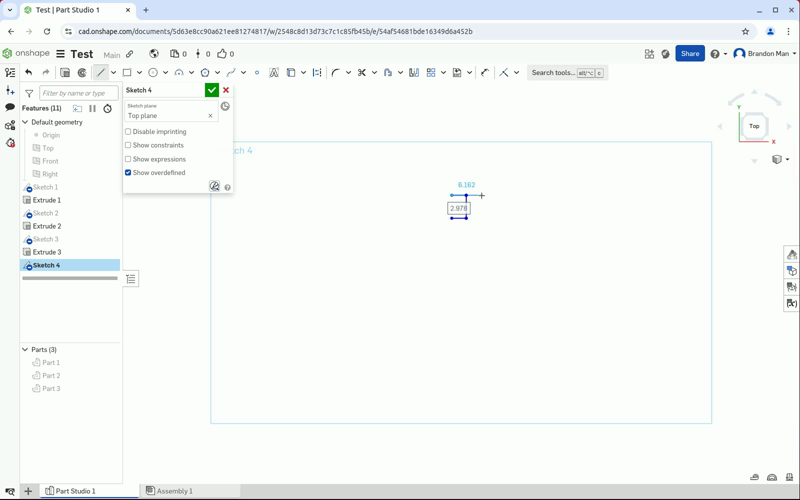
mouse_move(451, 218)
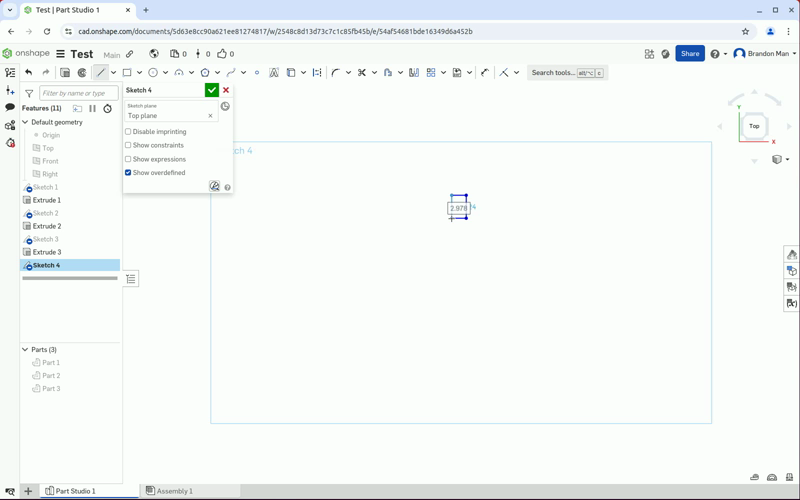
key_up(shift)
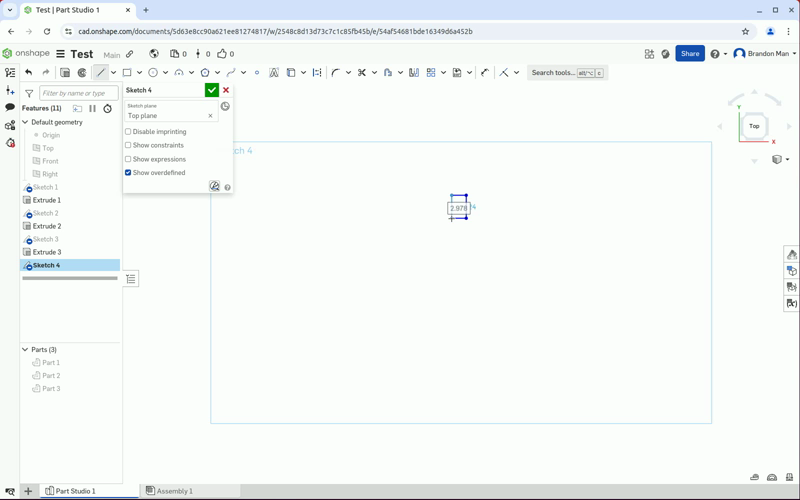
click(451, 218)
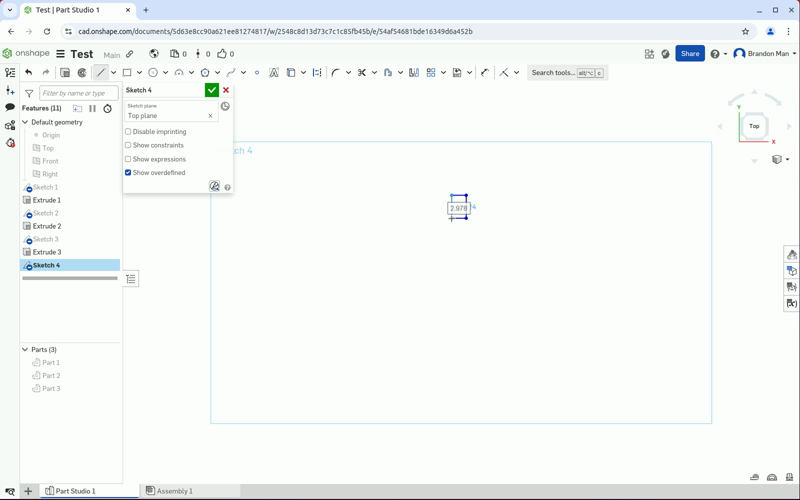
key(esc)
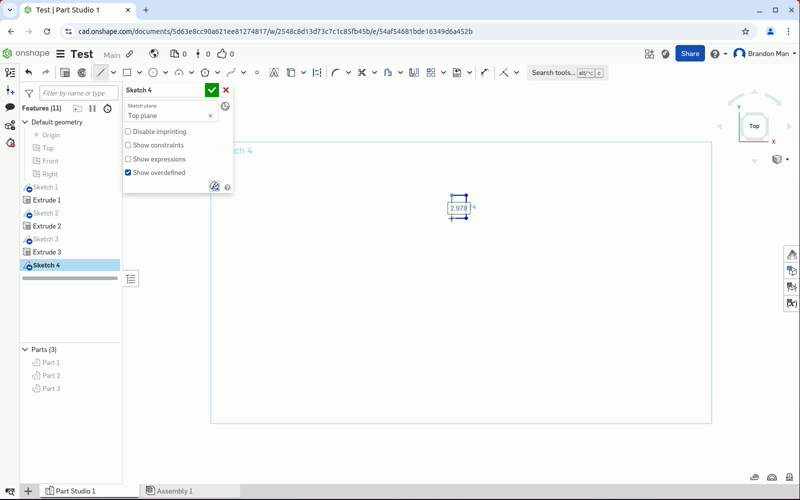
mouse_move(464, 201)
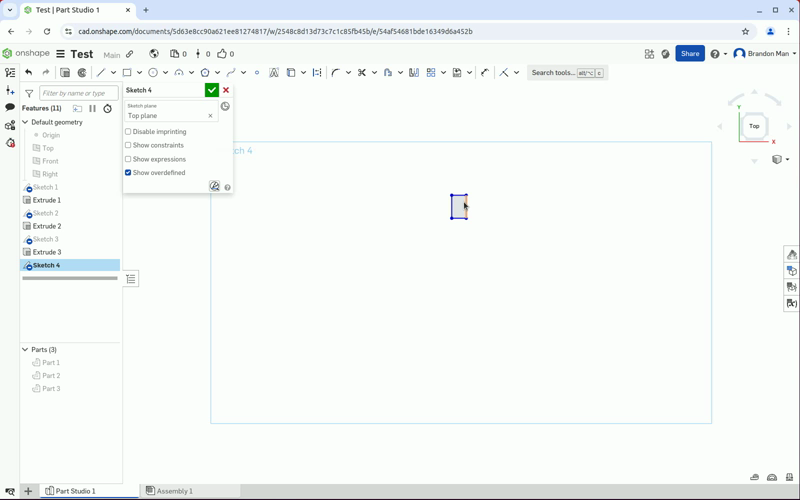
scroll(6)
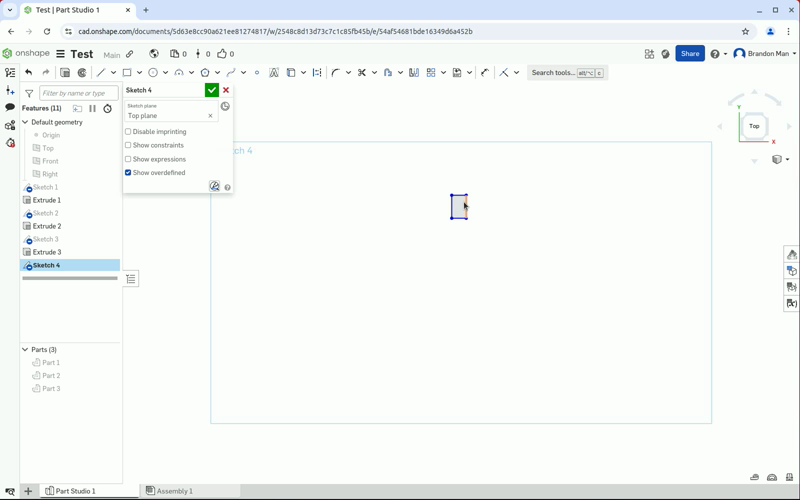
scroll(6)
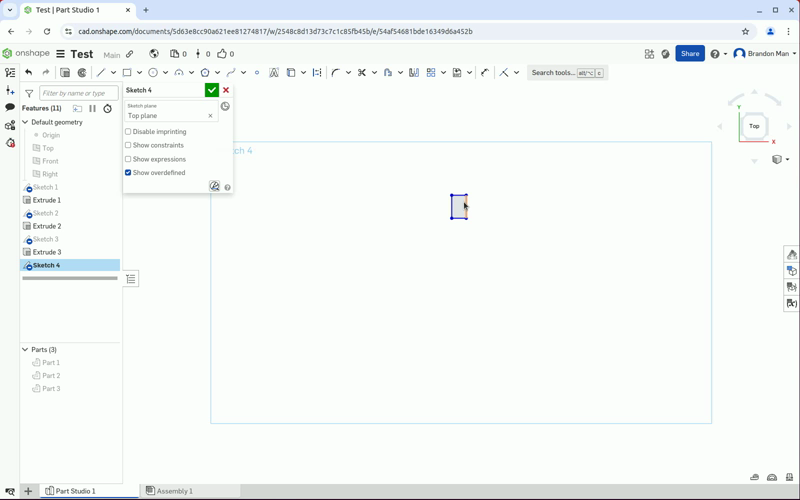
scroll(6)
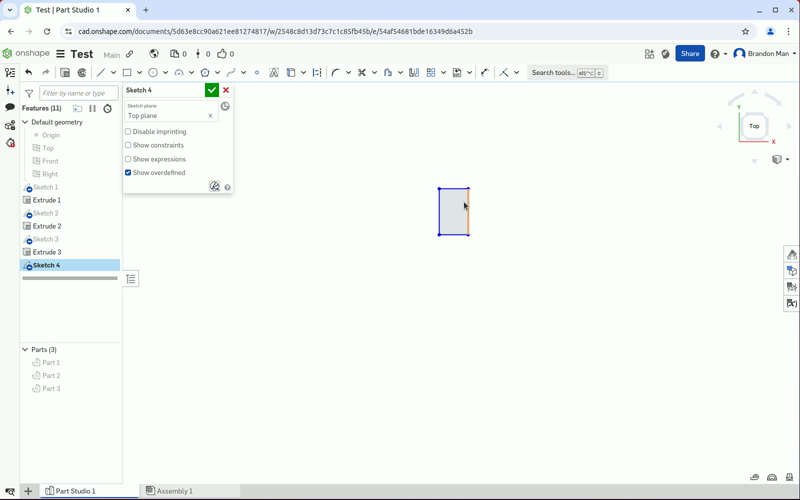
scroll(6)
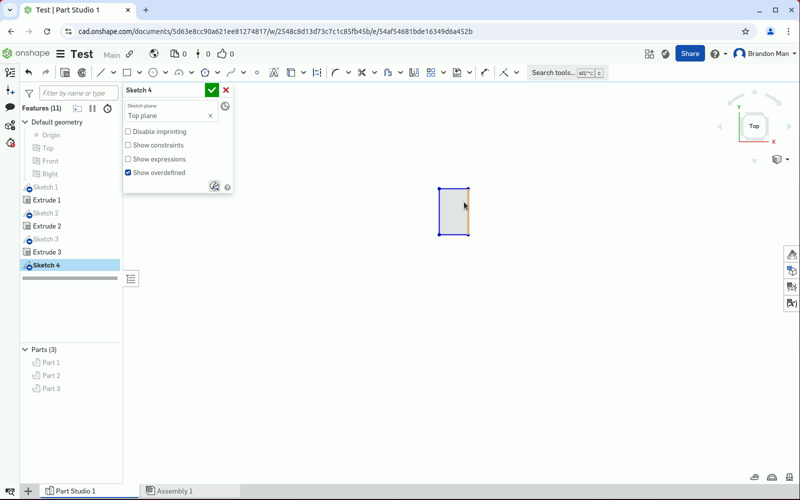
scroll(6)
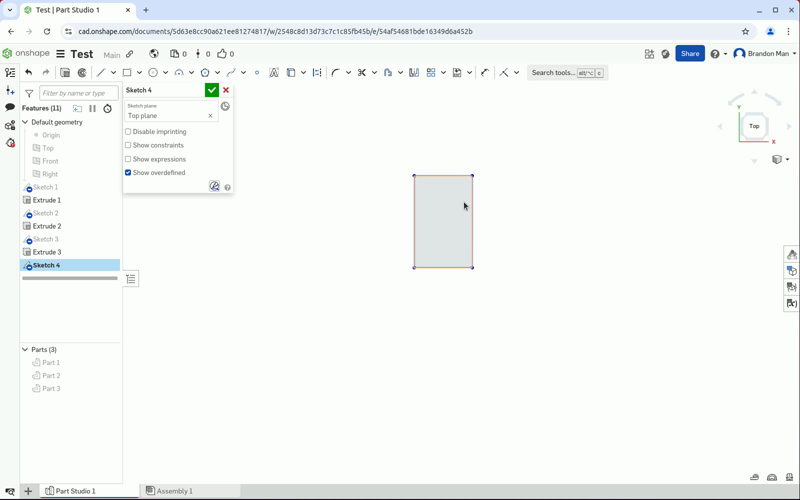
scroll(6)
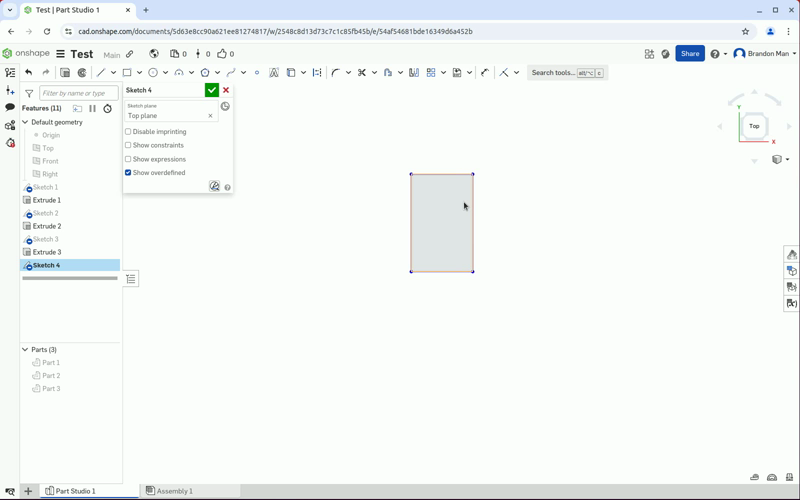
scroll(6)
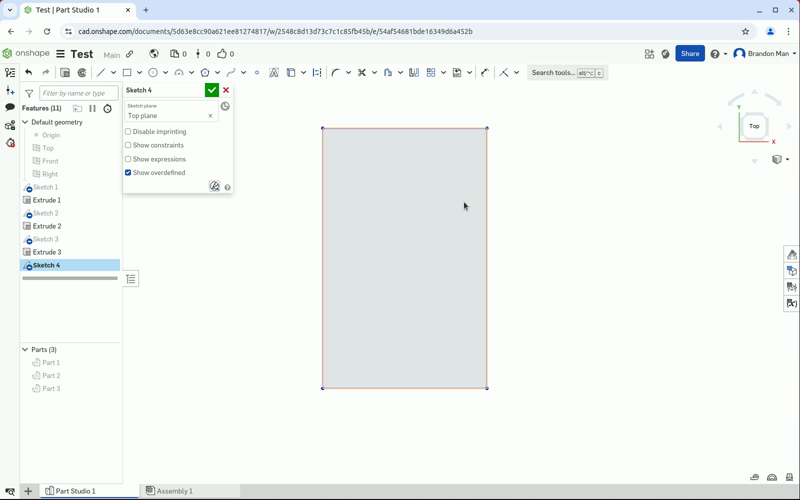
click(464, 201)
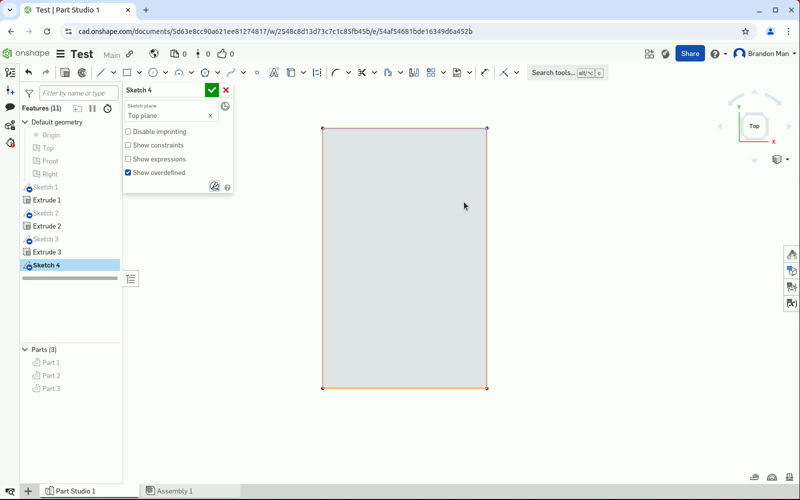
scroll(-6)
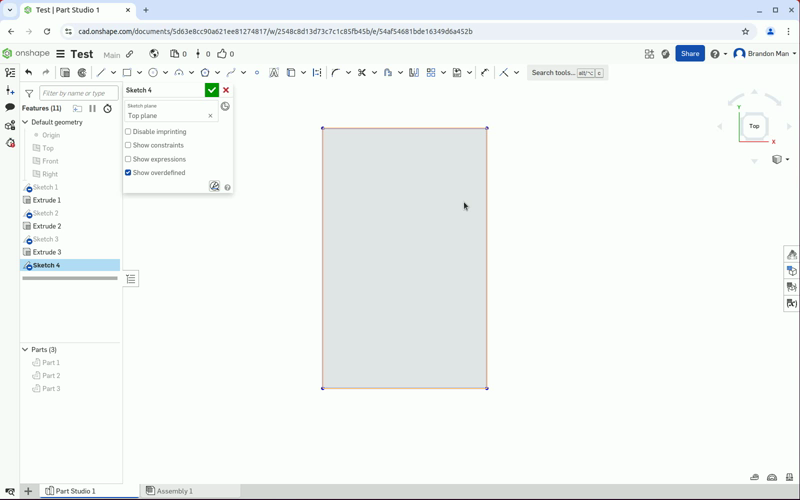
scroll(-6)
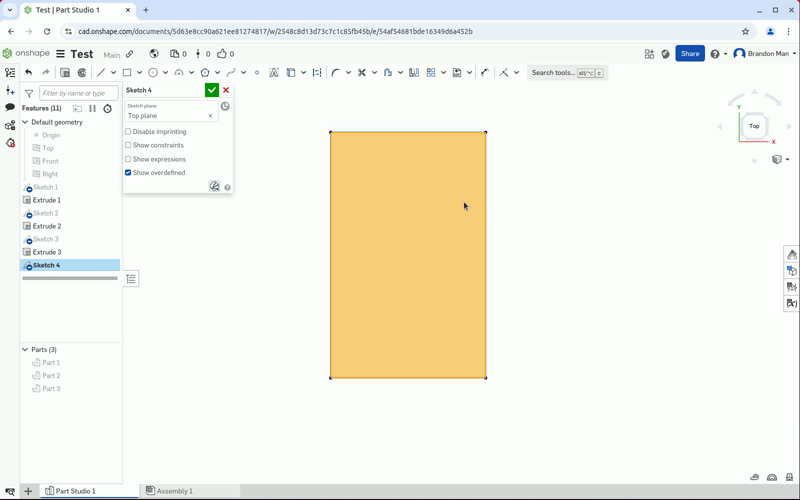
scroll(-6)
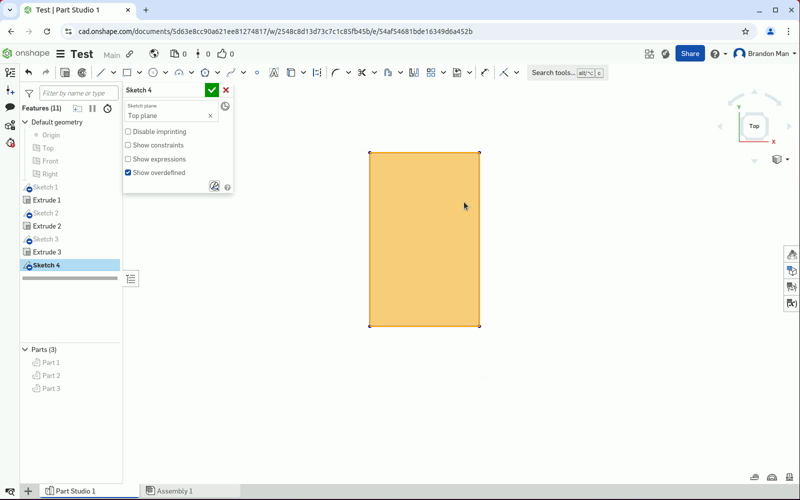
scroll(-6)
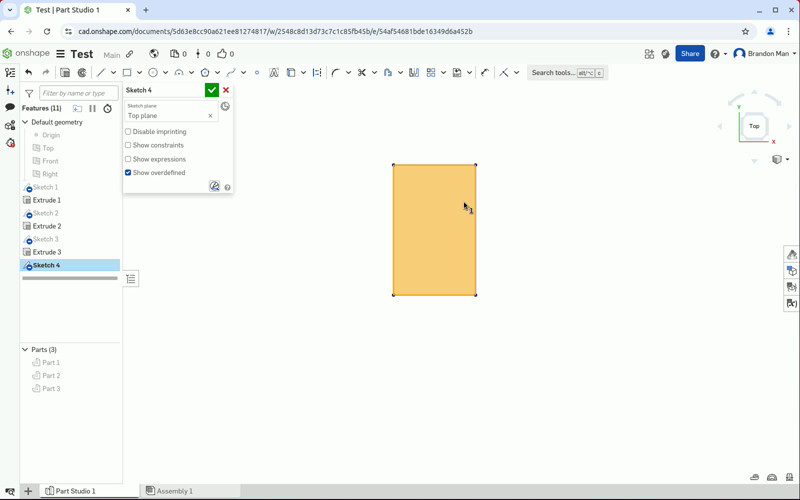
scroll(-6)
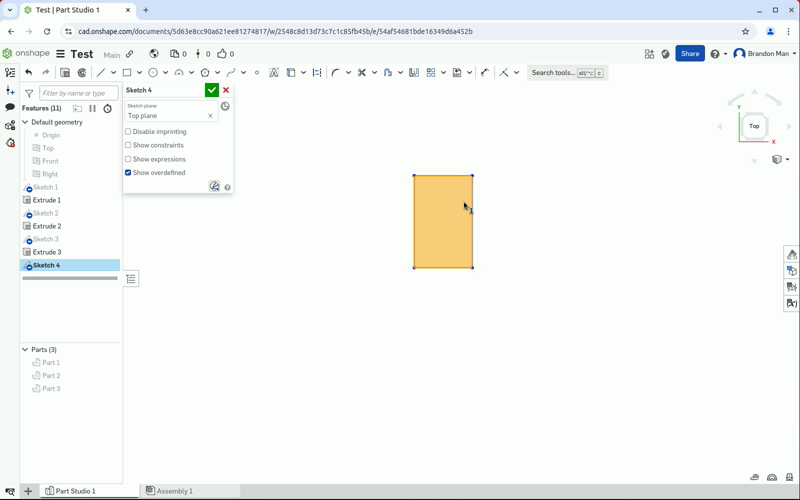
scroll(-6)
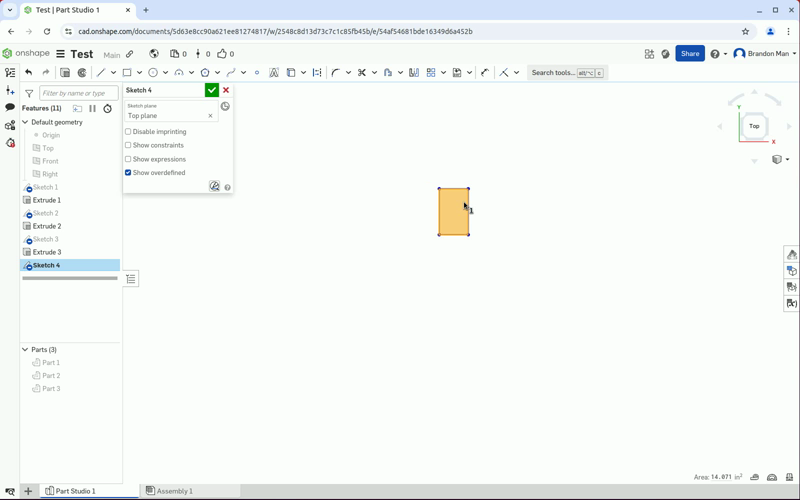
scroll(-6)
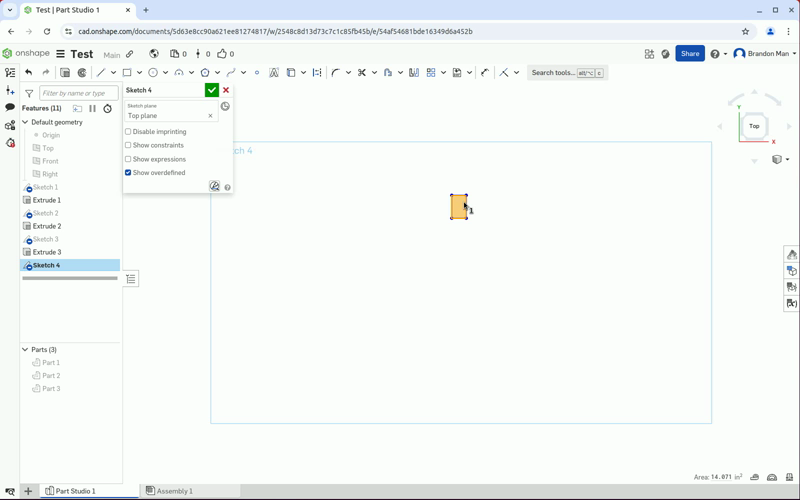
mouse_move(73, 352)
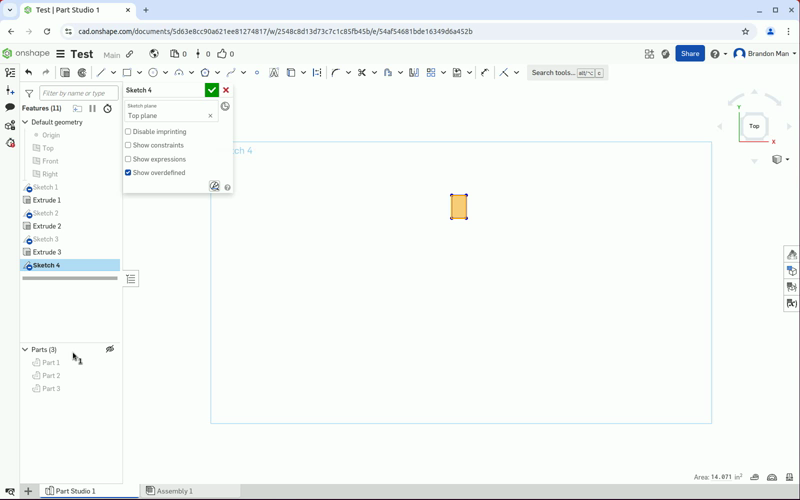
key(shift+y)
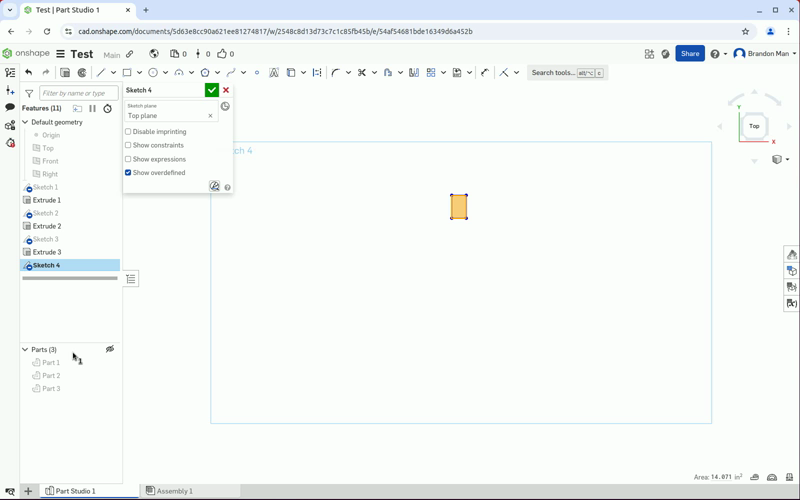
key(shift+e)
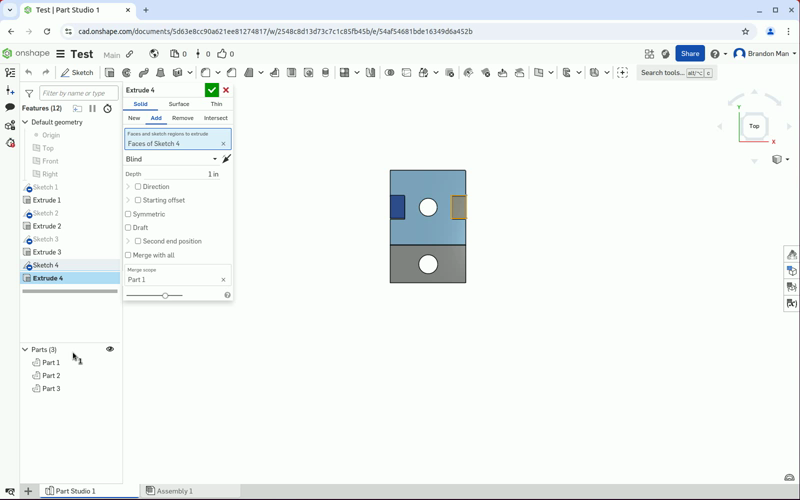
mouse_move(143, 106)
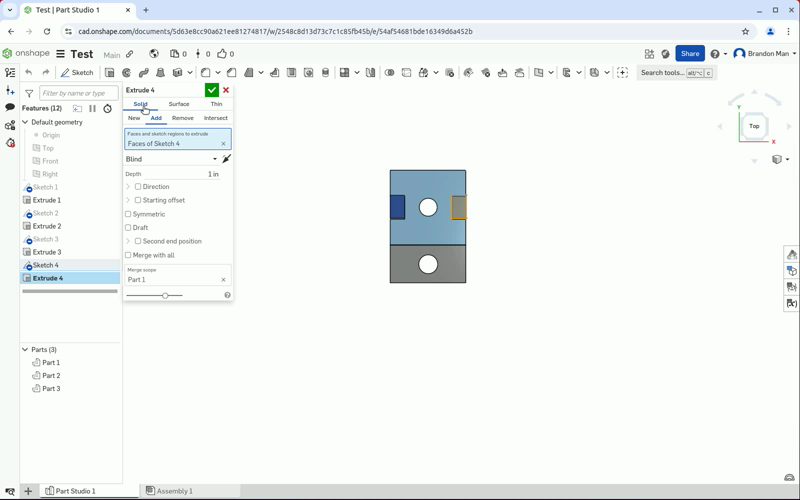
click(143, 106)
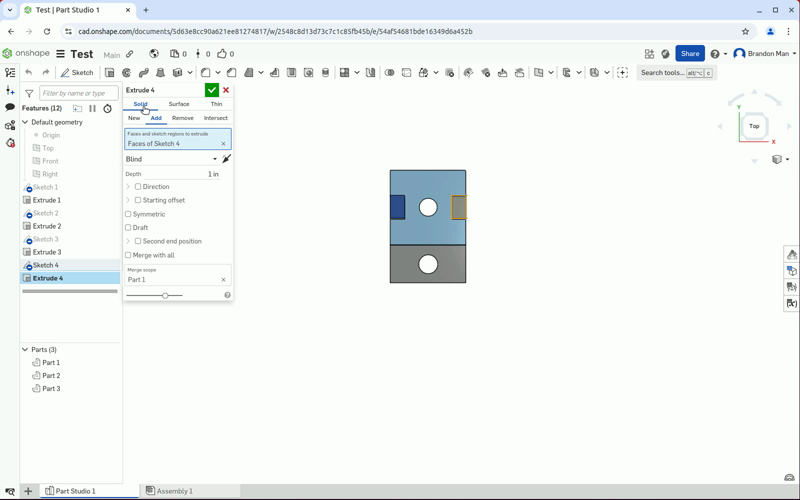
mouse_move(137, 120)
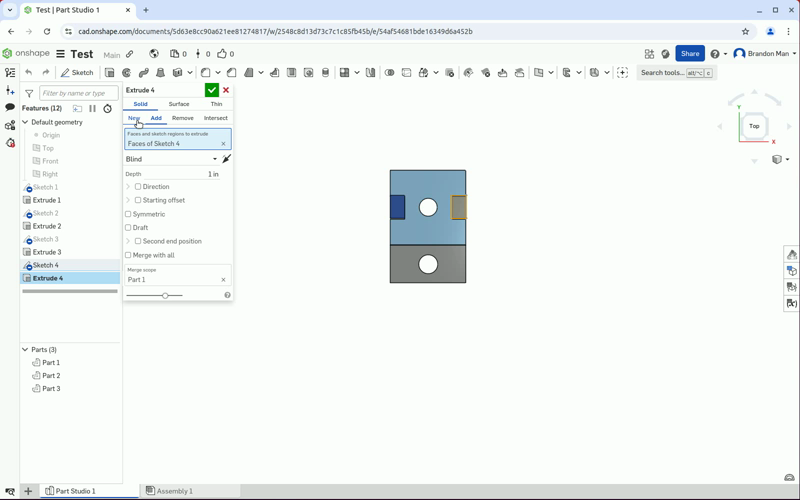
click(137, 120)
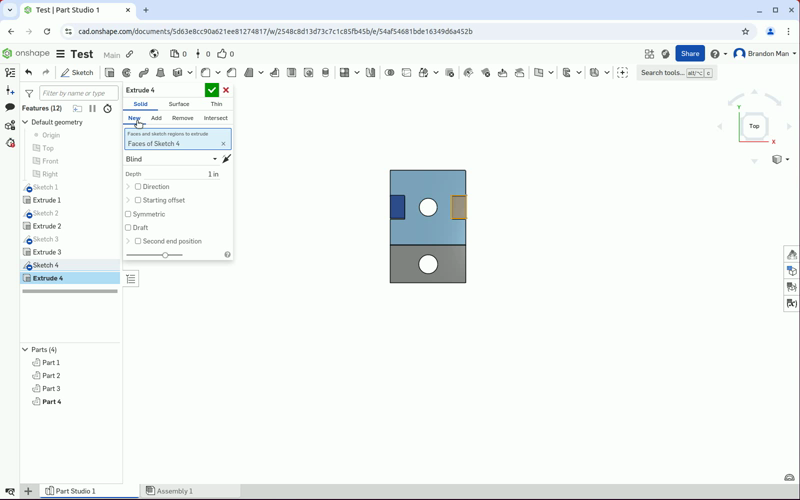
key(tab, 4)
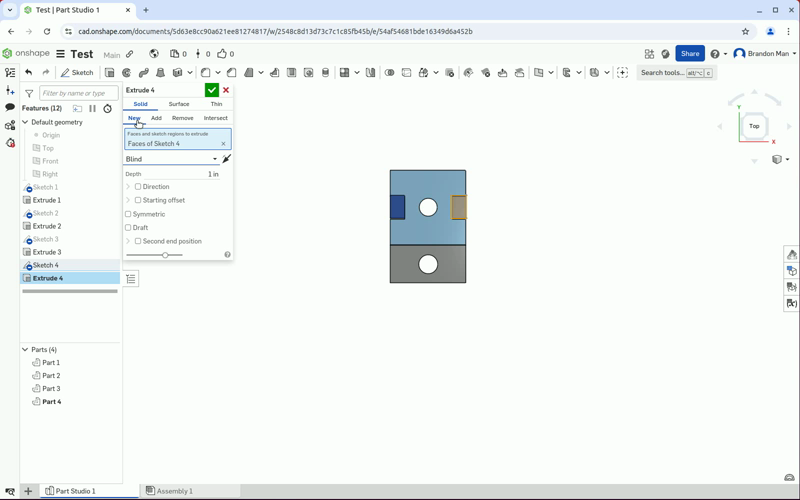
text(7.703)
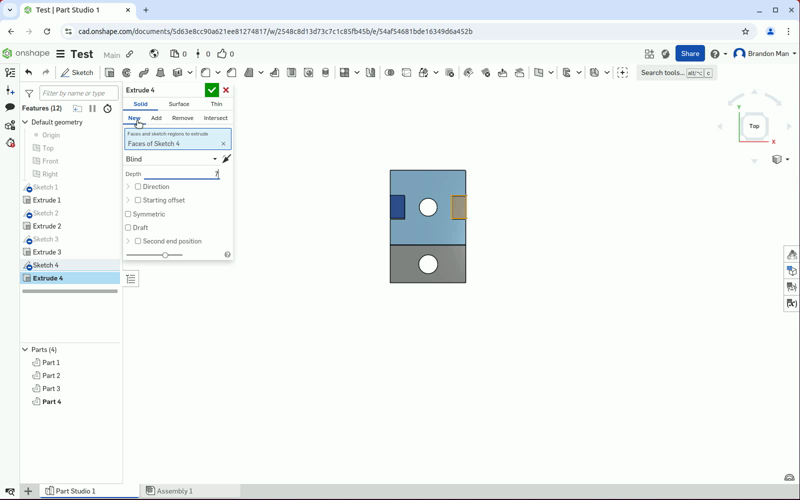
key(enter)
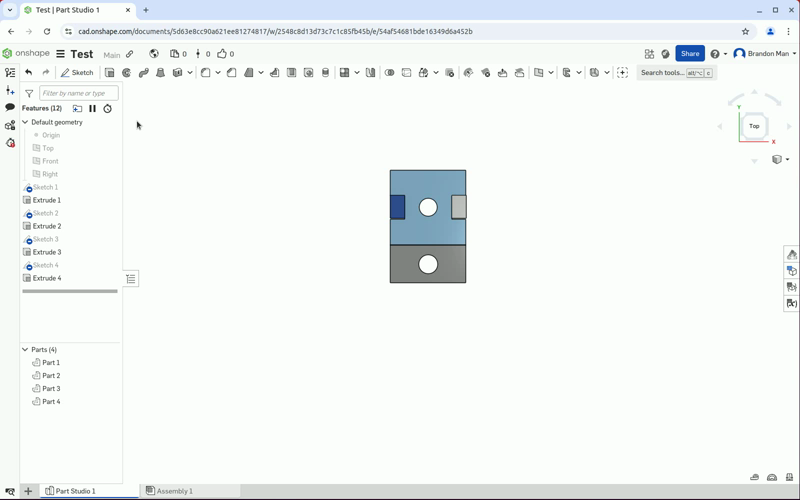
key(shift+h)
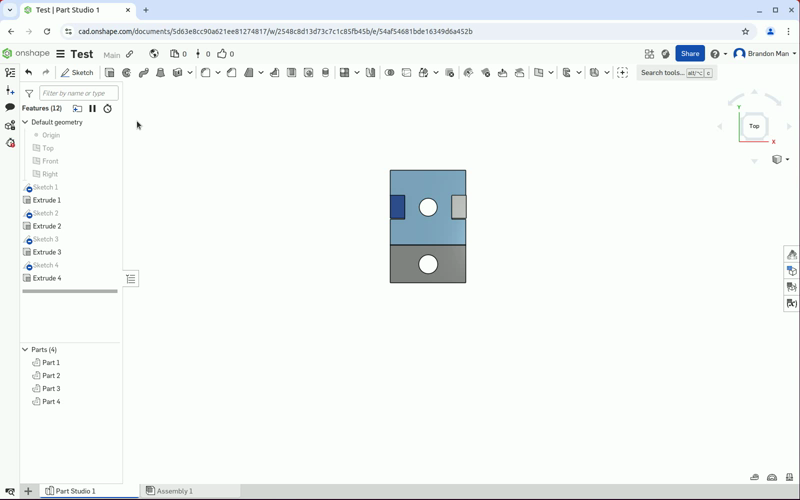
key(shift+h)
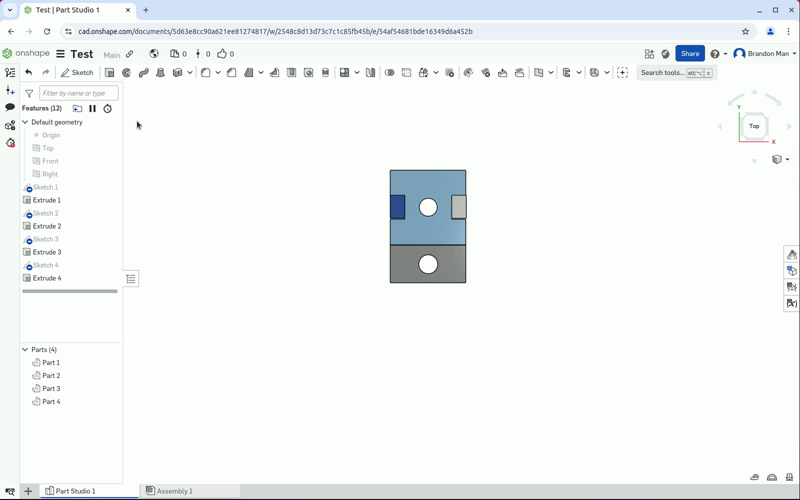
key(shift+7)
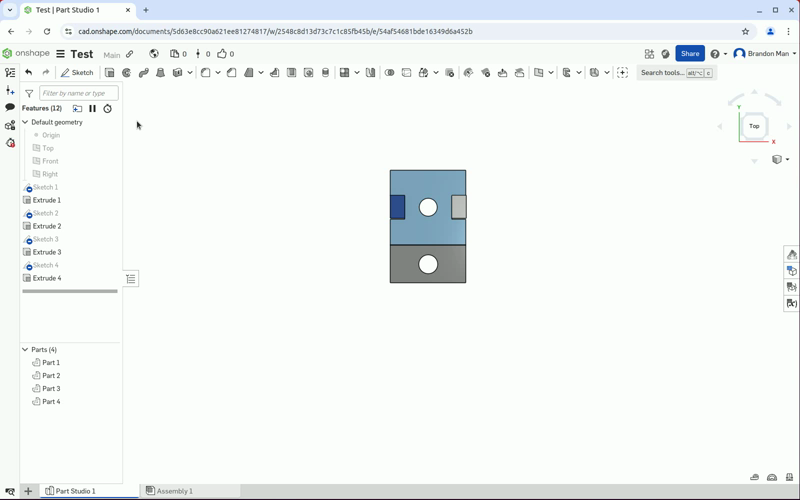
key(up, 3)
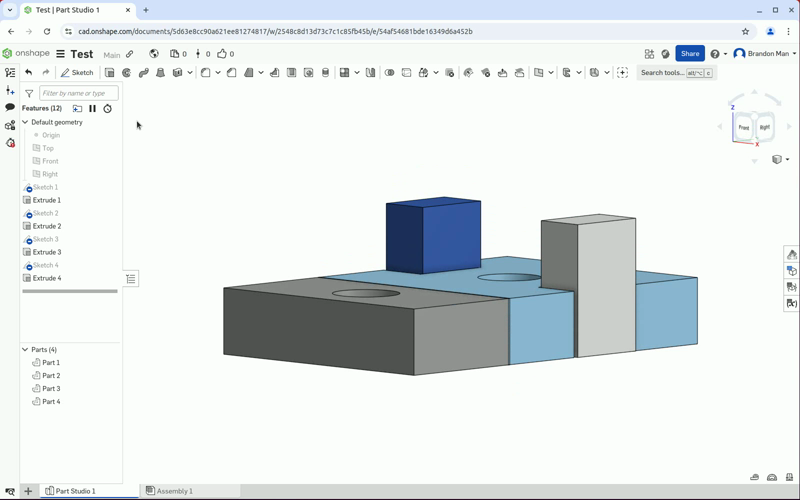
key(left, 3)
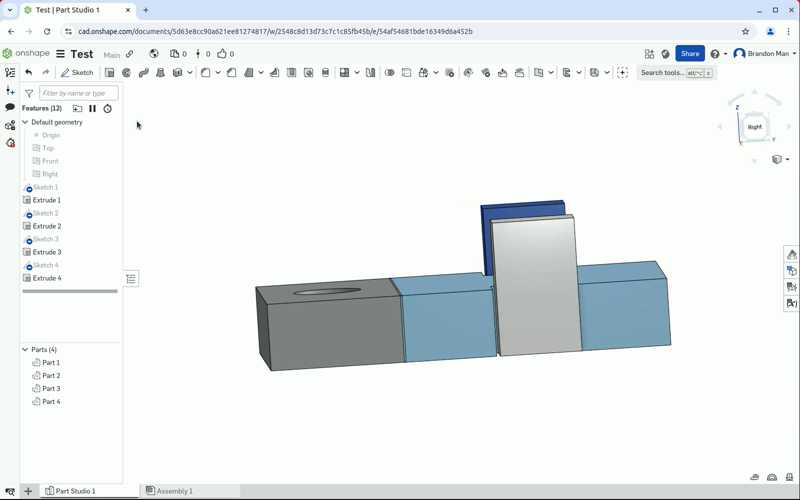
key(right, 3)
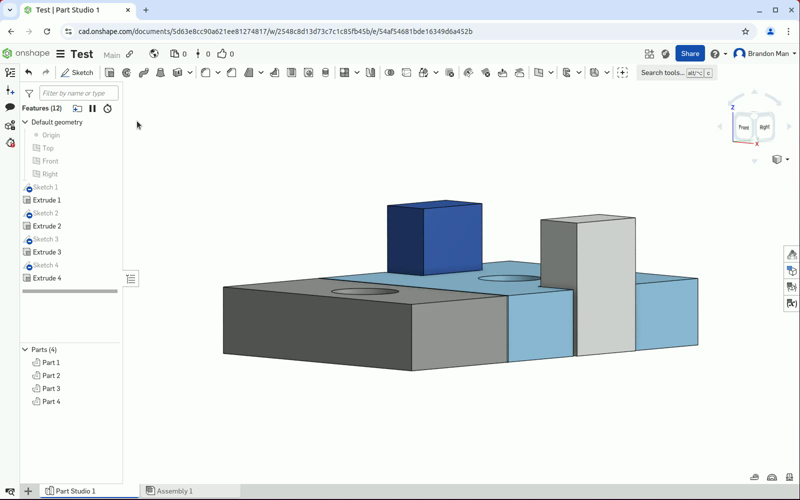
key(down, 3)
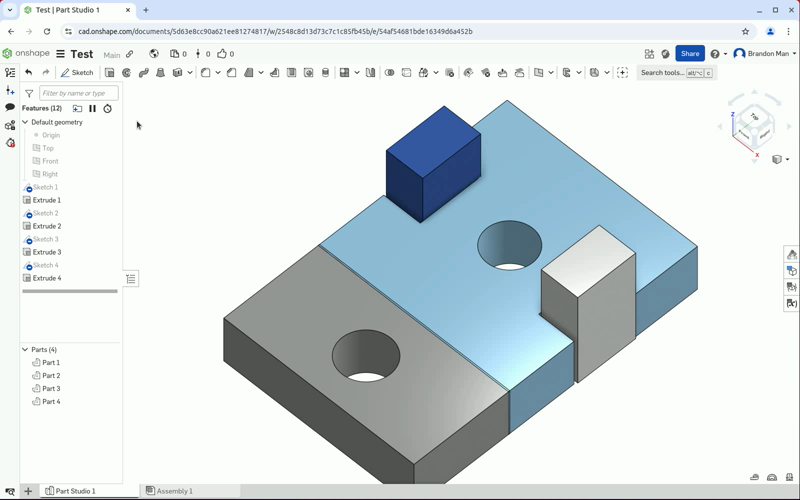
mouse_move(73, 189)
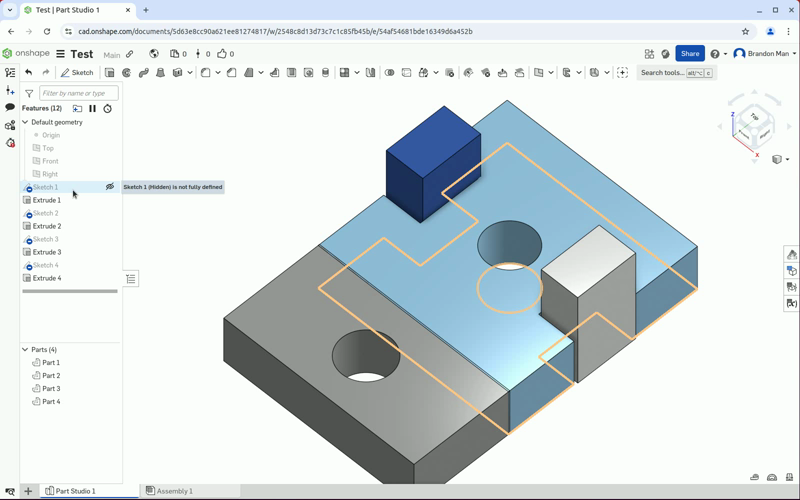
click(73, 189)